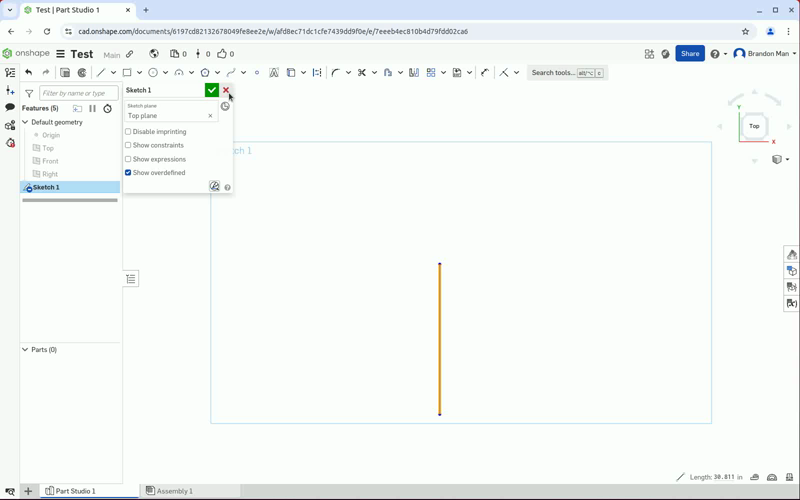
key(shift+h)
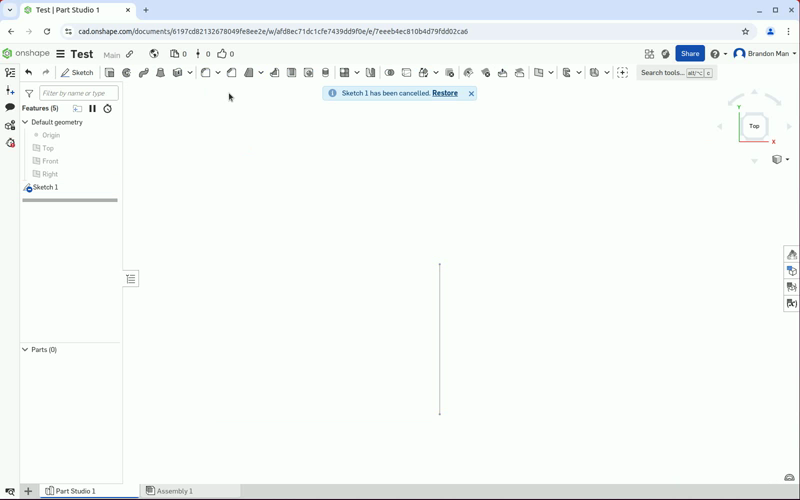
key(shift+s)
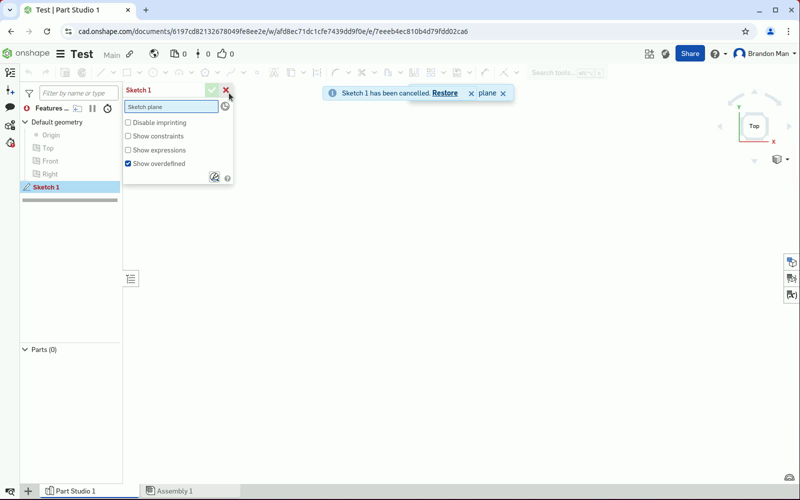
mouse_move(73, 150)
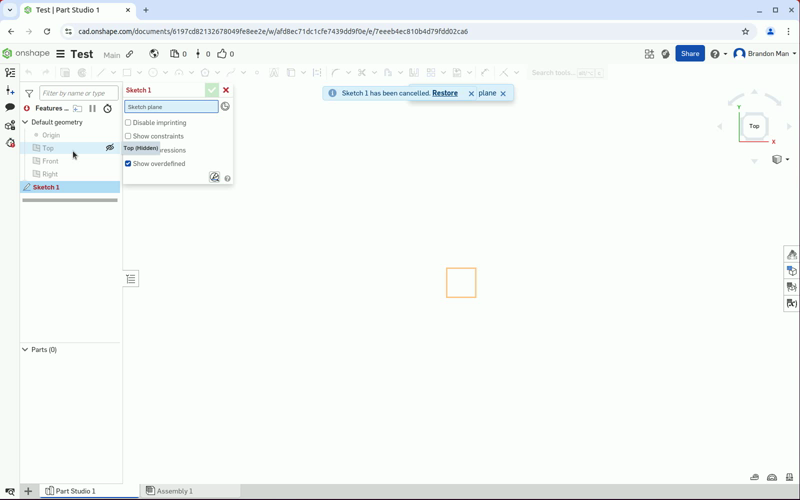
click(73, 150)
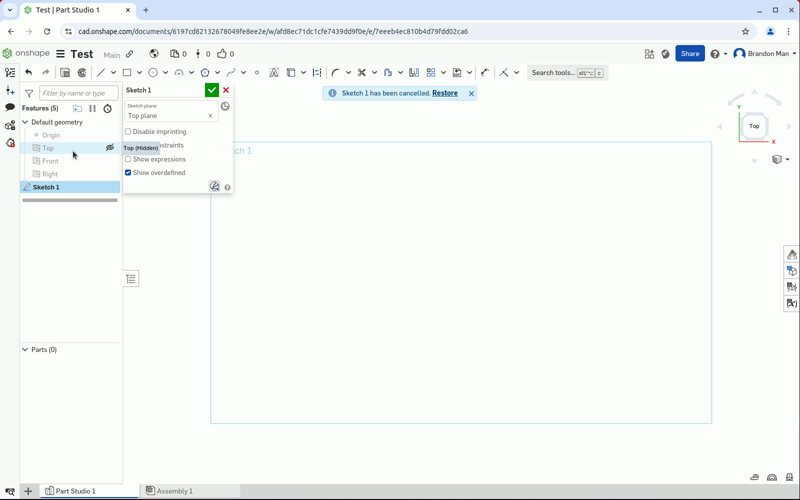
mouse_move(73, 352)
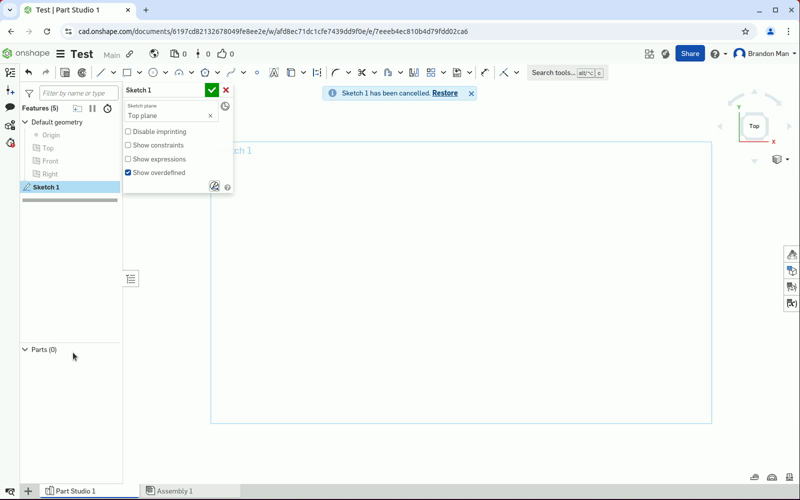
key(y)
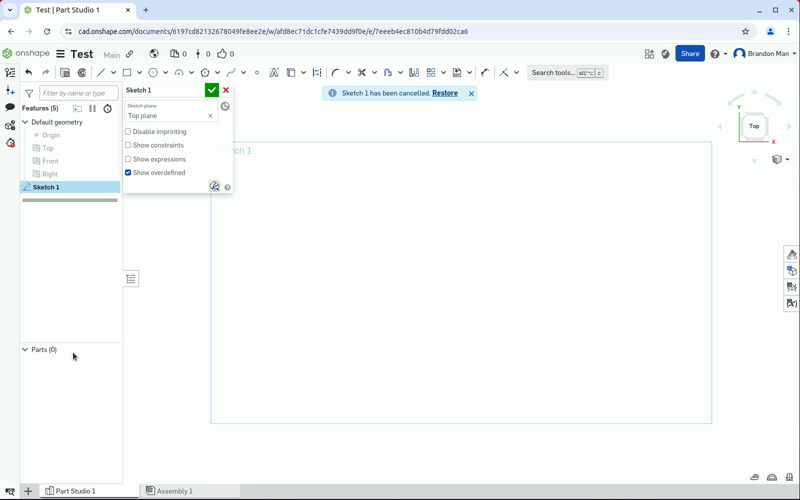
key(l)
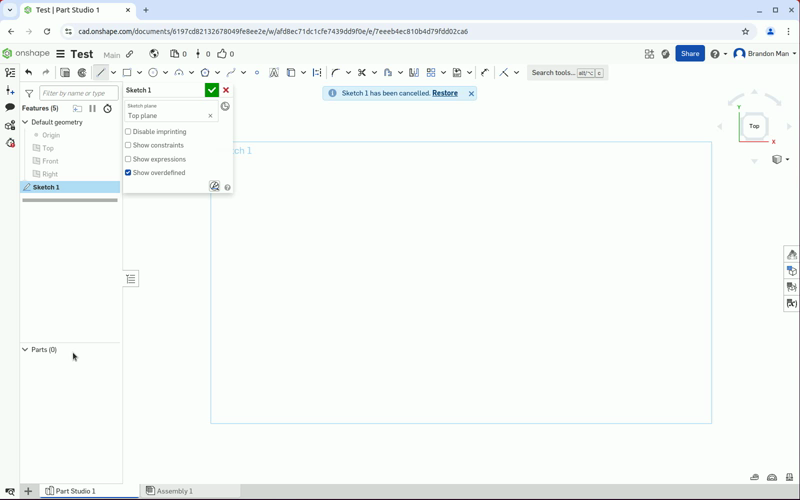
key_down(shift)
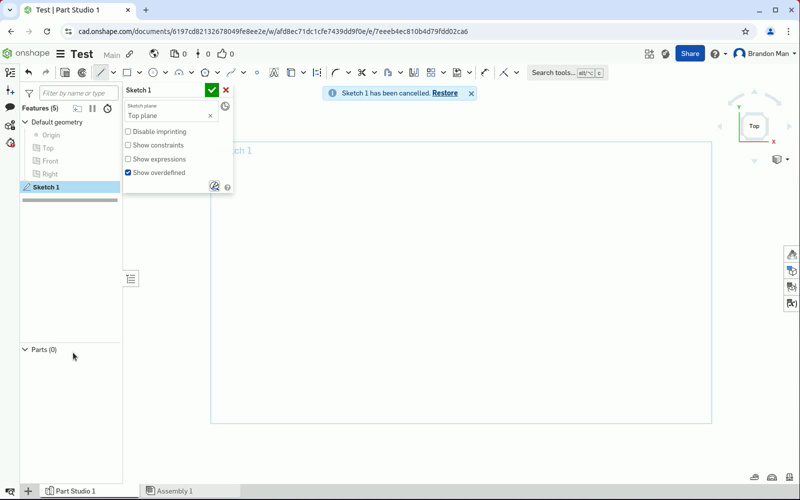
mouse_move(355, 368)
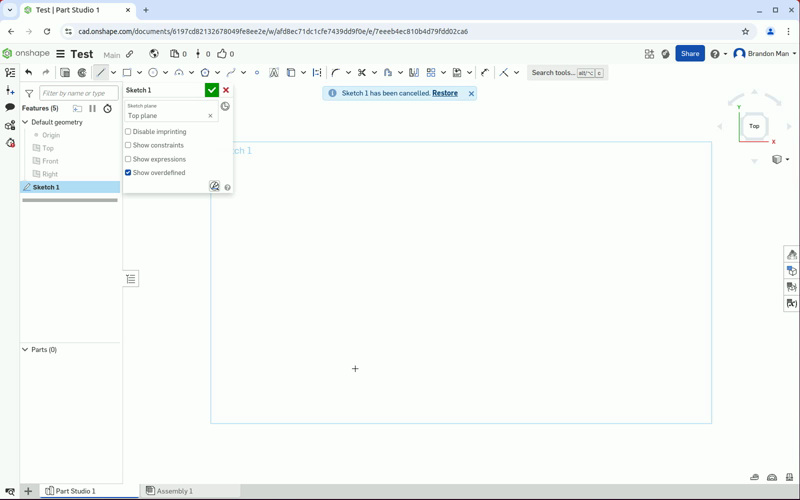
click(355, 368)
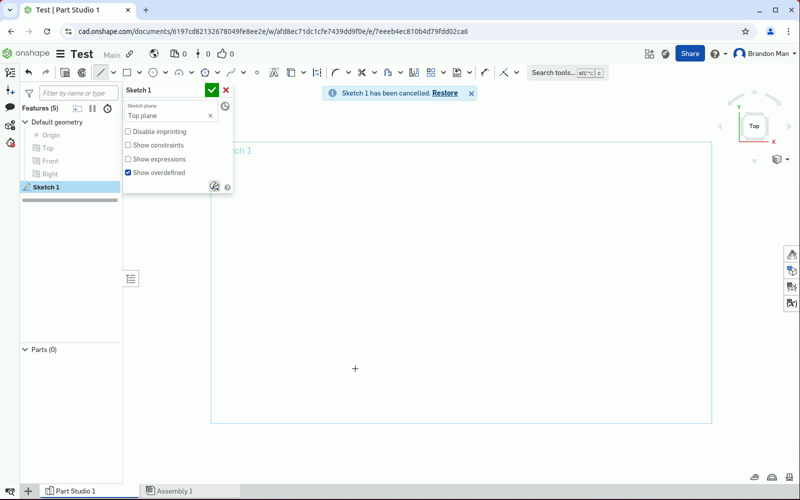
key_up(shift)
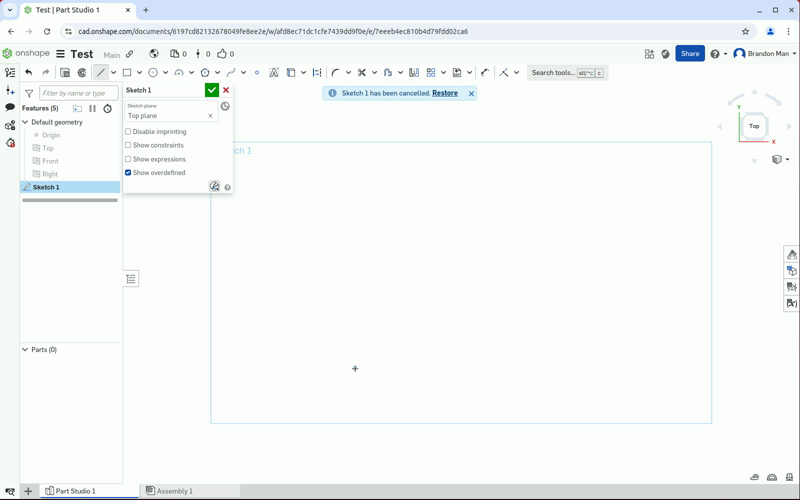
key_down(shift)
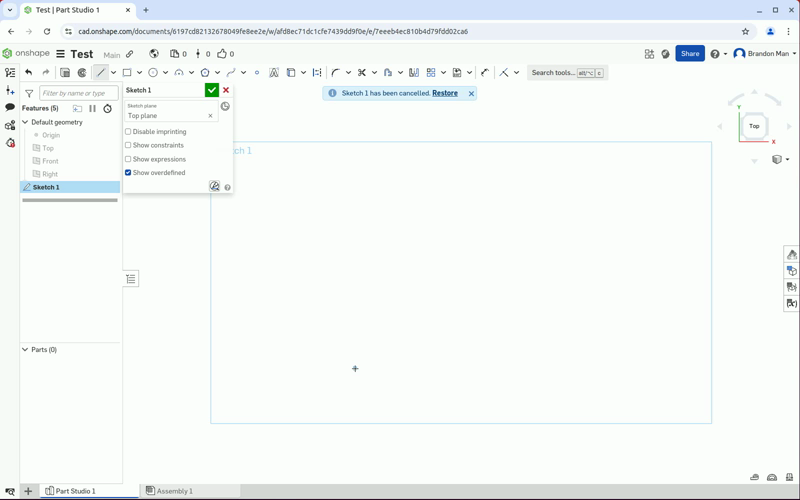
mouse_move(566, 368)
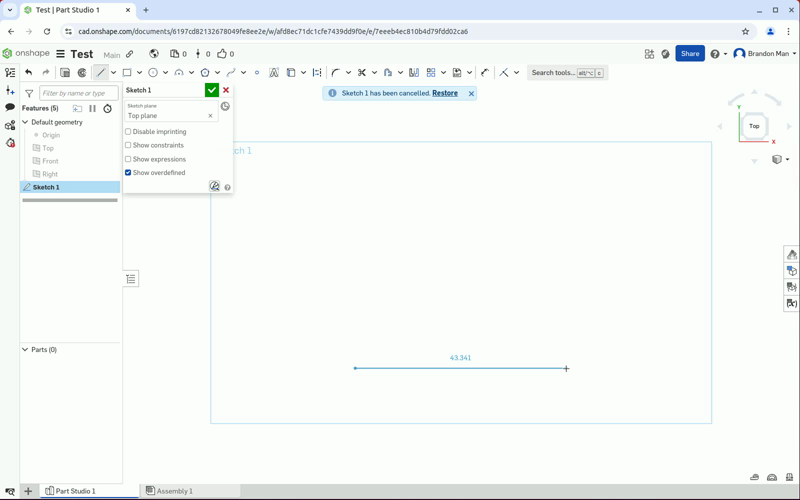
click(566, 368)
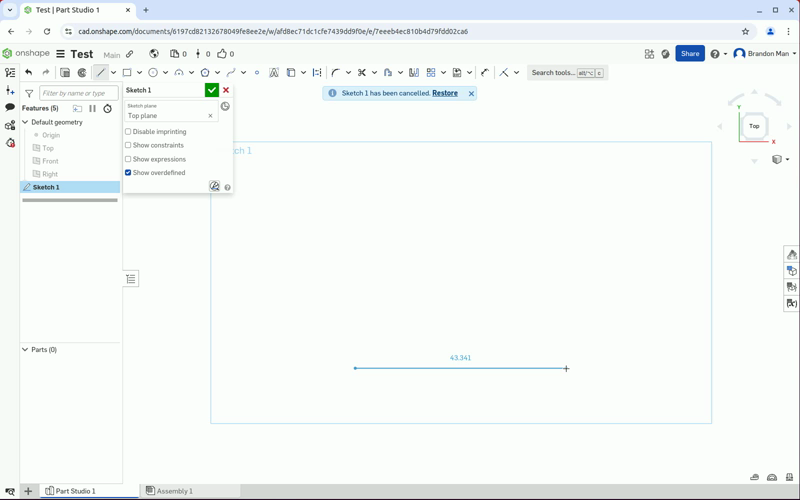
key_up(shift)
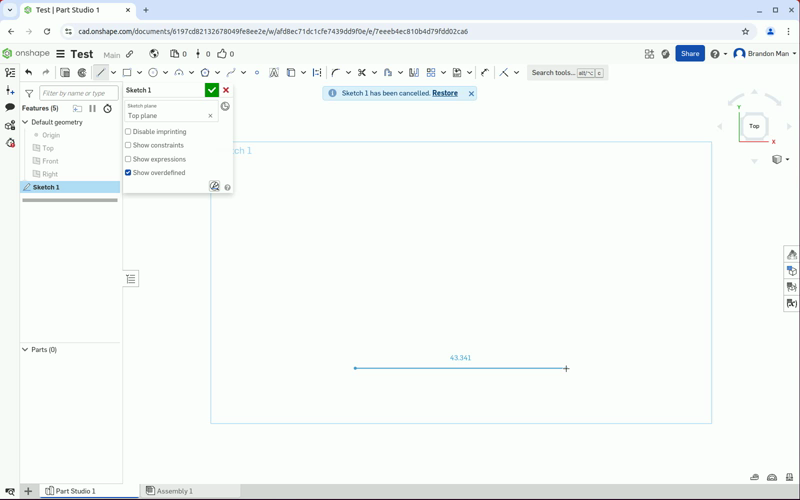
key_down(shift)
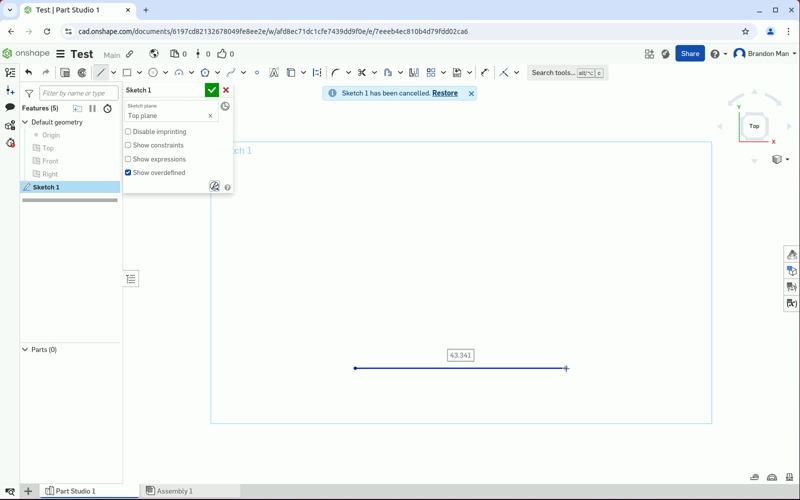
mouse_move(566, 197)
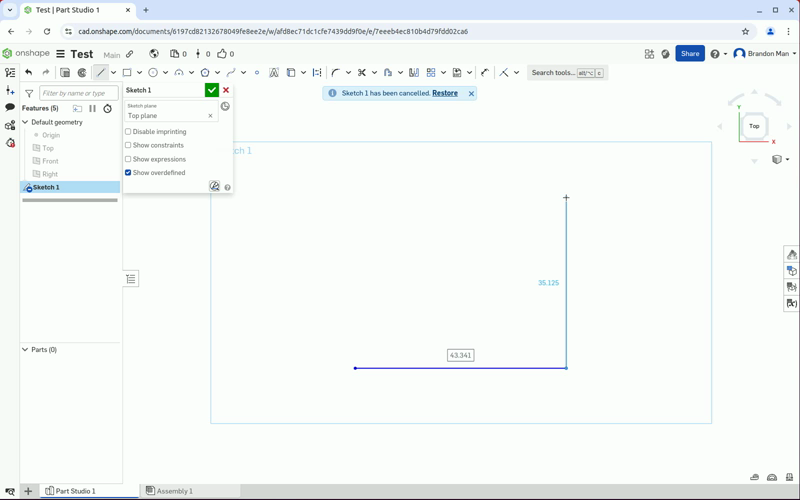
click(566, 197)
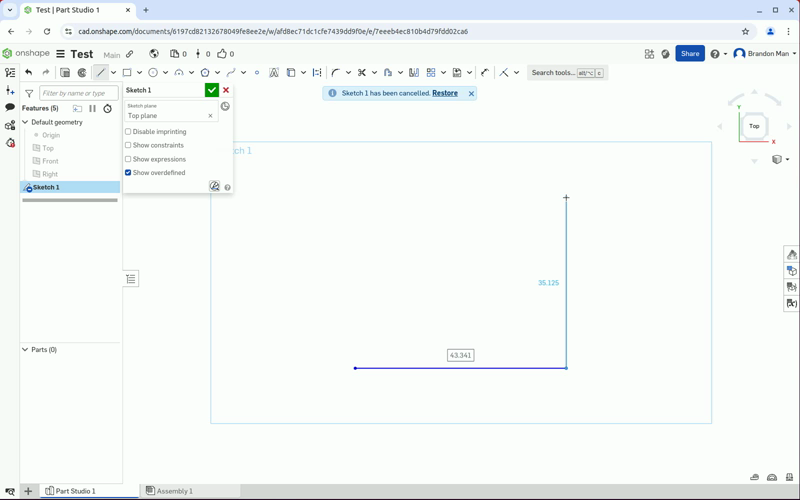
key_up(shift)
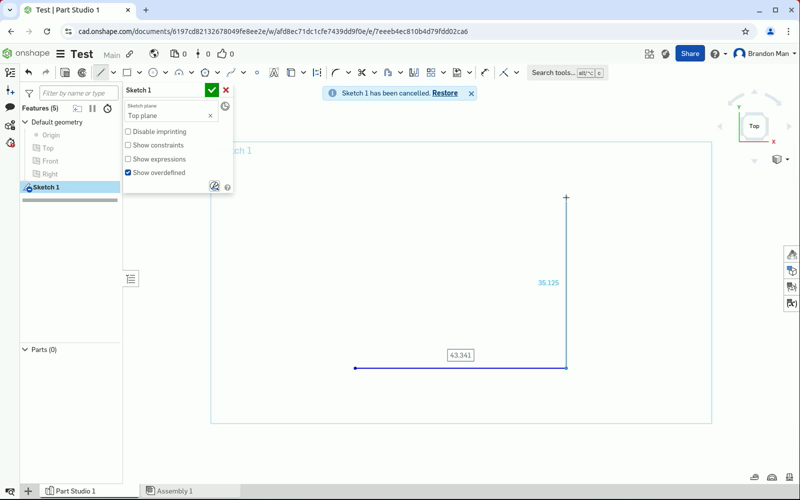
key_down(shift)
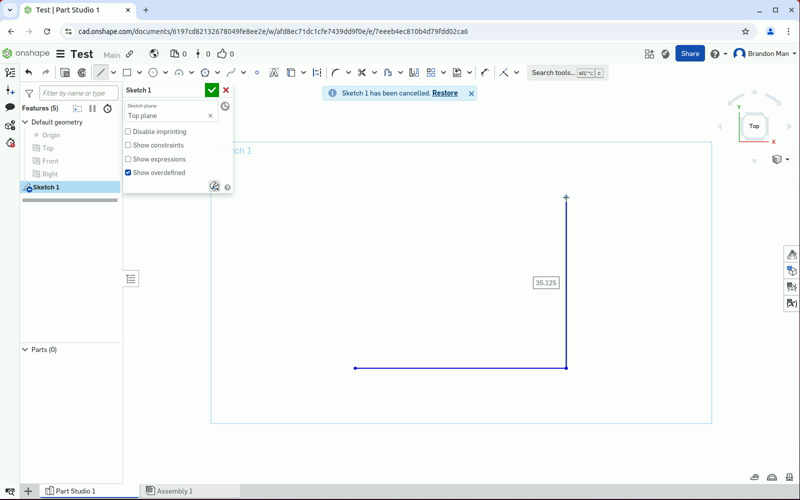
mouse_move(355, 197)
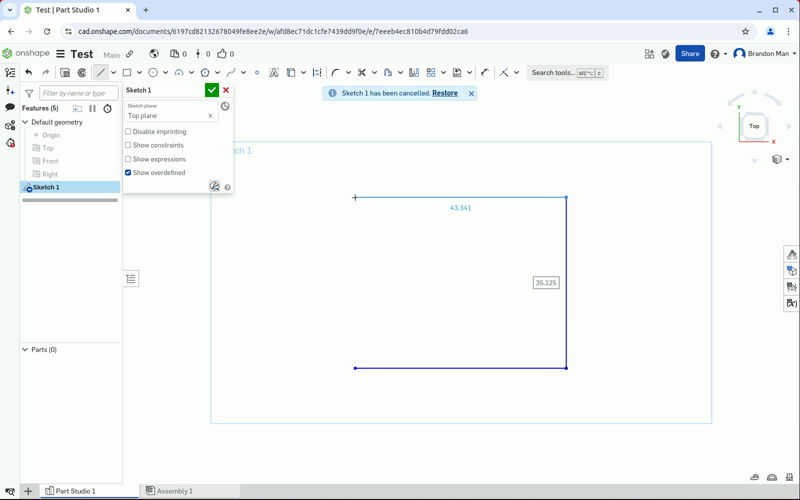
click(355, 197)
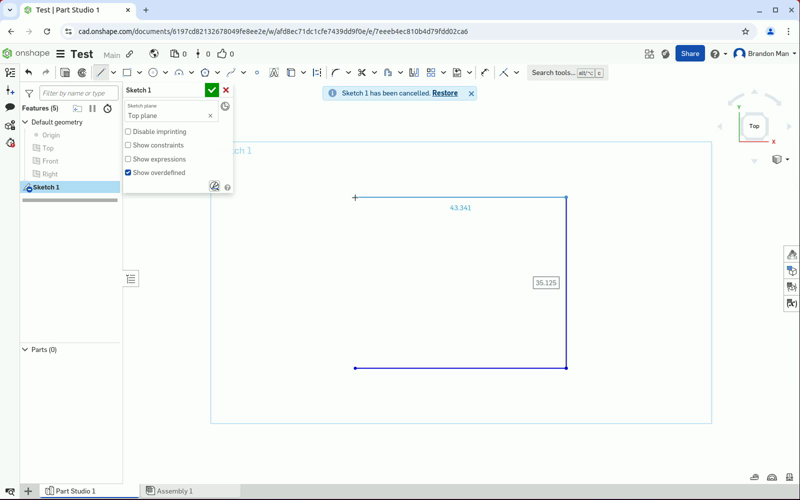
key_up(shift)
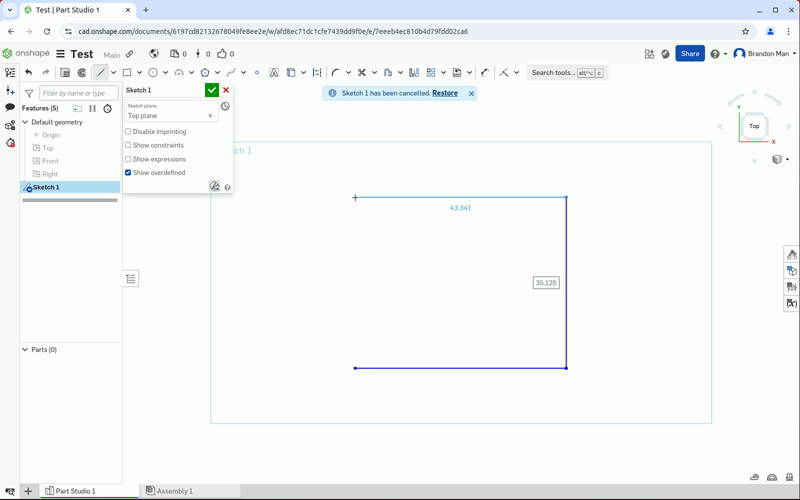
key_down(shift)
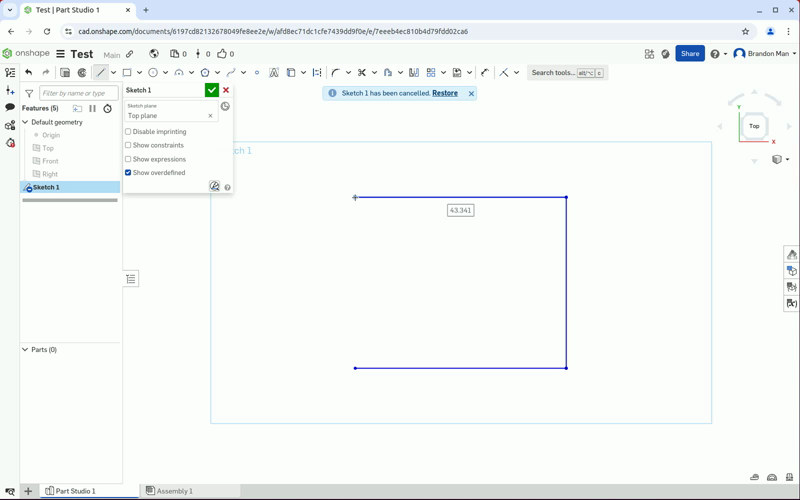
mouse_move(355, 368)
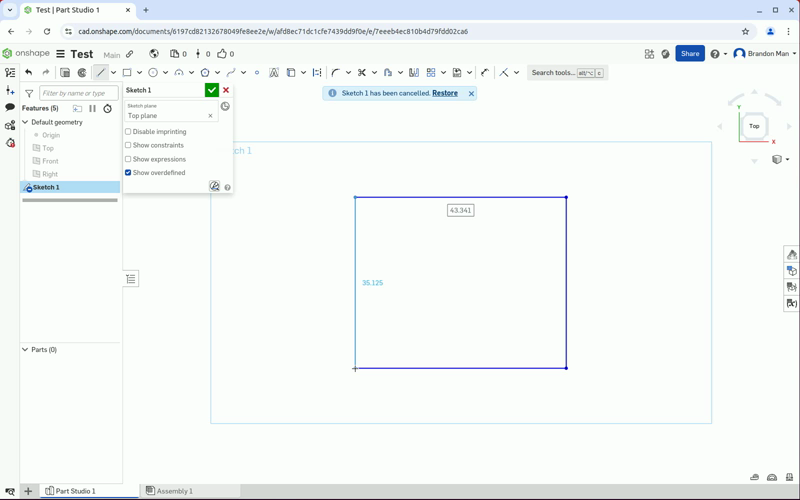
key_up(shift)
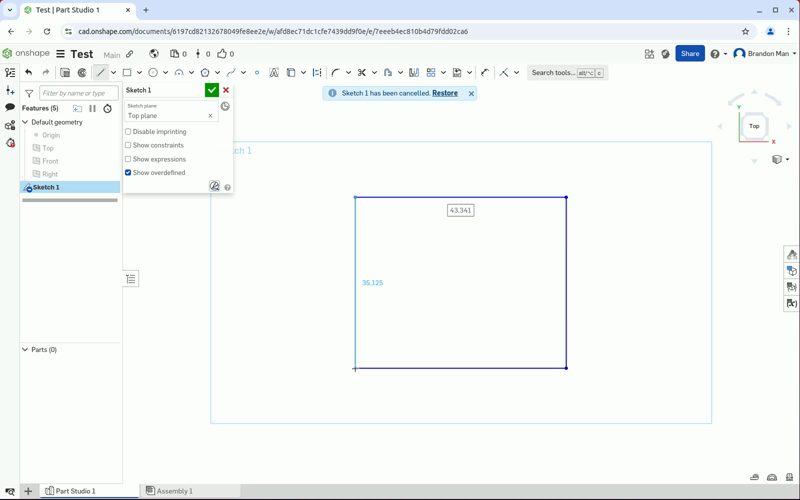
click(355, 368)
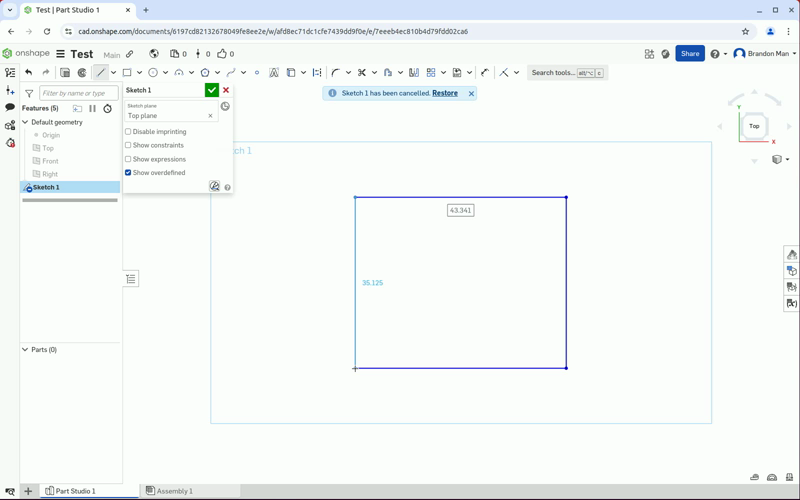
key(esc)
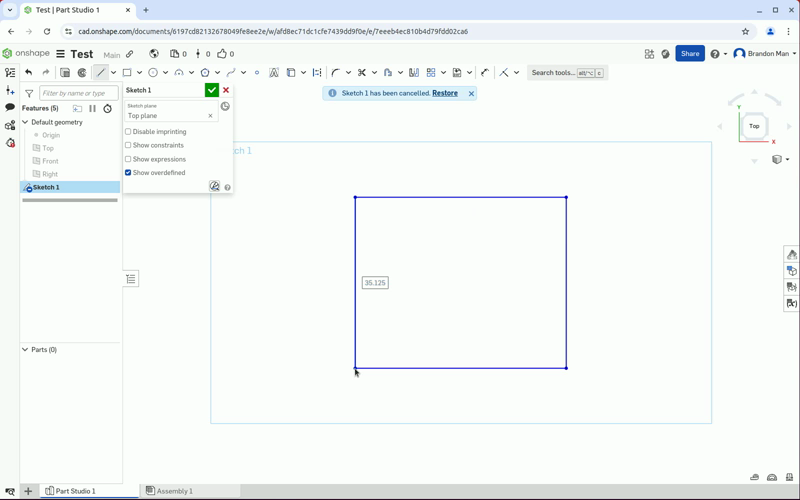
mouse_move(466, 263)
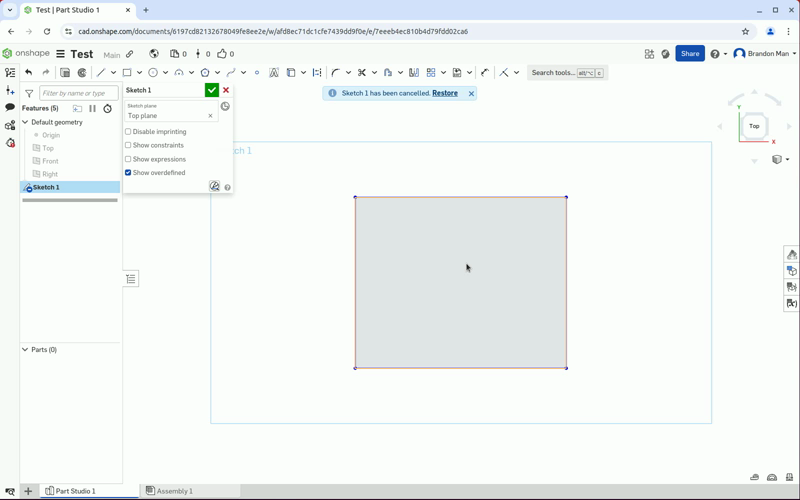
click(466, 263)
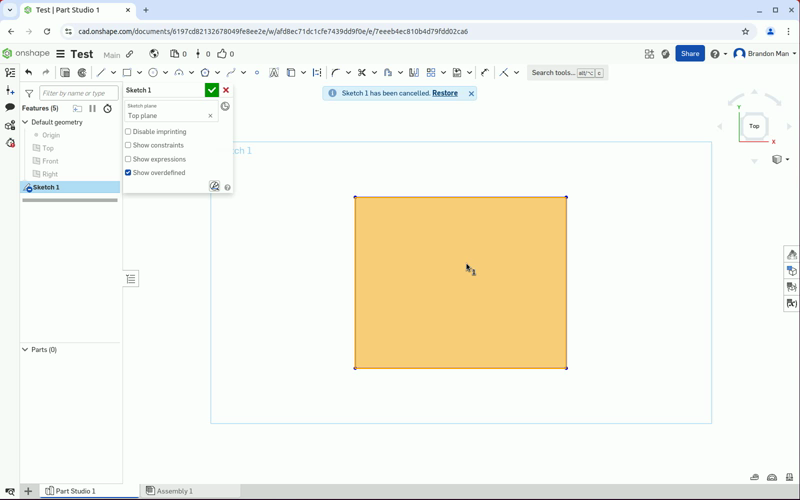
mouse_move(73, 352)
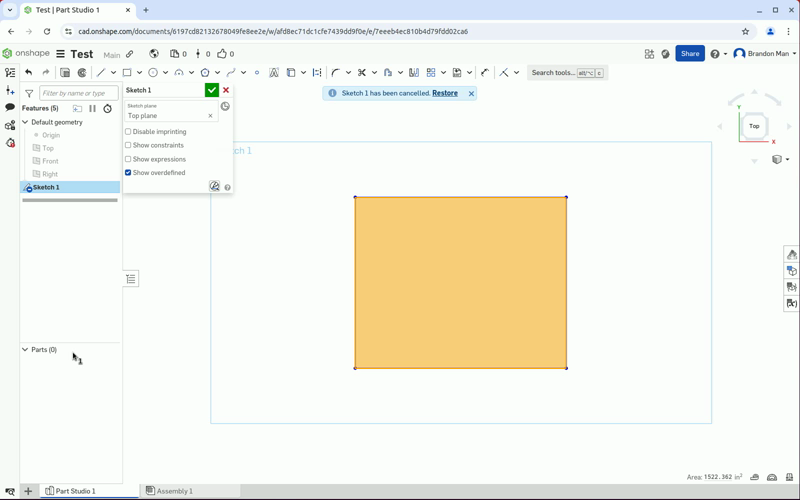
key(shift+y)
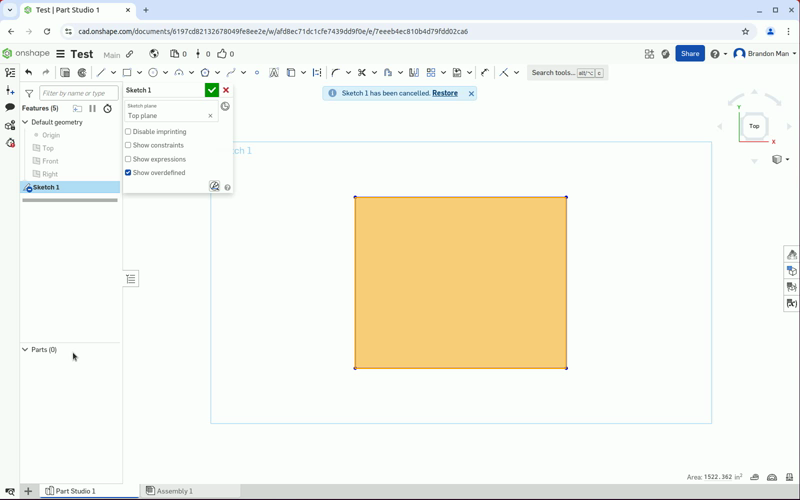
key(shift+e)
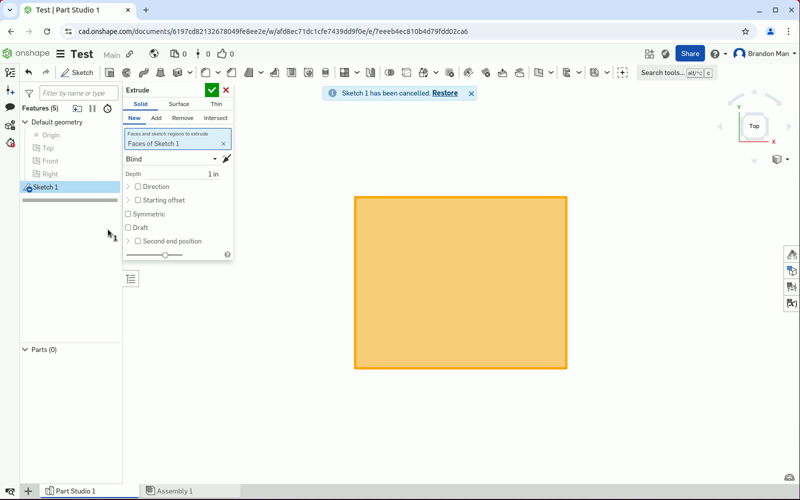
mouse_move(143, 106)
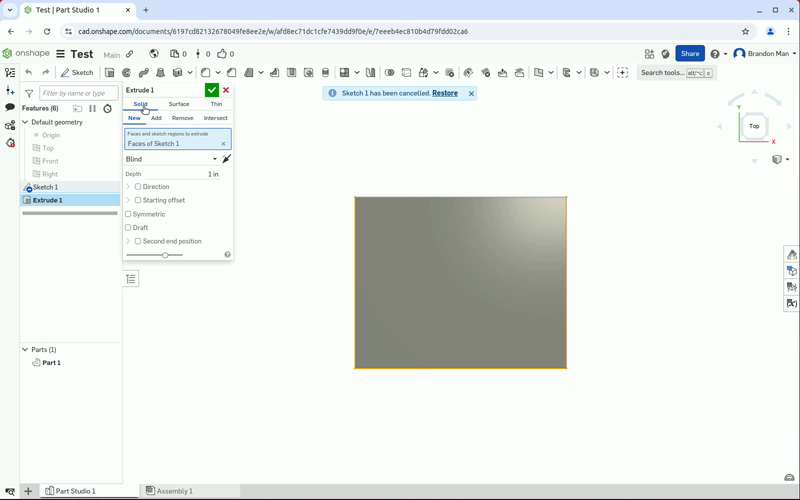
click(143, 106)
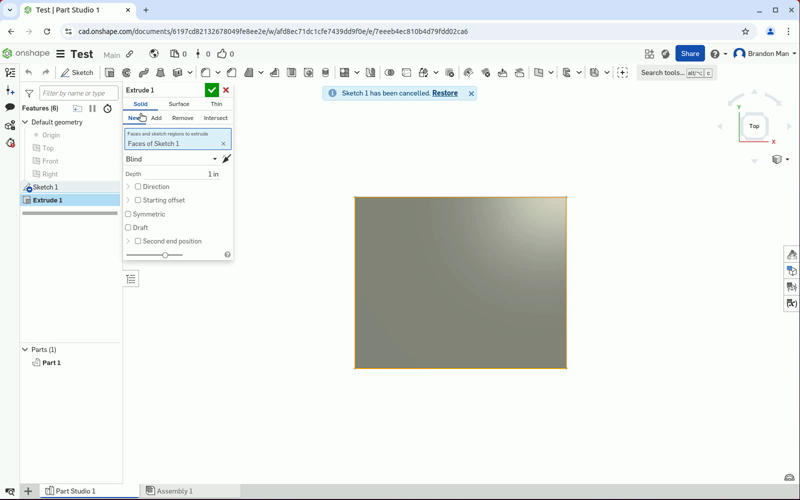
mouse_move(137, 120)
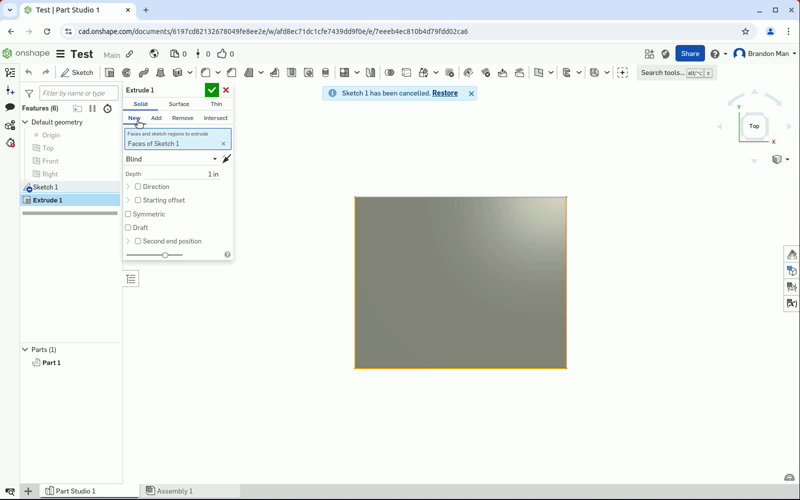
click(137, 120)
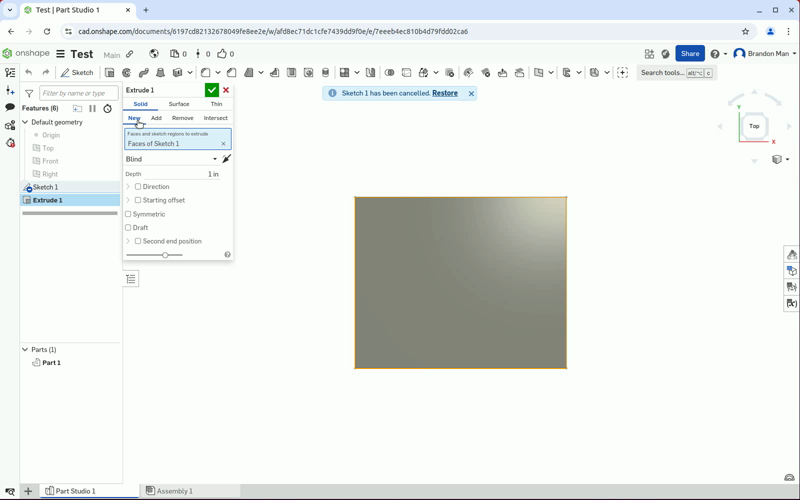
key(tab, 4)
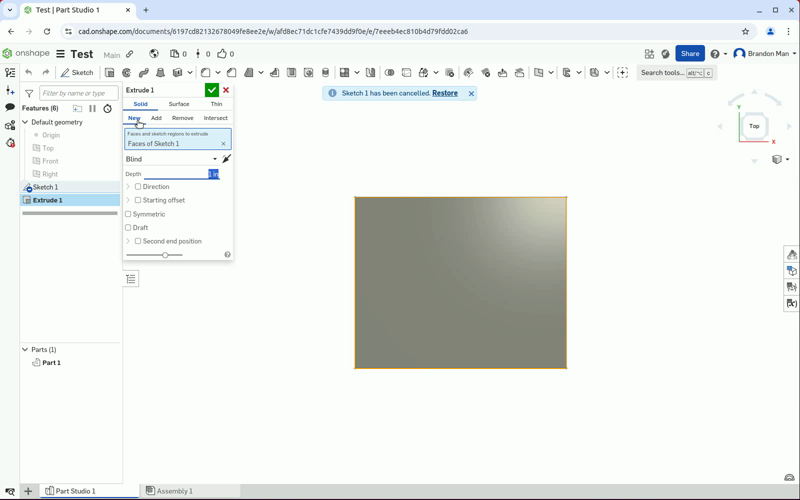
text(0.241)
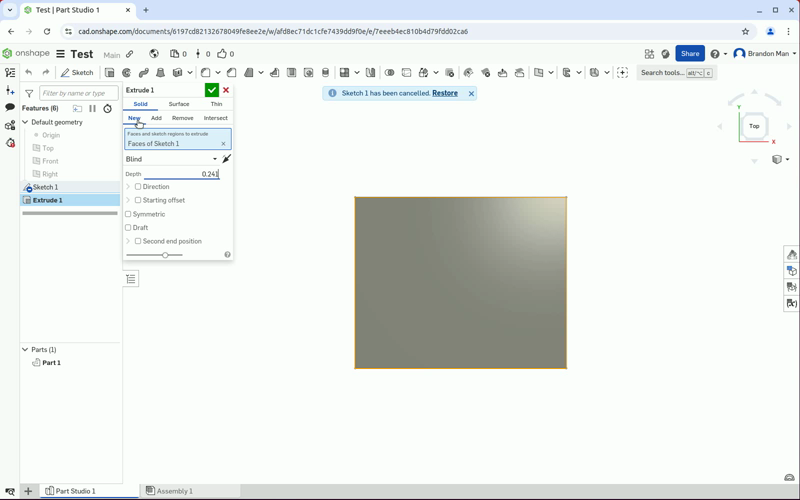
key(enter)
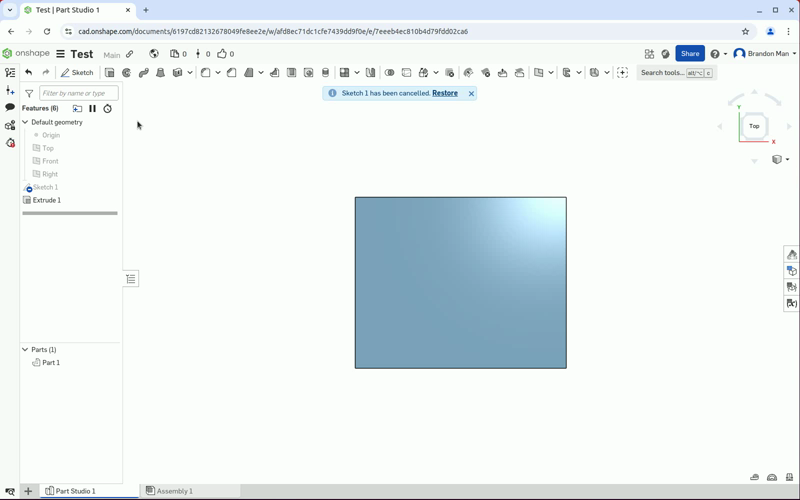
key(shift+h)
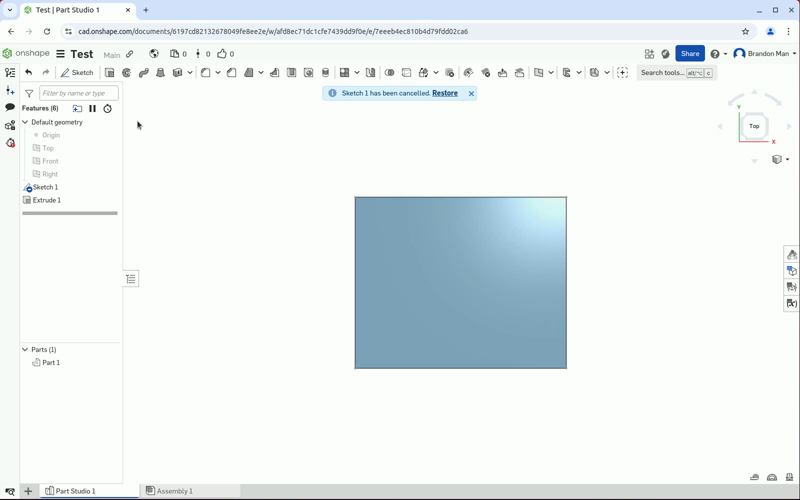
key(shift+h)
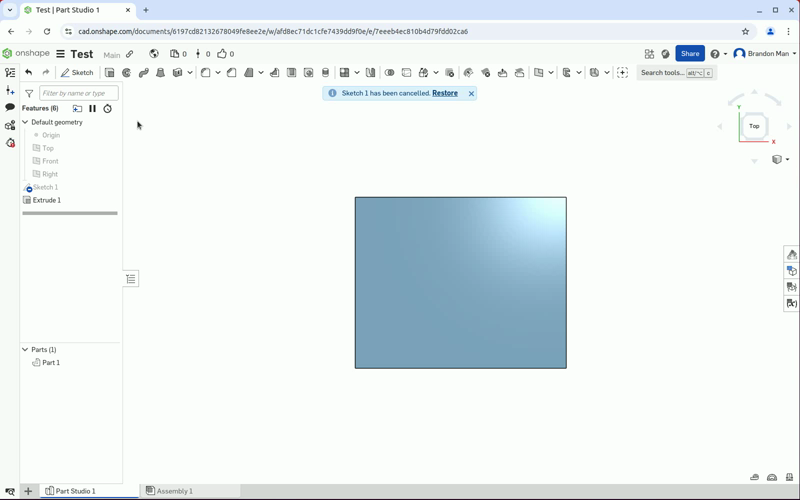
mouse_move(73, 189)
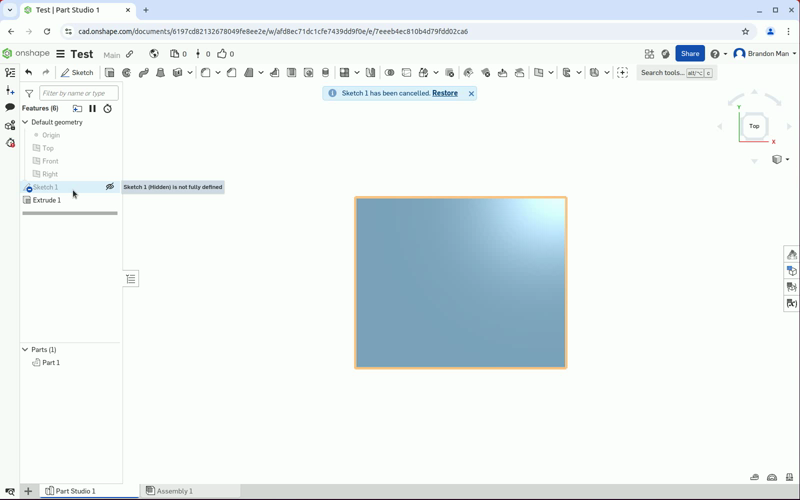
click(73, 189)
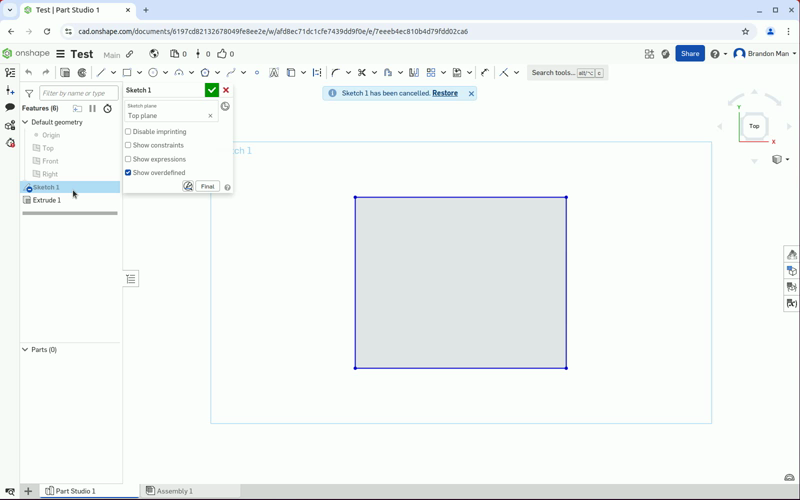
mouse_move(229, 92)
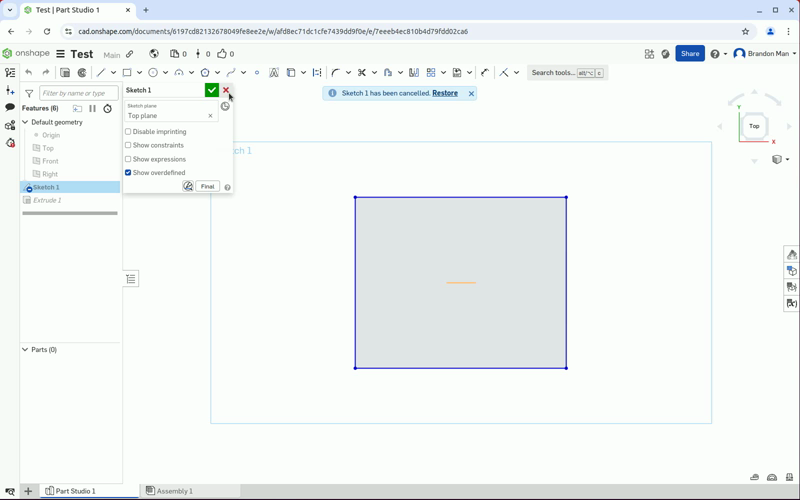
click(229, 92)
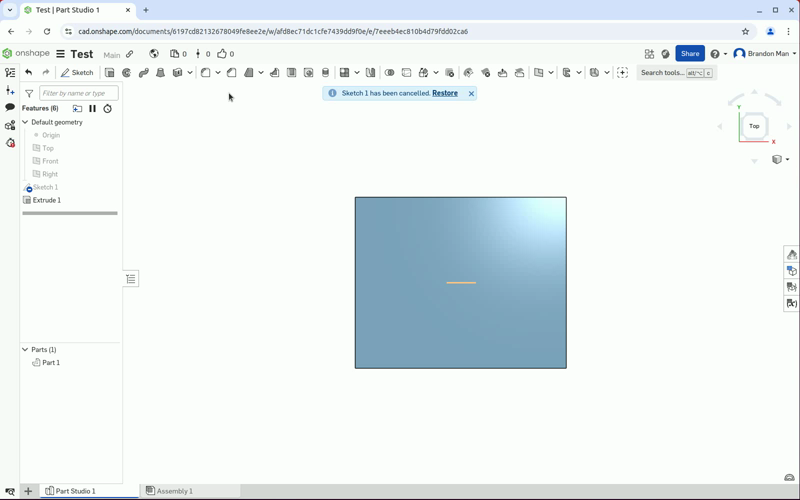
mouse_move(541, 75)
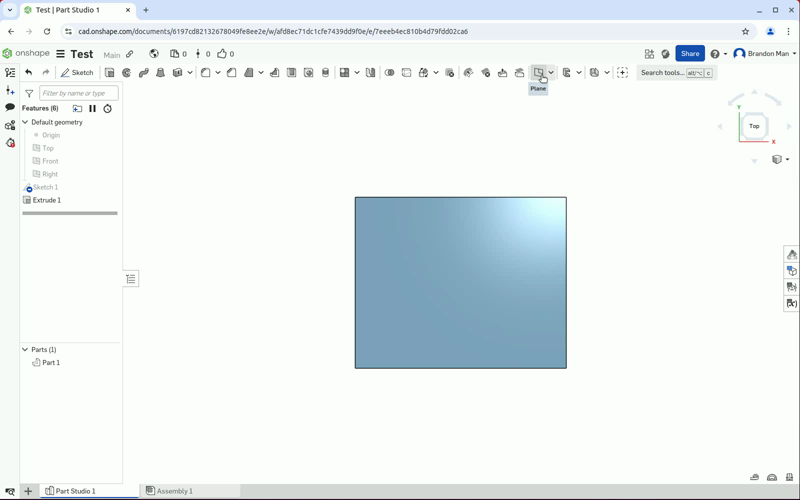
click(541, 75)
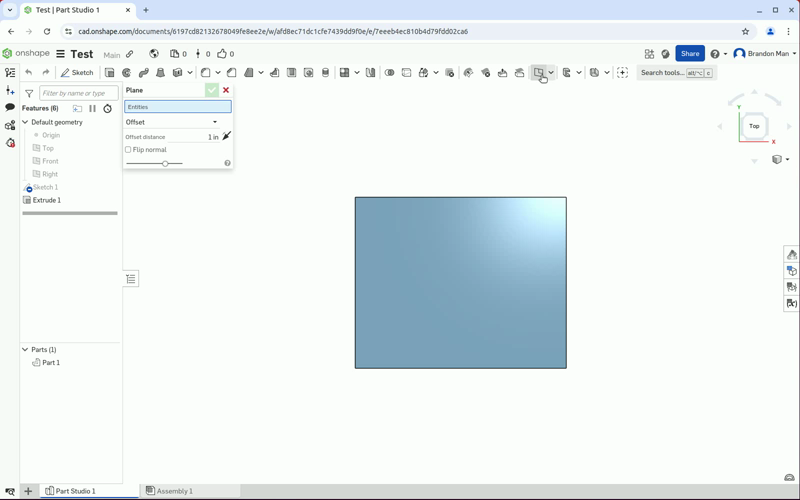
mouse_move(73, 150)
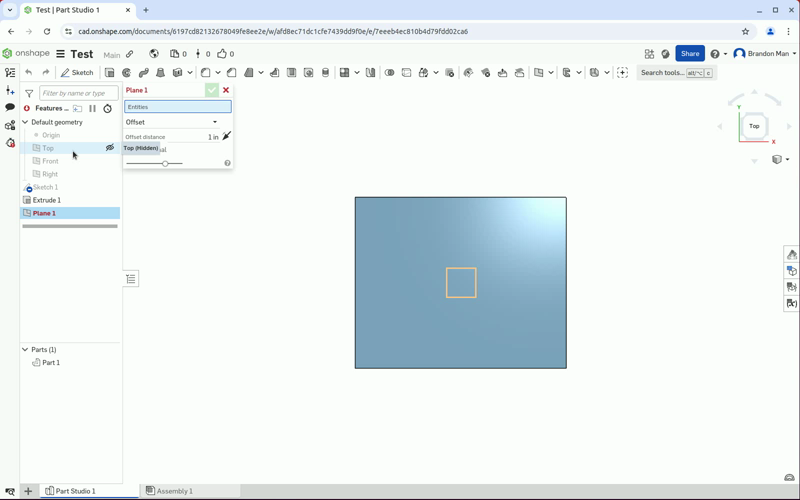
click(73, 150)
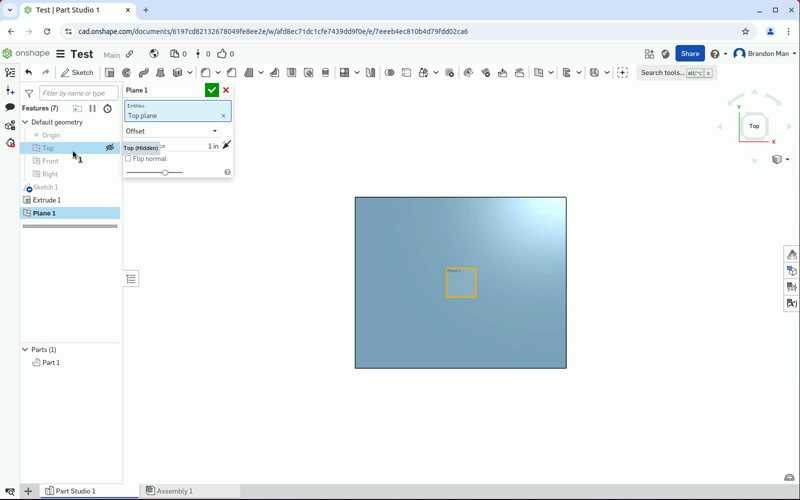
key(tab, 2)
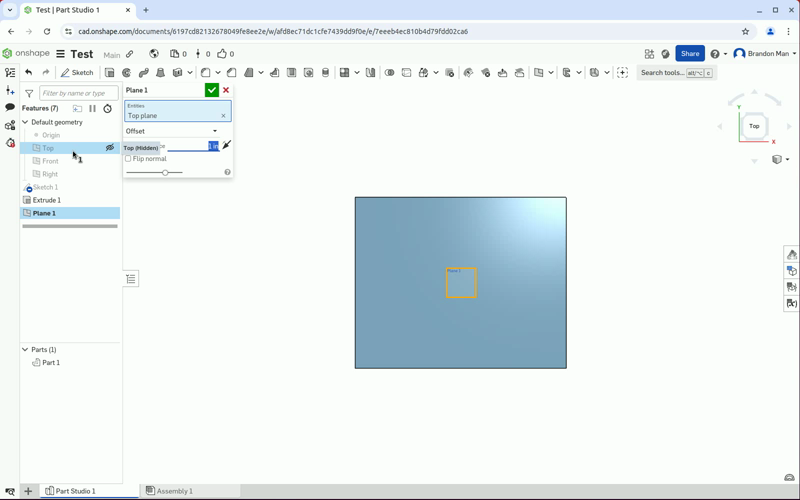
text(0.246)
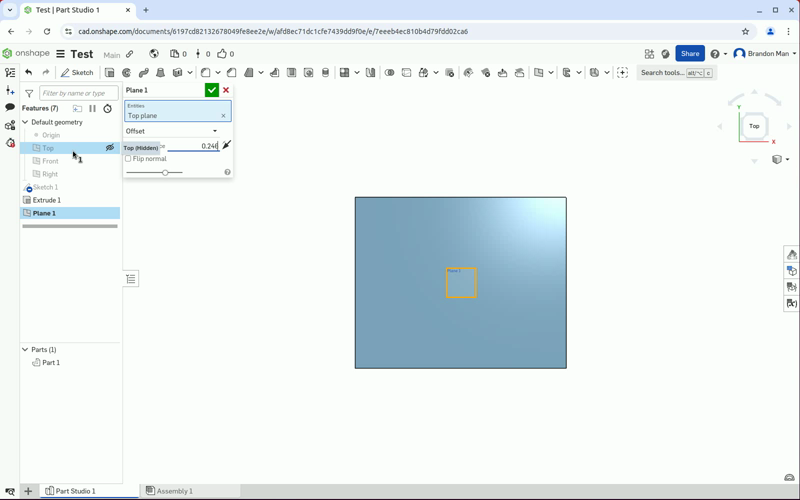
key(enter, 2)
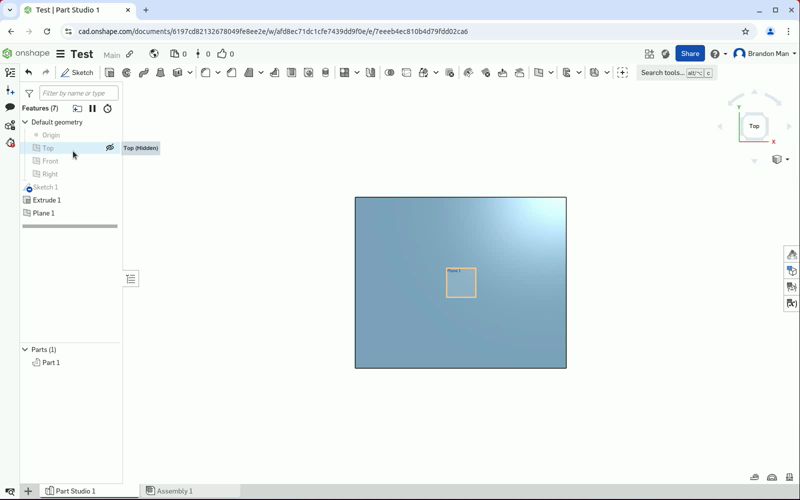
key(shift+s)
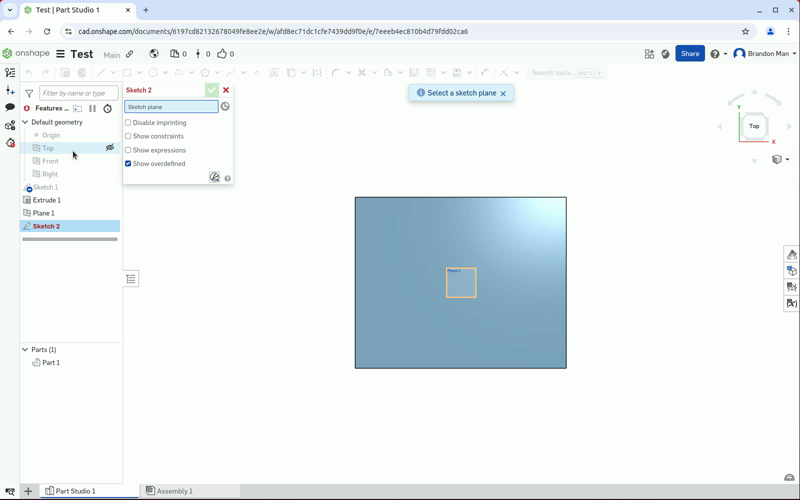
mouse_move(73, 215)
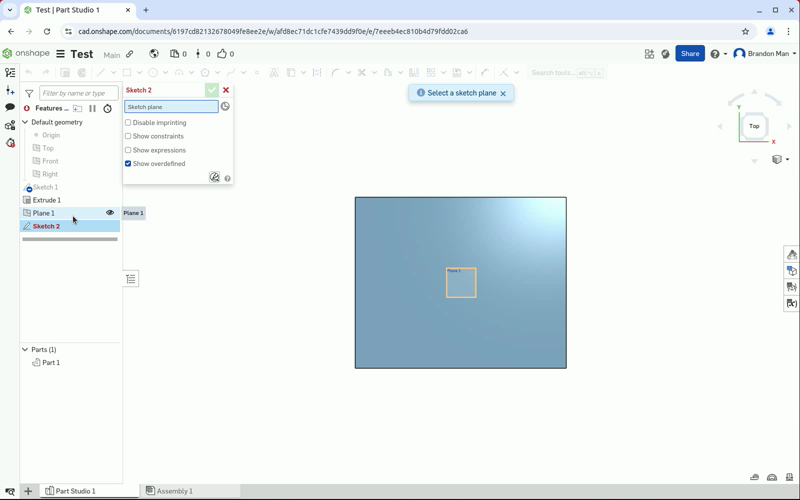
click(73, 215)
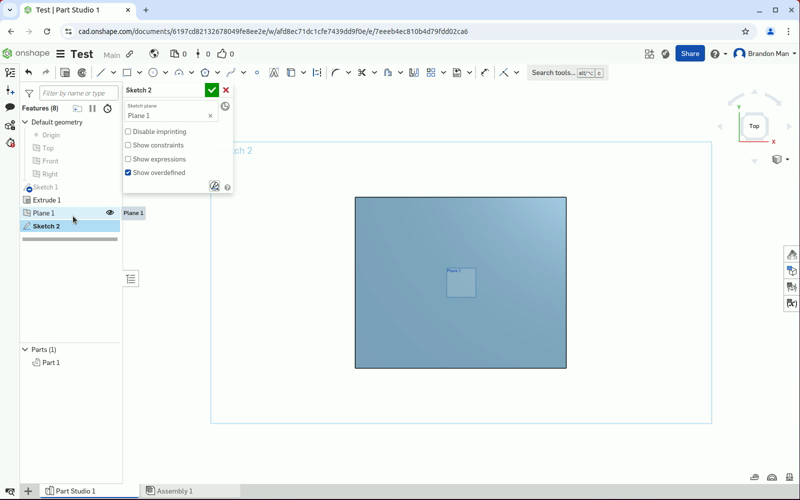
mouse_move(73, 352)
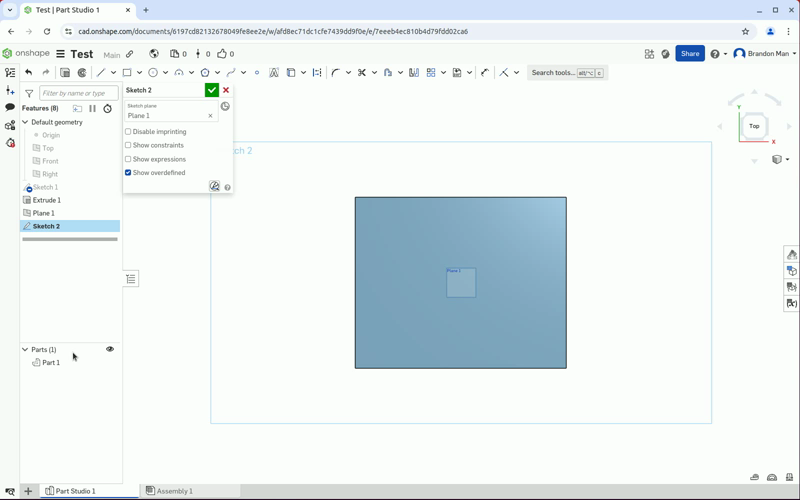
key(y)
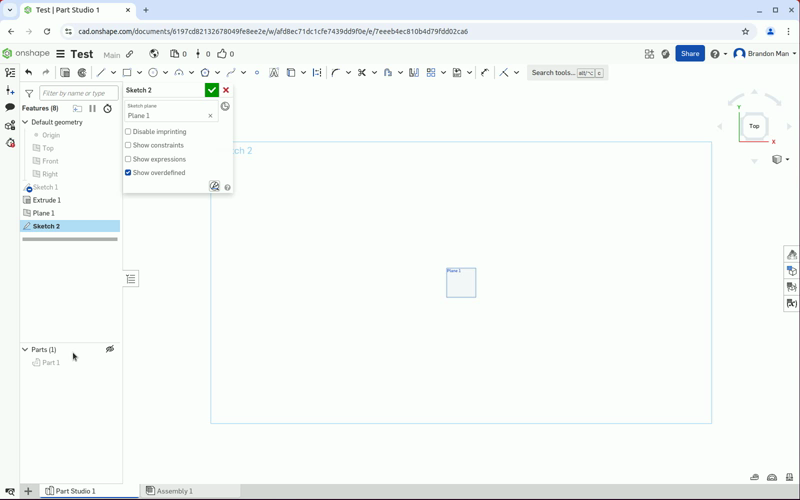
key(l)
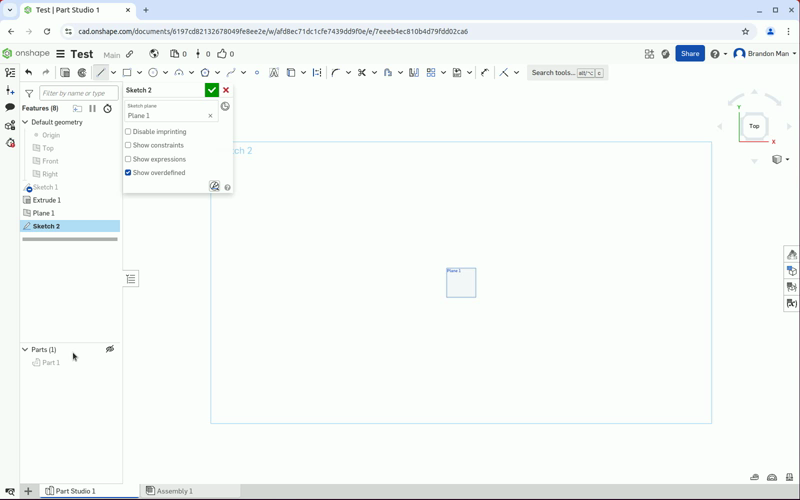
key_down(shift)
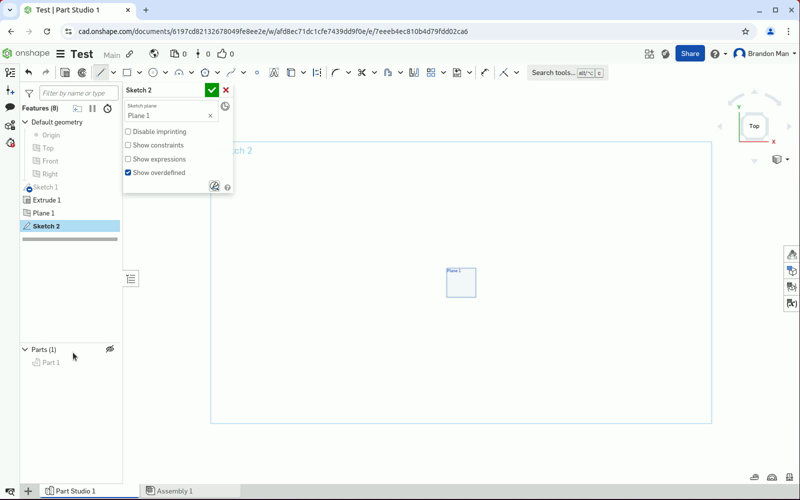
mouse_move(362, 197)
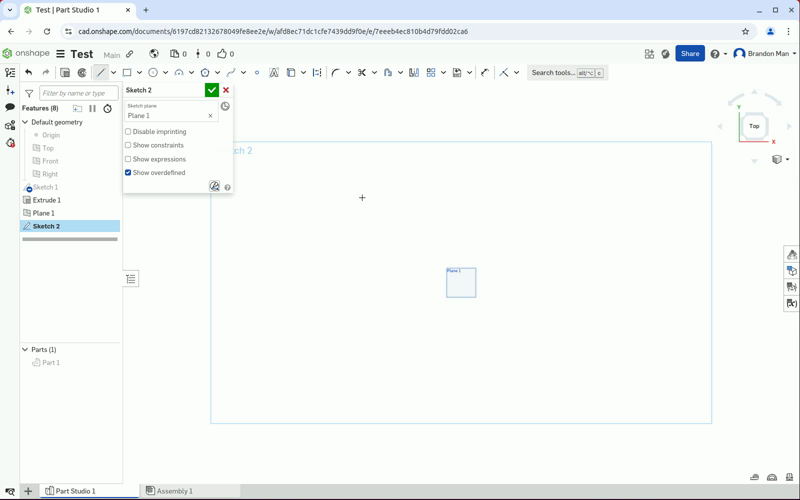
click(362, 197)
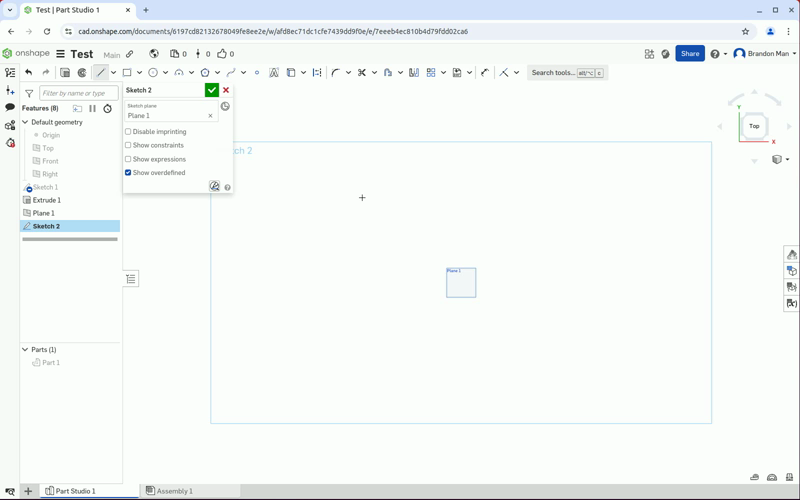
key_up(shift)
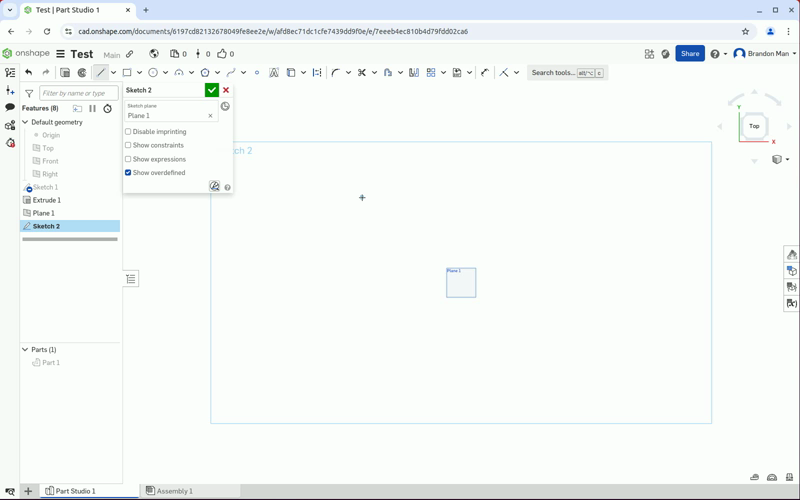
key_down(shift)
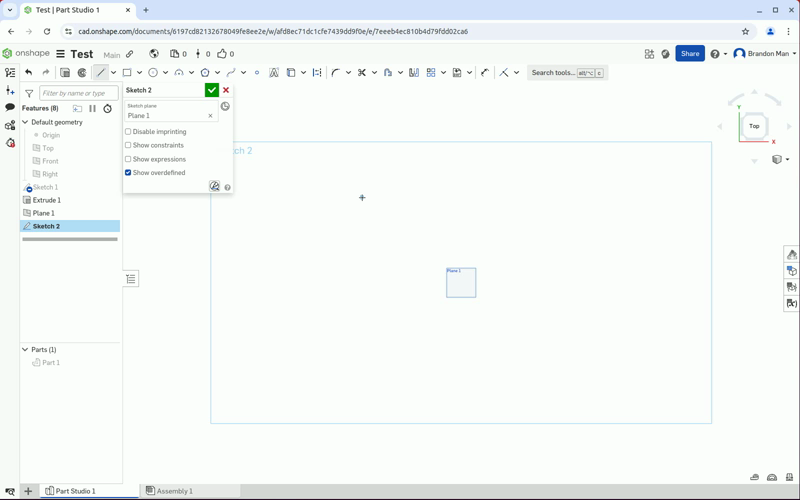
mouse_move(392, 197)
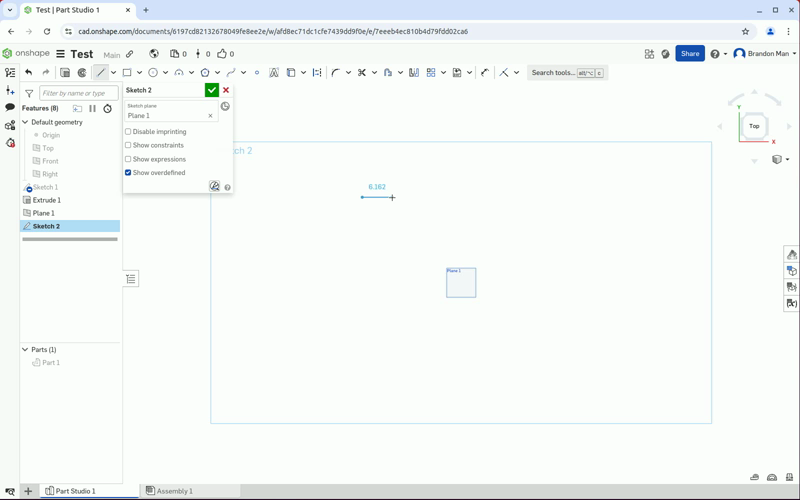
mouse_move(420, 197)
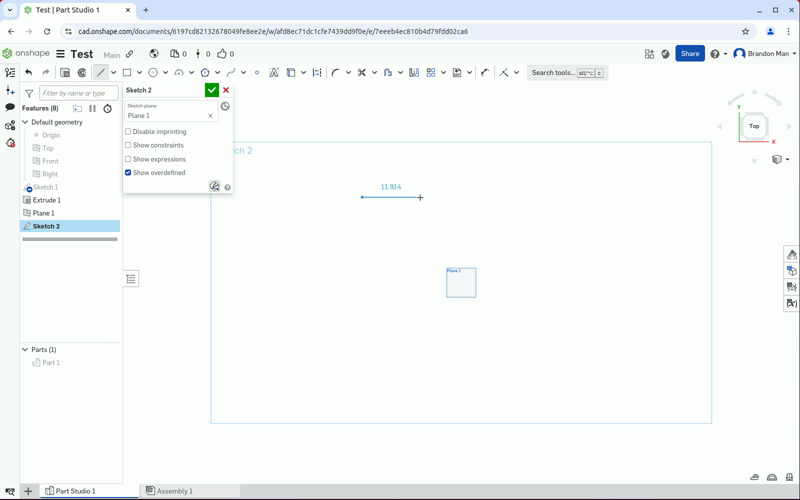
click(420, 197)
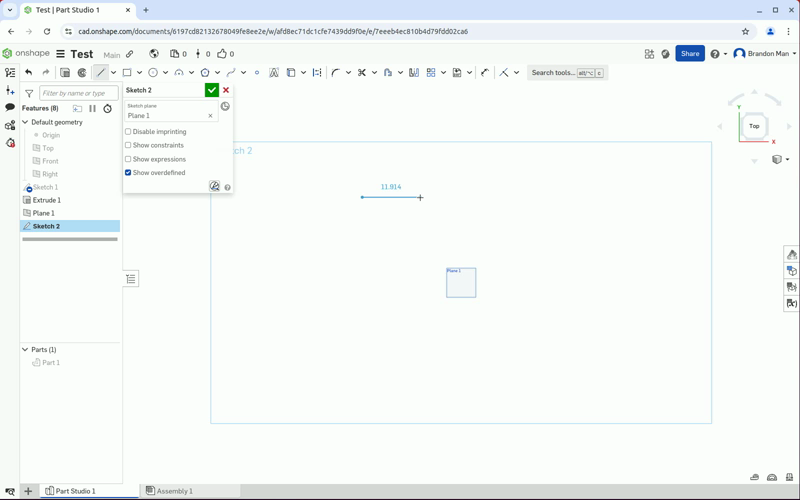
key_up(shift)
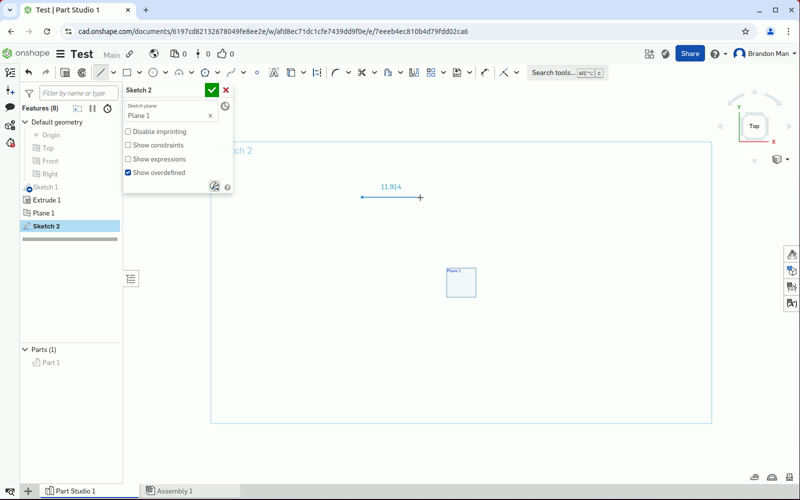
key_down(shift)
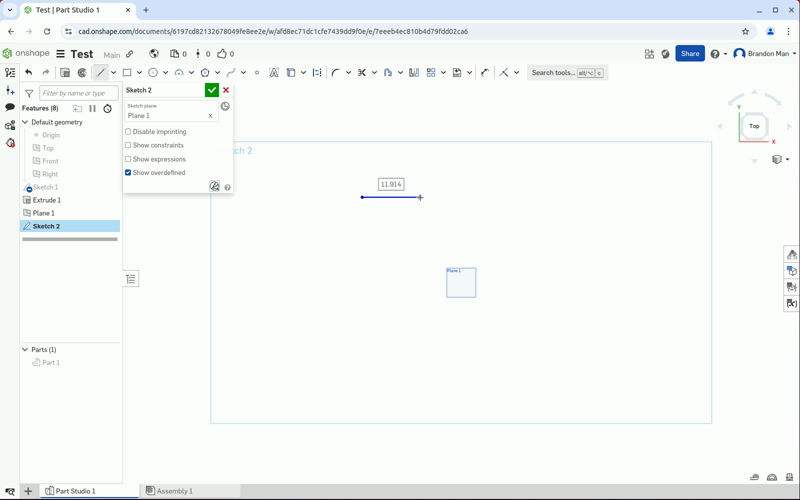
mouse_move(450, 197)
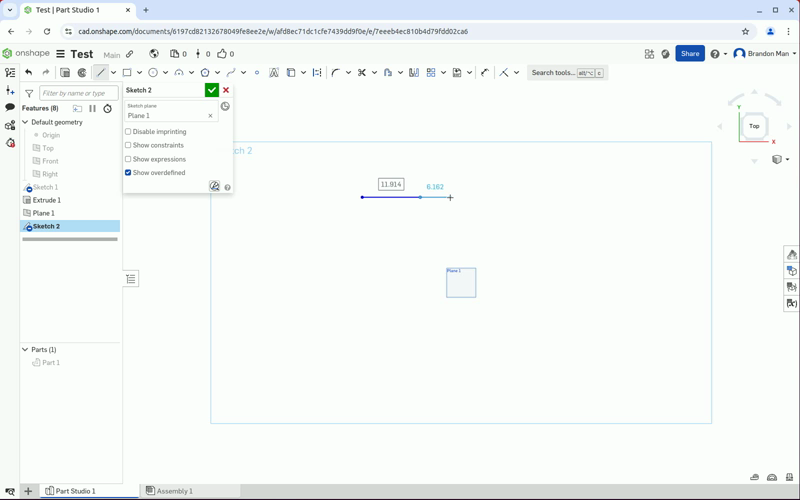
mouse_move(401, 170)
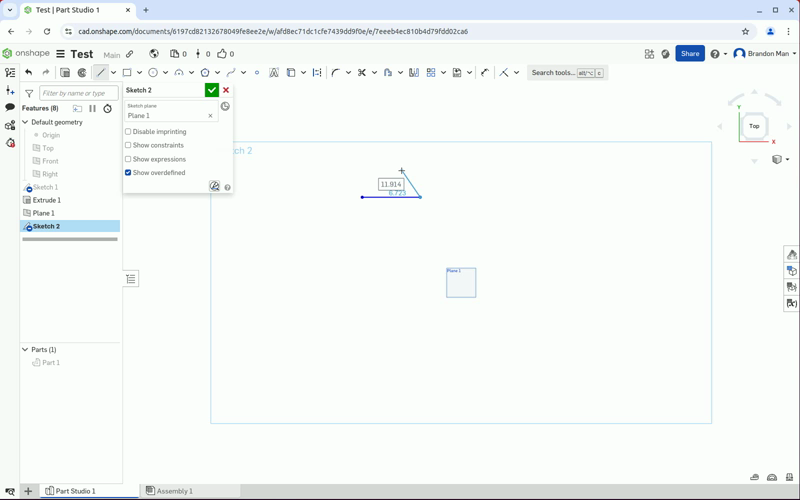
click(401, 170)
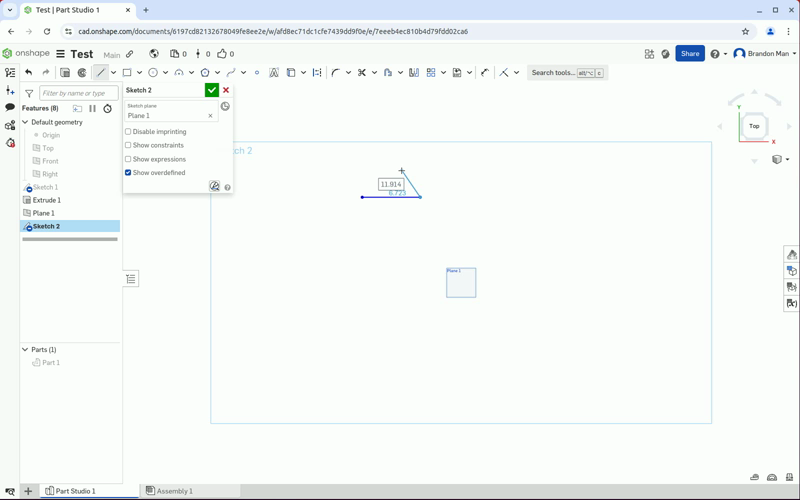
key_up(shift)
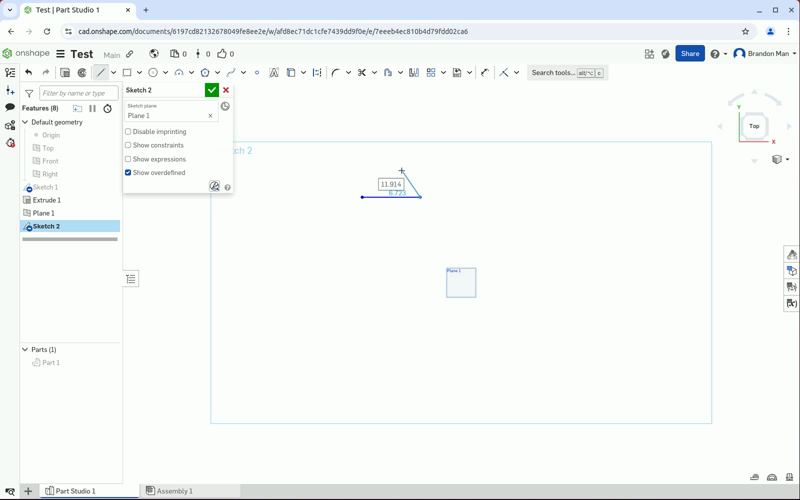
mouse_move(431, 170)
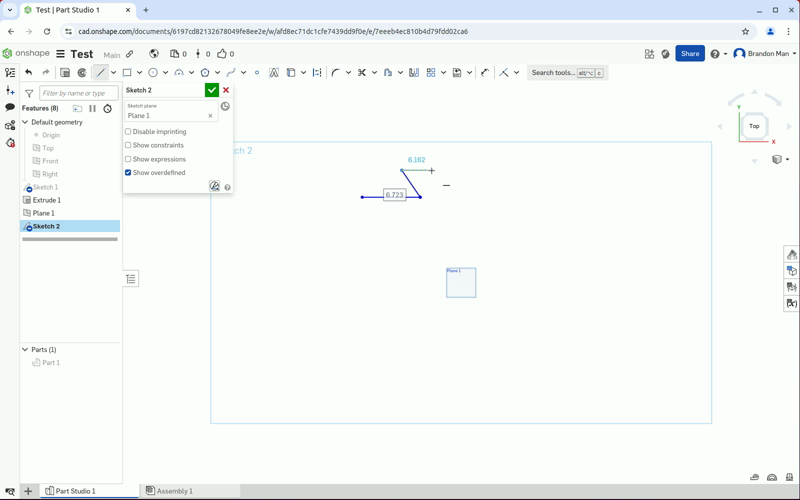
key_down(shift)
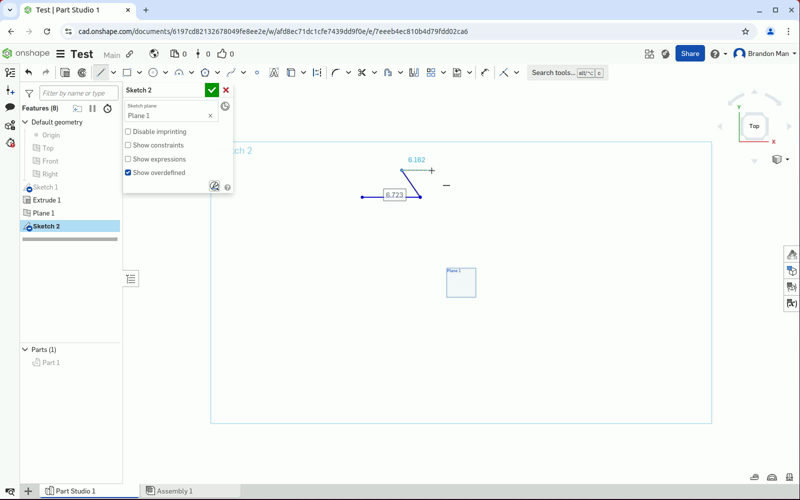
mouse_move(362, 197)
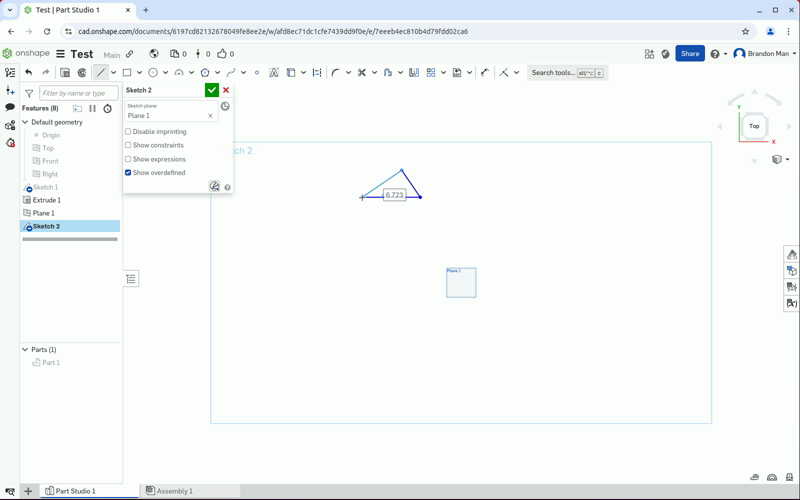
key_up(shift)
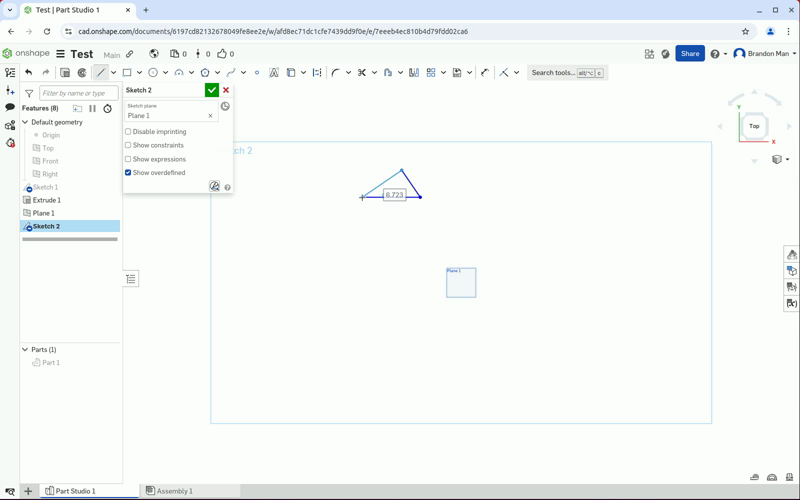
click(362, 197)
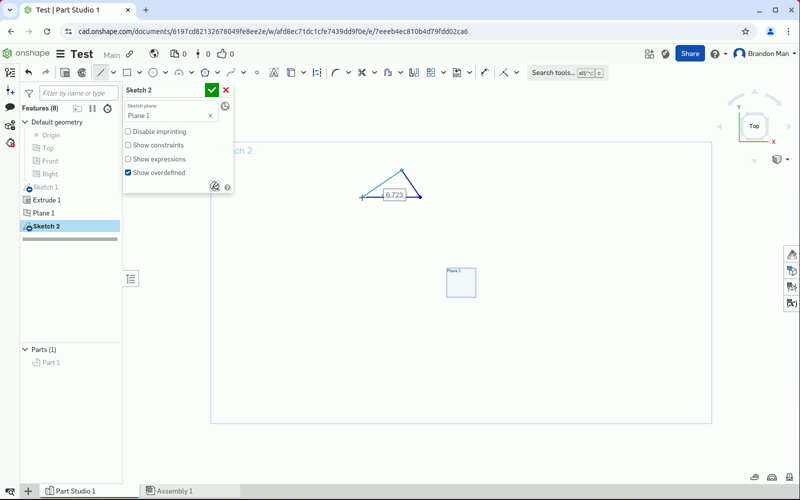
key(esc)
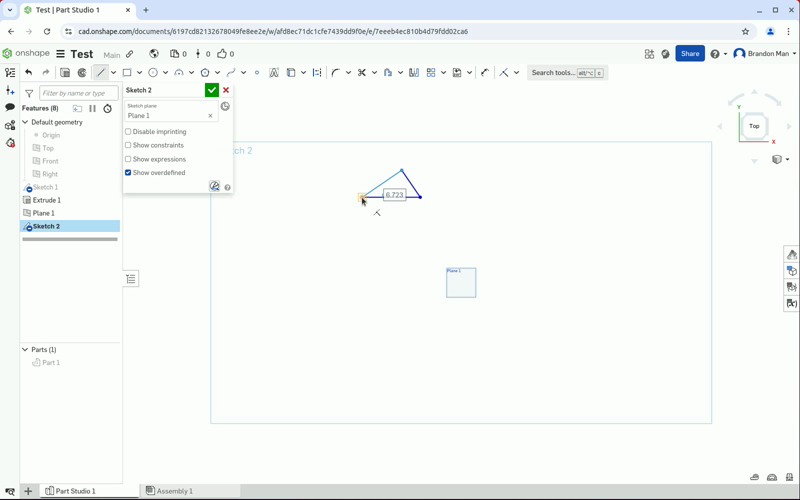
mouse_move(404, 183)
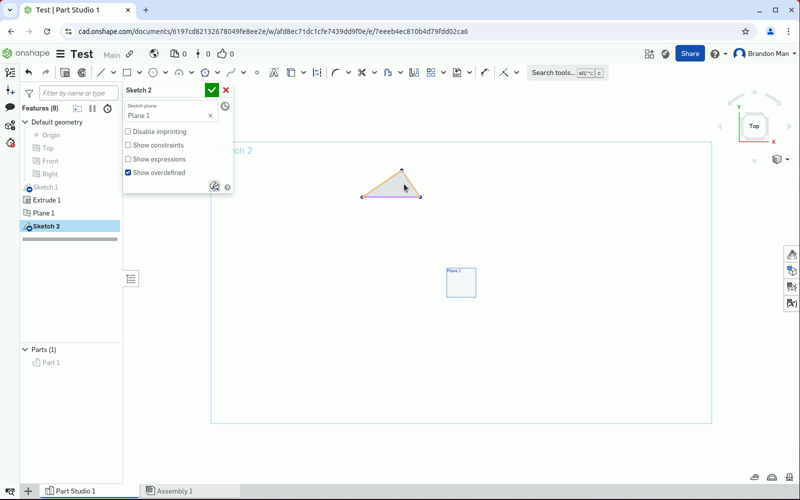
scroll(6)
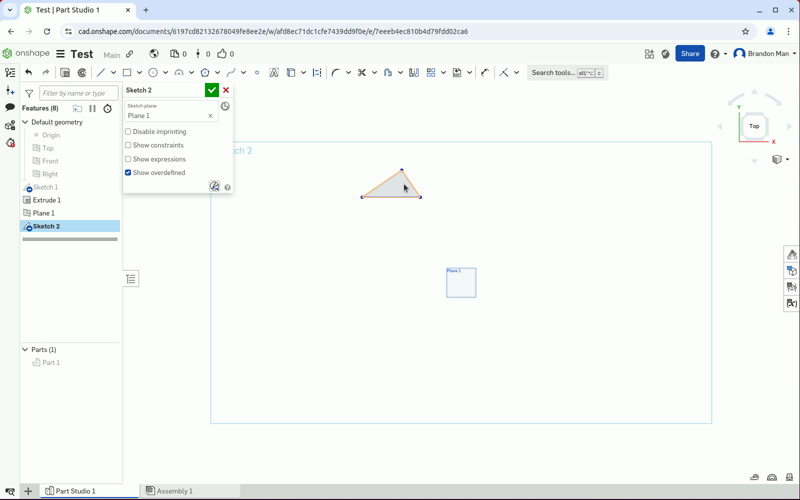
scroll(6)
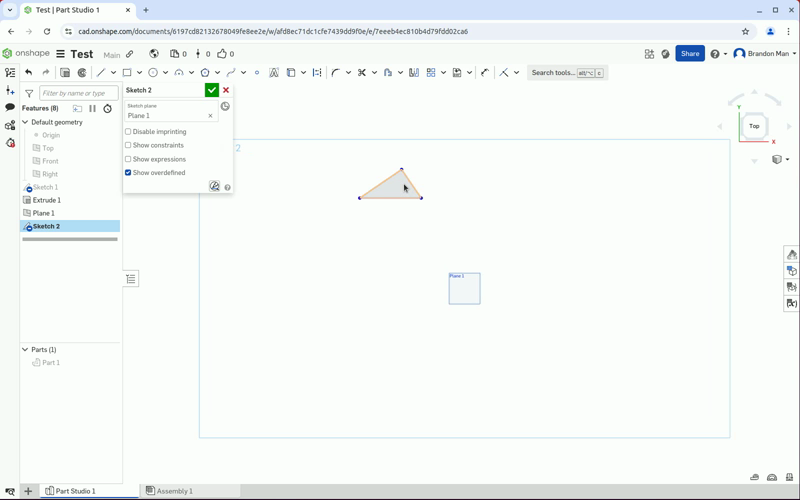
scroll(6)
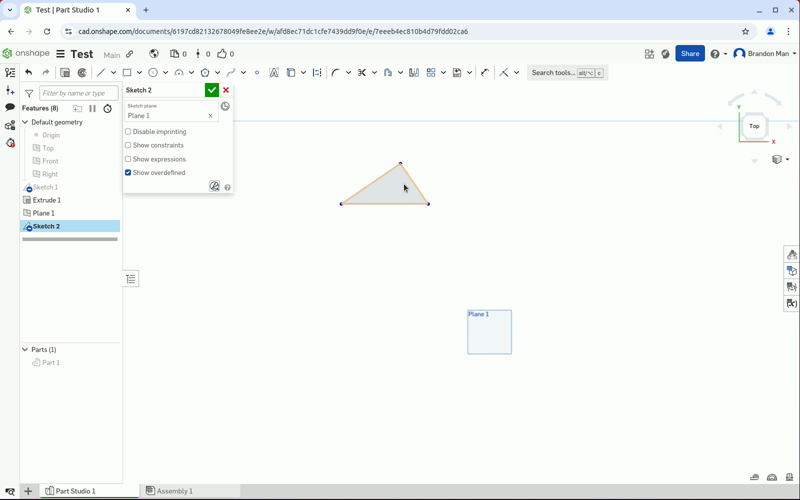
scroll(6)
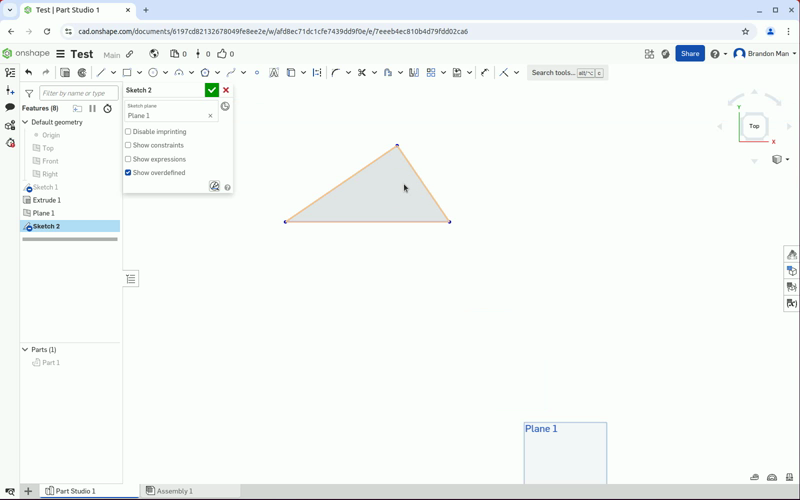
scroll(6)
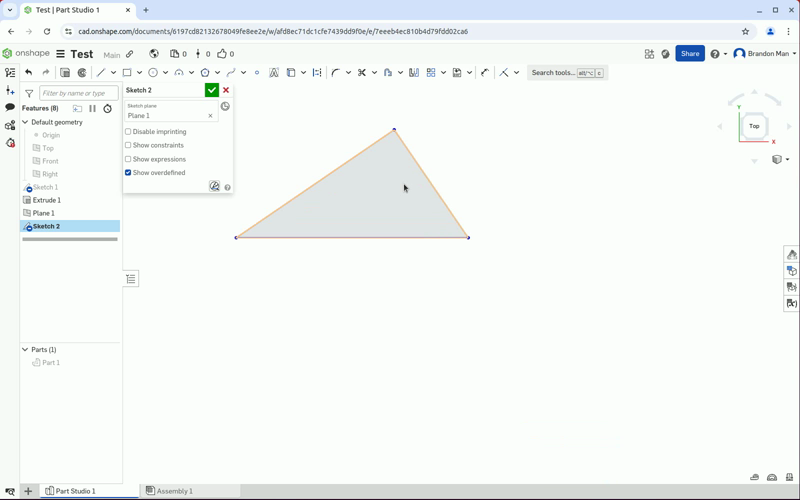
scroll(6)
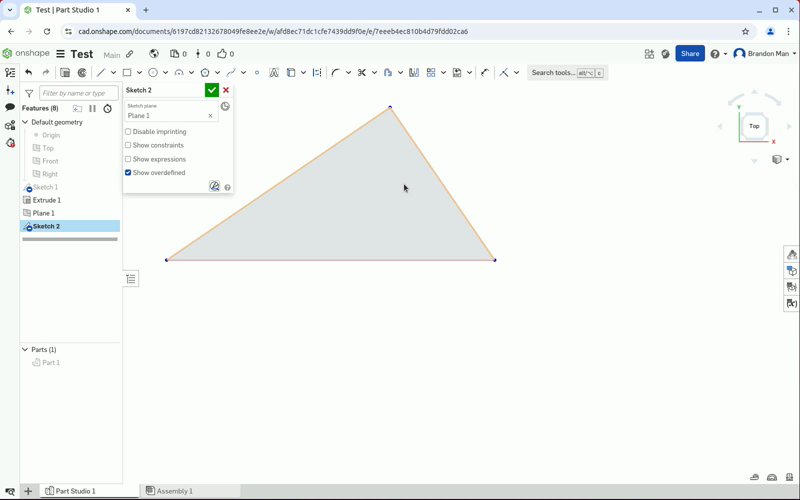
scroll(6)
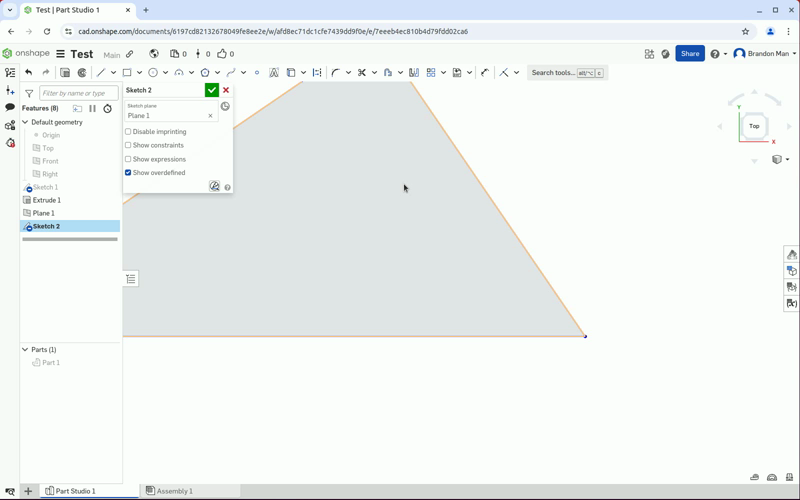
click(404, 183)
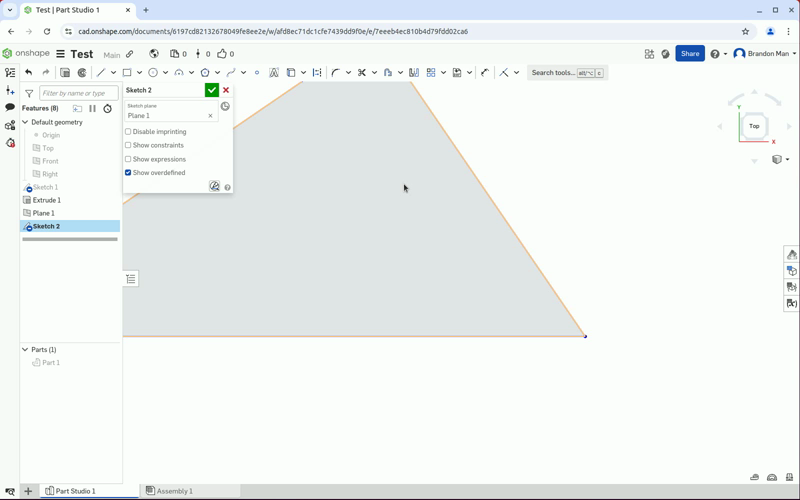
scroll(-6)
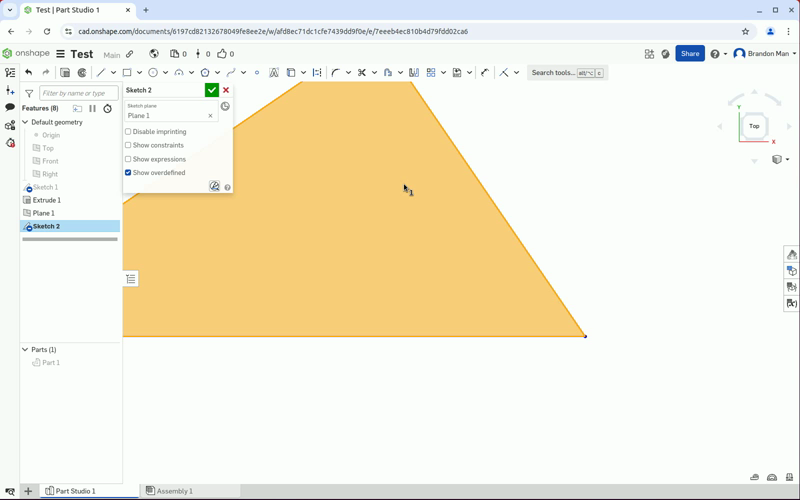
scroll(-6)
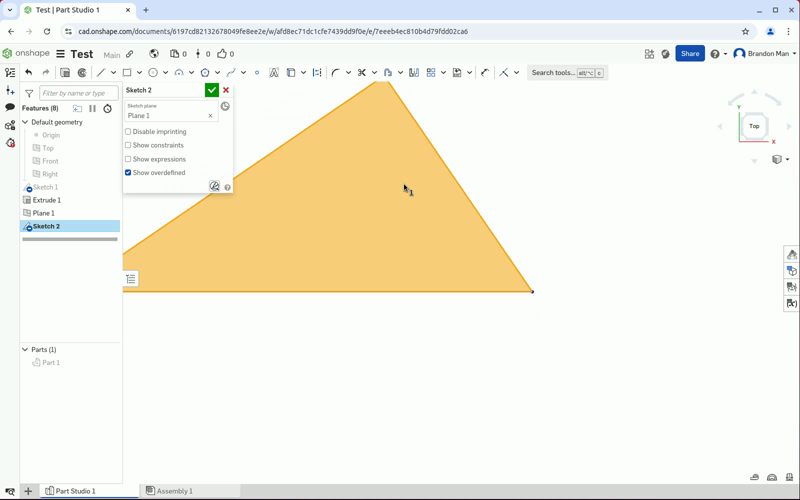
scroll(-6)
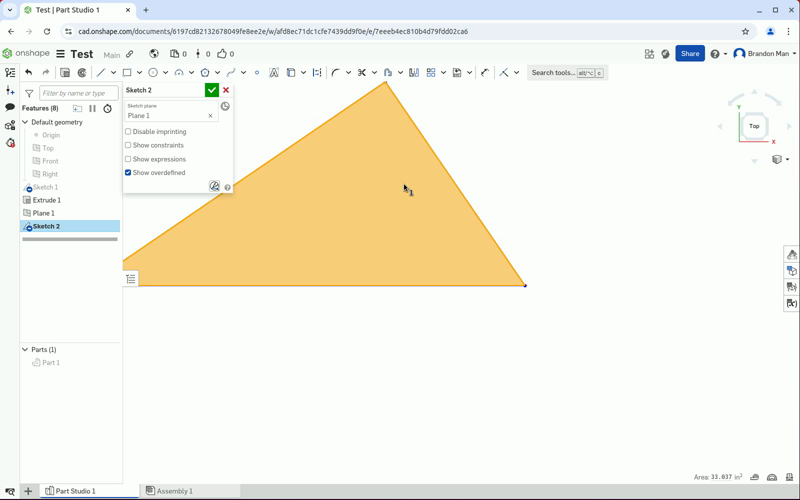
scroll(-6)
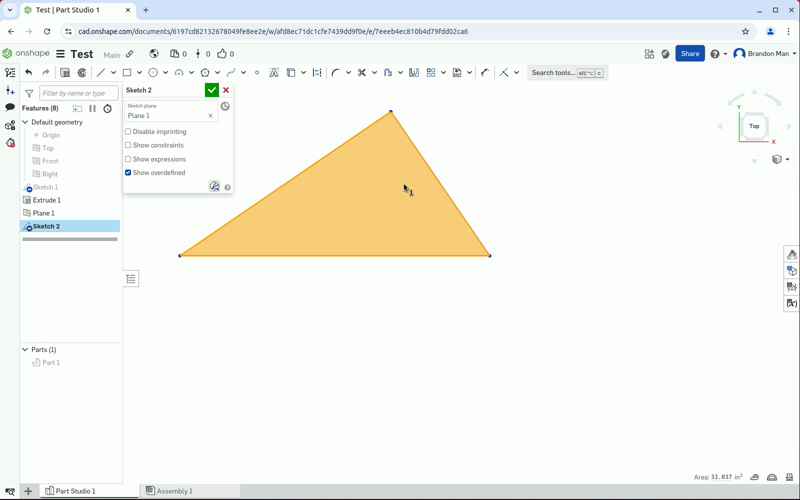
scroll(-6)
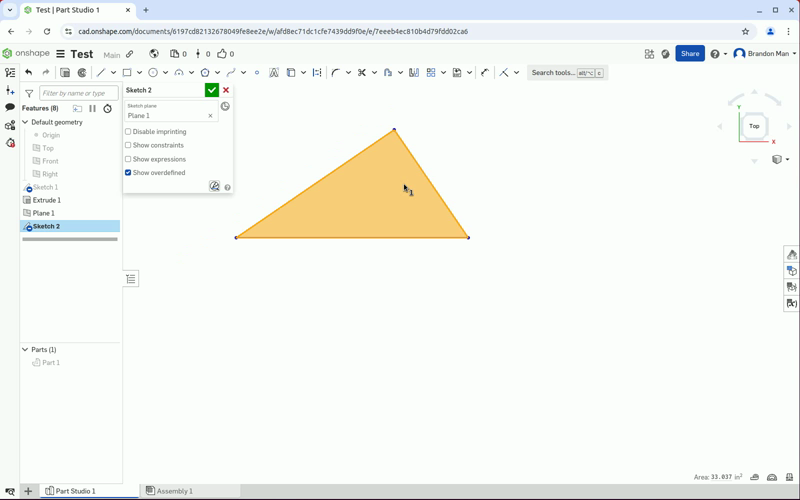
scroll(-6)
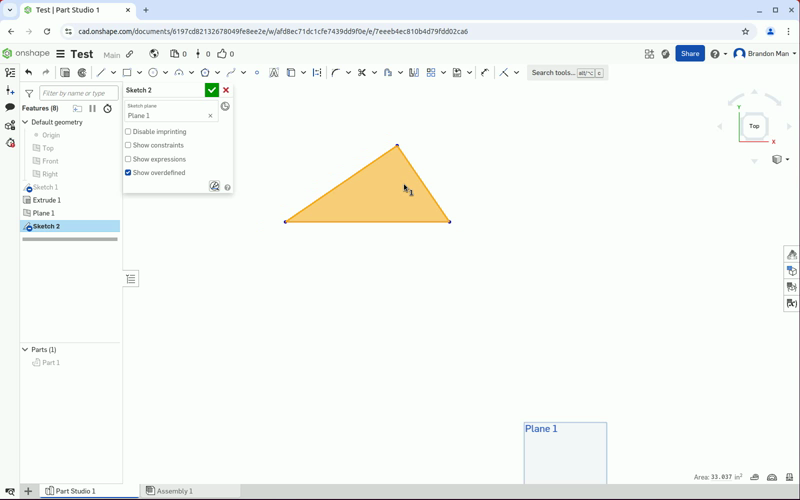
scroll(-6)
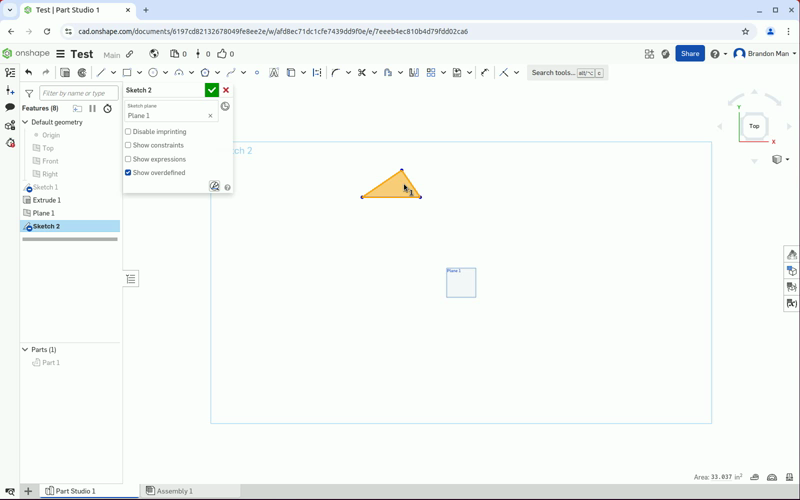
mouse_move(73, 352)
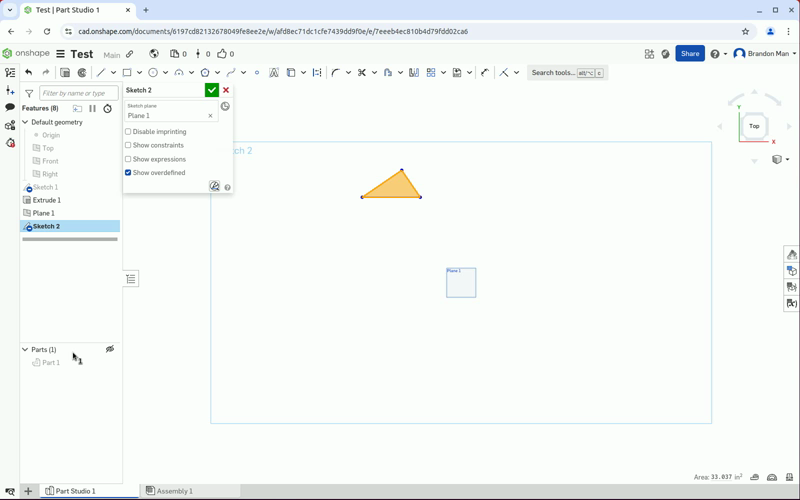
key(shift+y)
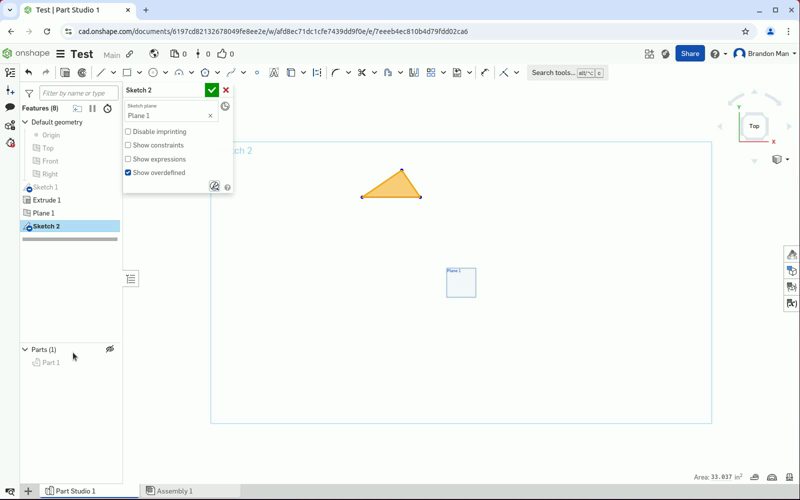
key(shift+e)
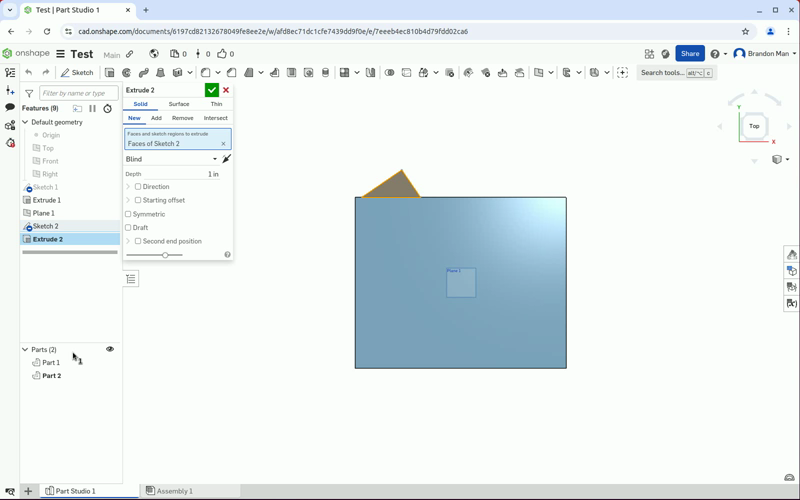
mouse_move(143, 106)
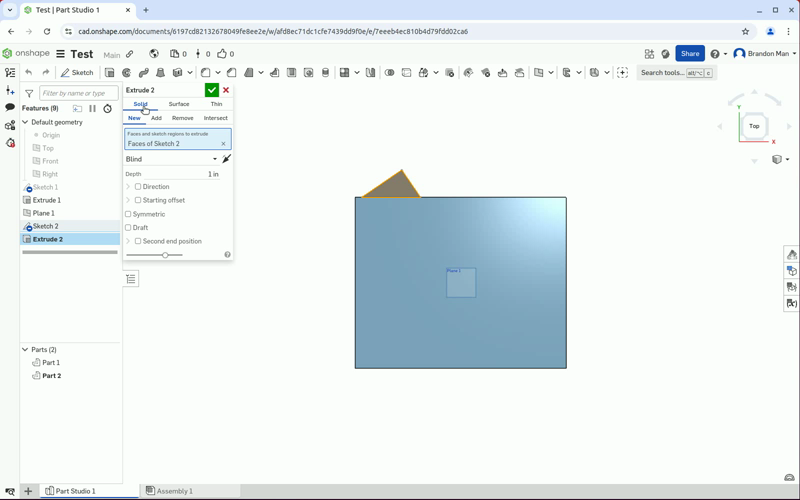
click(143, 106)
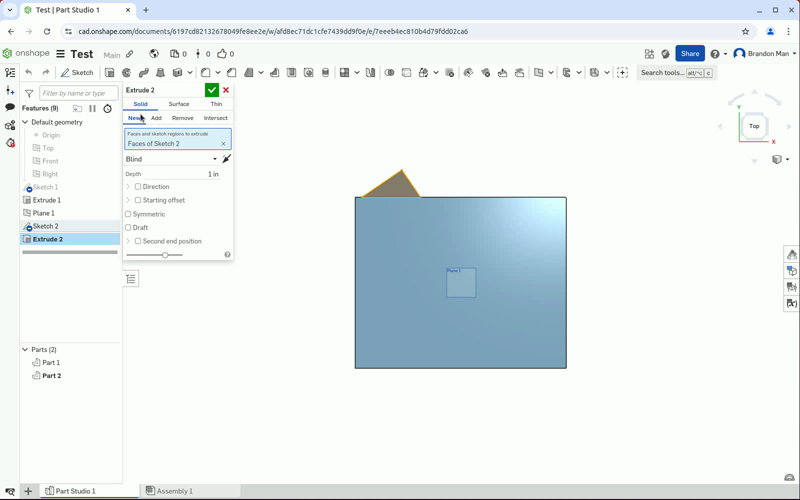
mouse_move(137, 120)
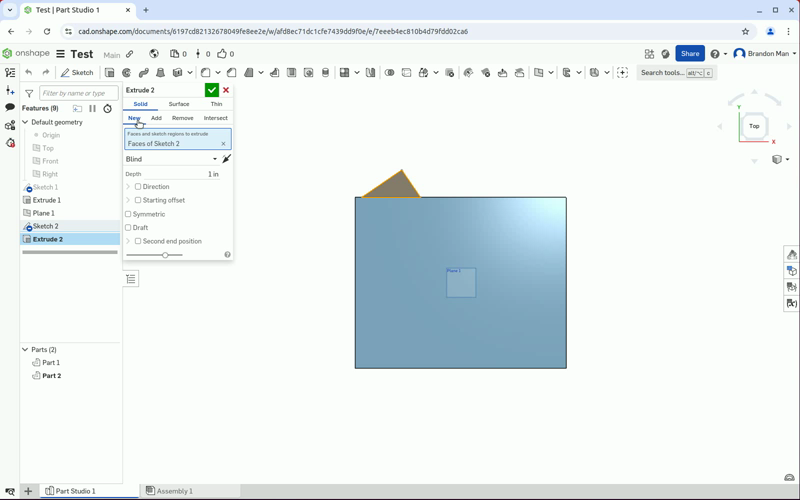
click(137, 120)
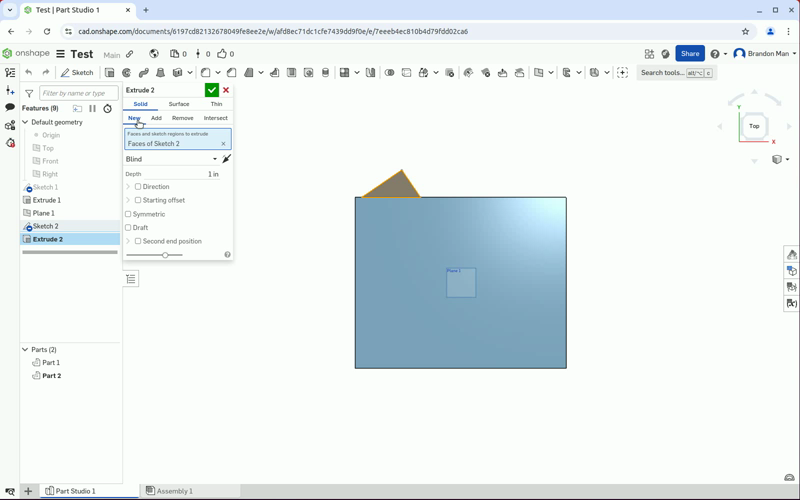
key(tab, 4)
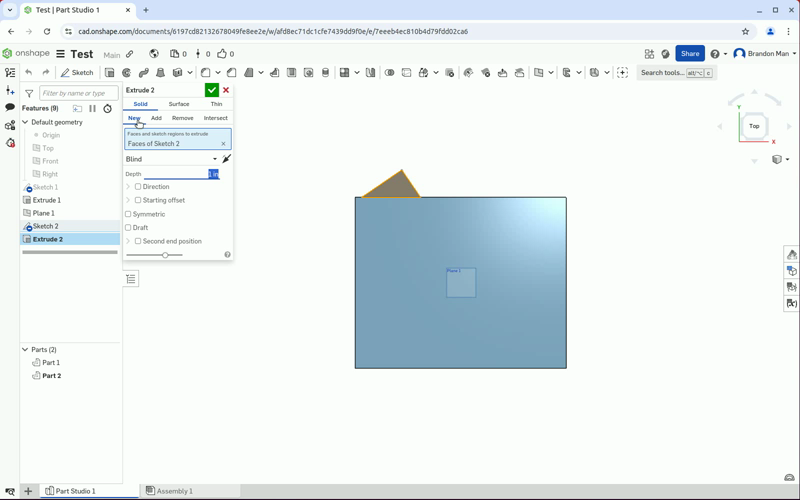
text(-0.241)
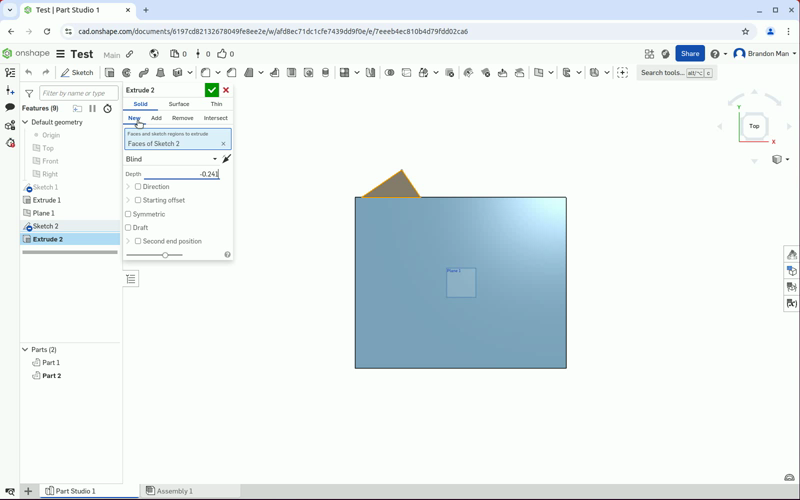
key(enter)
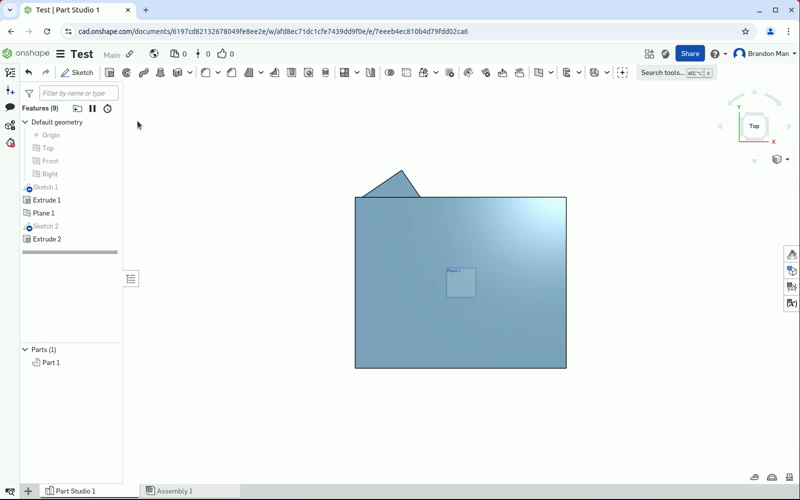
key(shift+h)
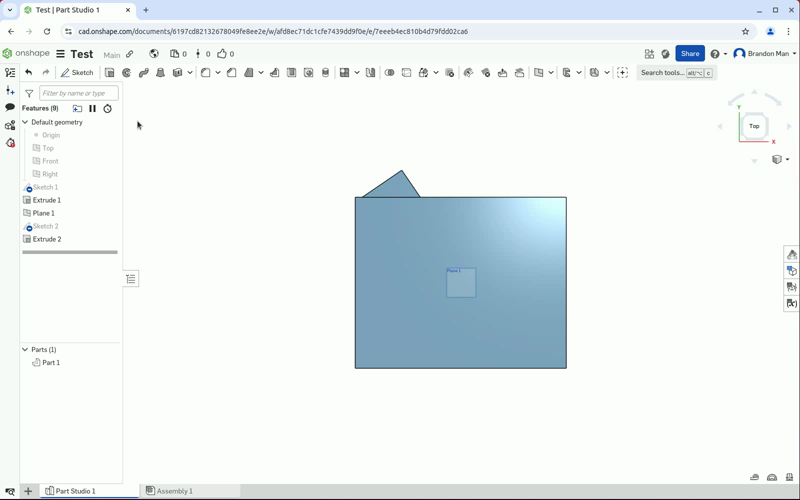
key(shift+h)
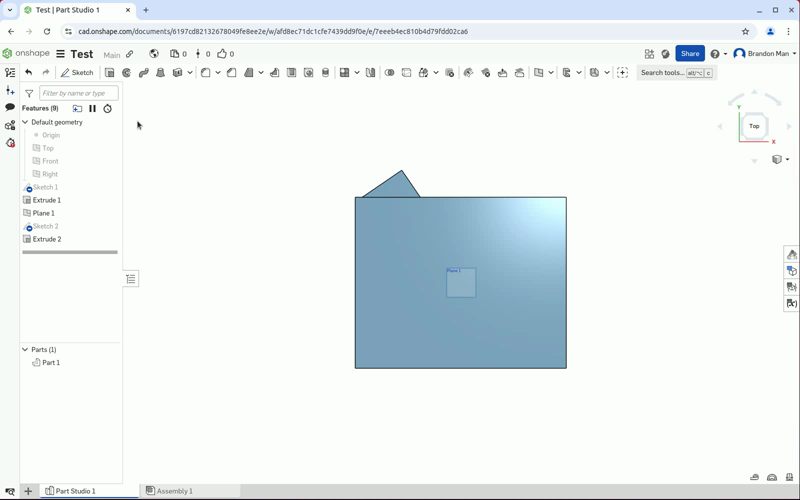
mouse_move(73, 189)
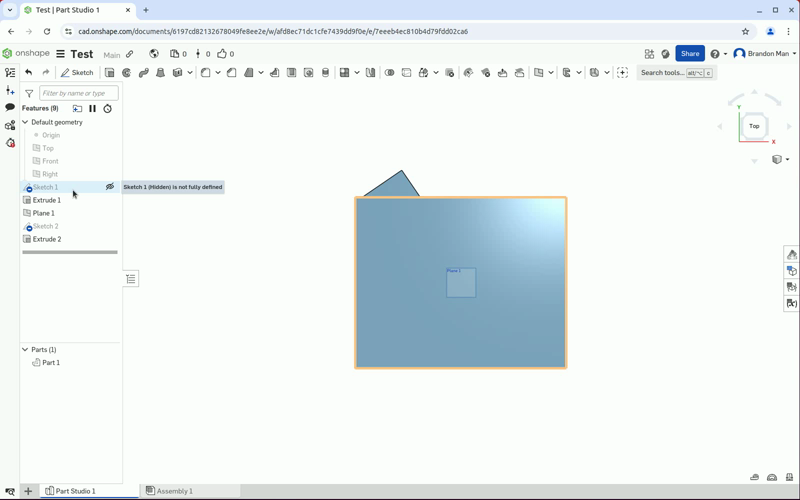
click(73, 189)
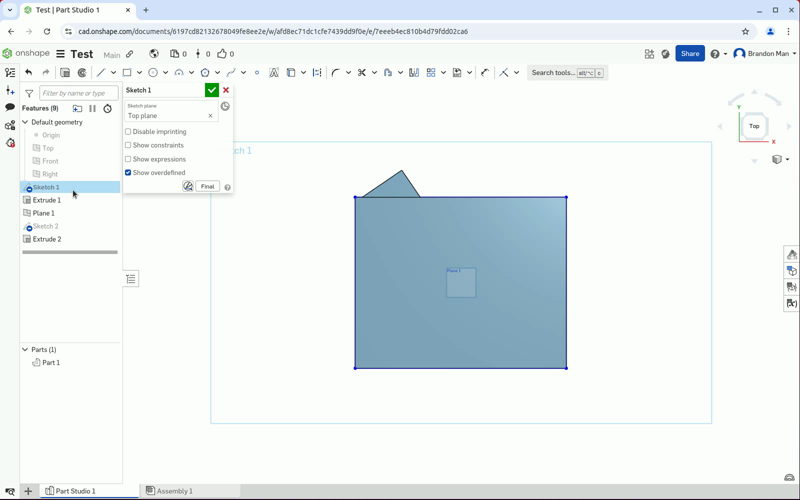
mouse_move(229, 92)
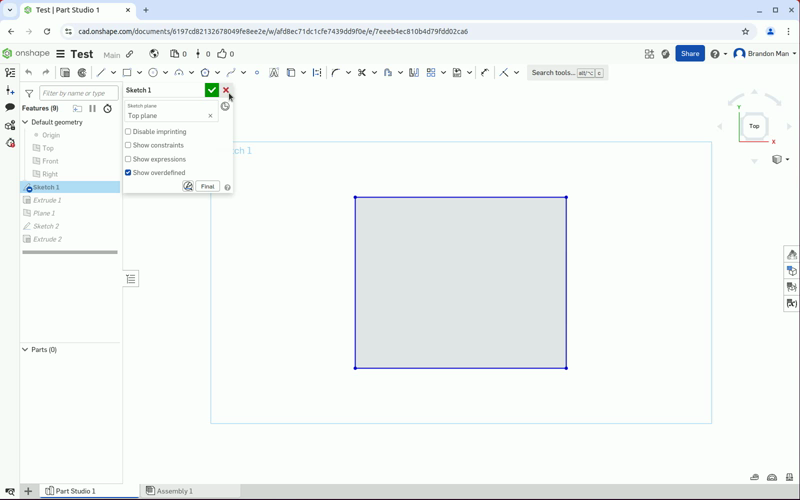
click(229, 92)
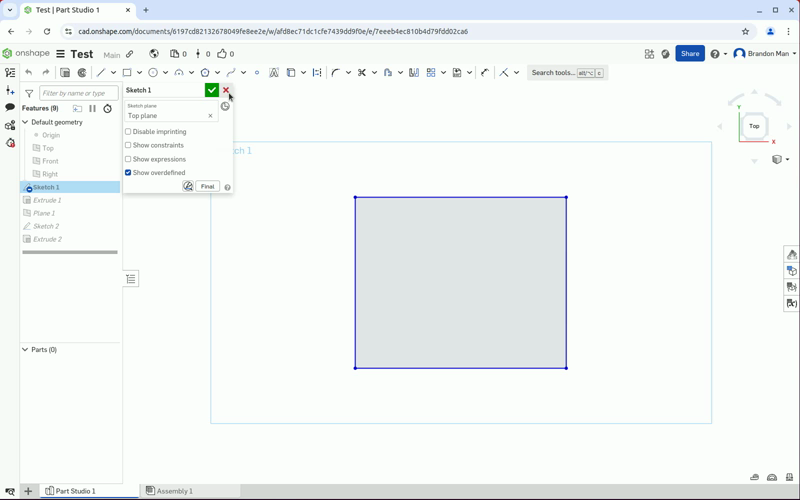
key(shift+s)
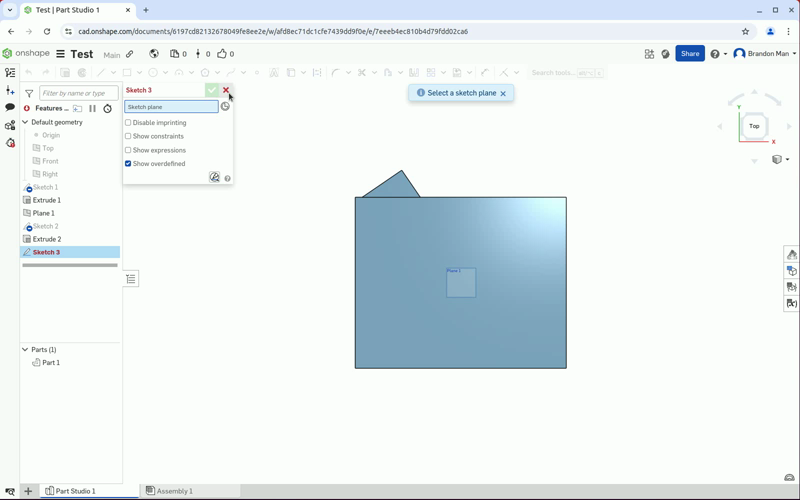
mouse_move(73, 215)
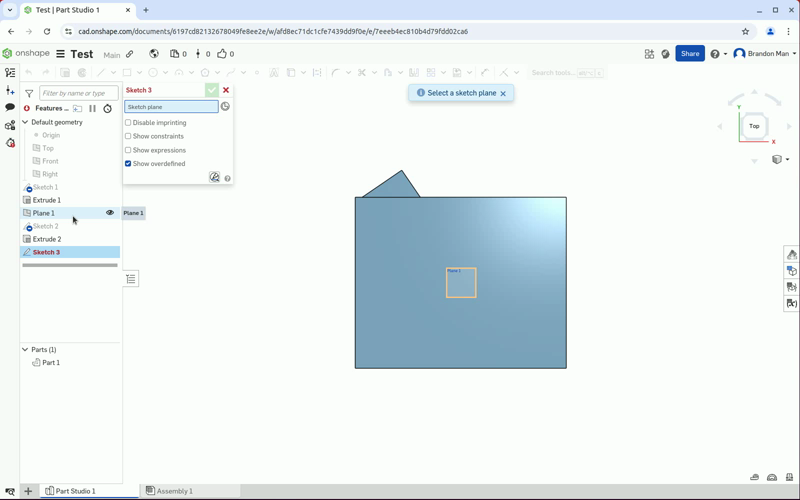
click(73, 215)
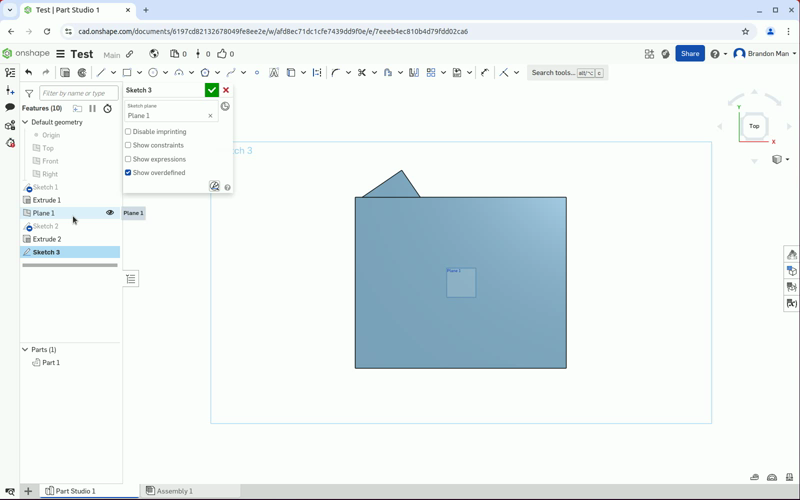
mouse_move(73, 352)
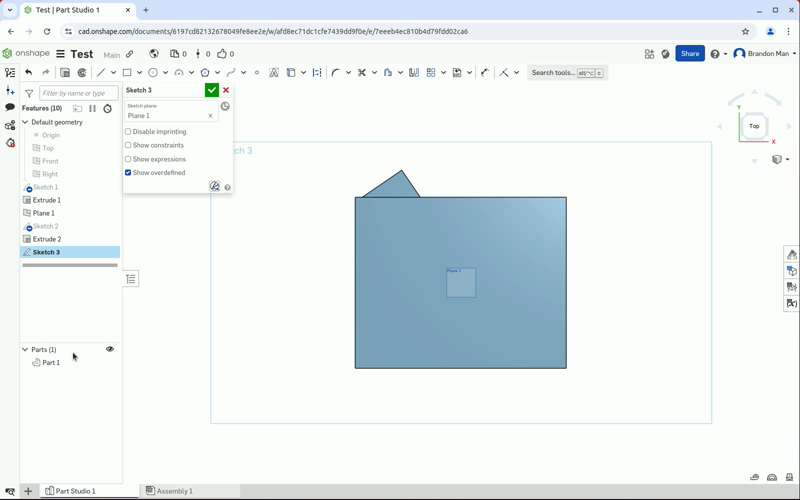
key(y)
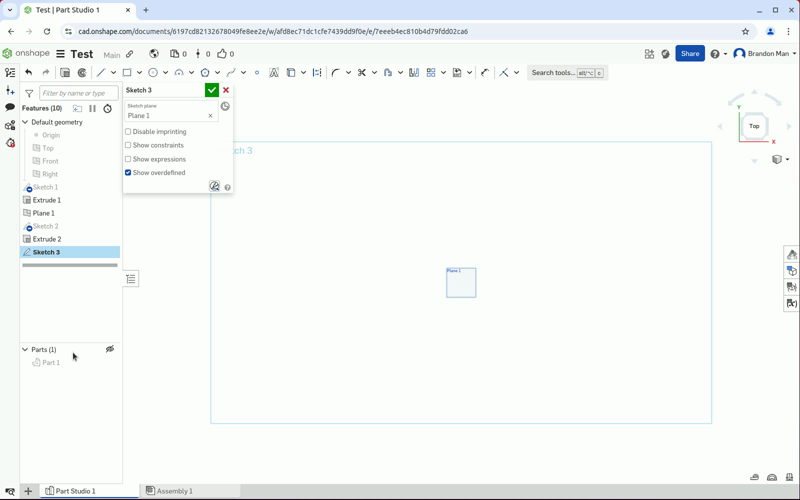
key(l)
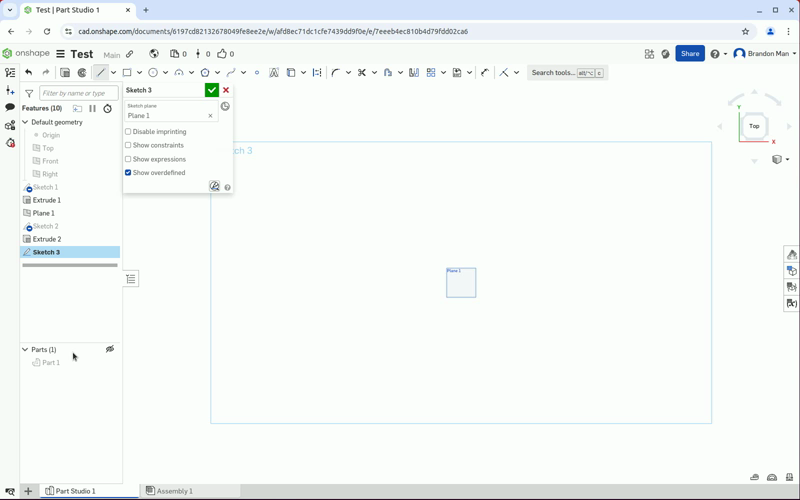
key_down(shift)
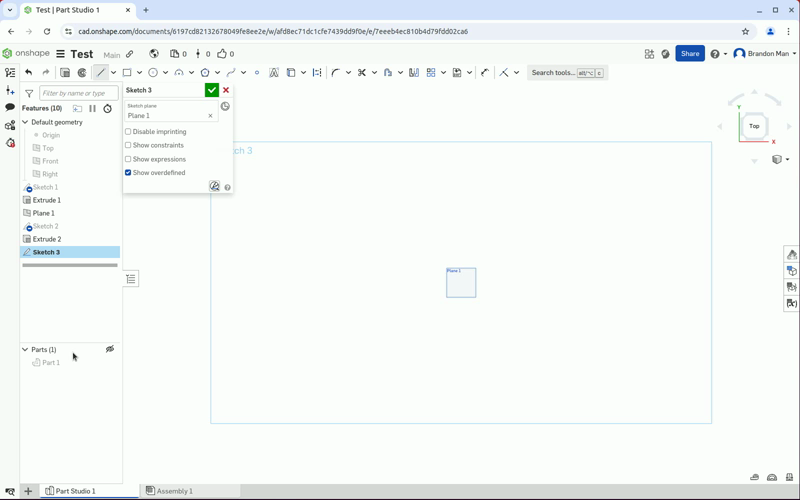
mouse_move(355, 201)
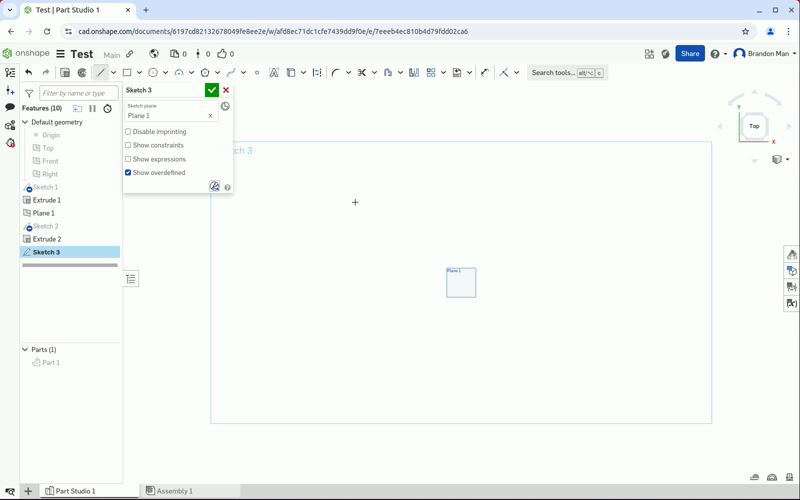
click(355, 201)
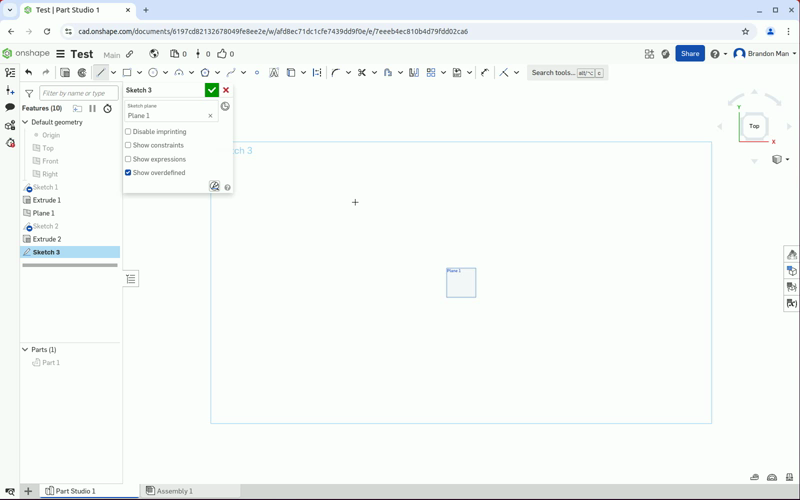
key_up(shift)
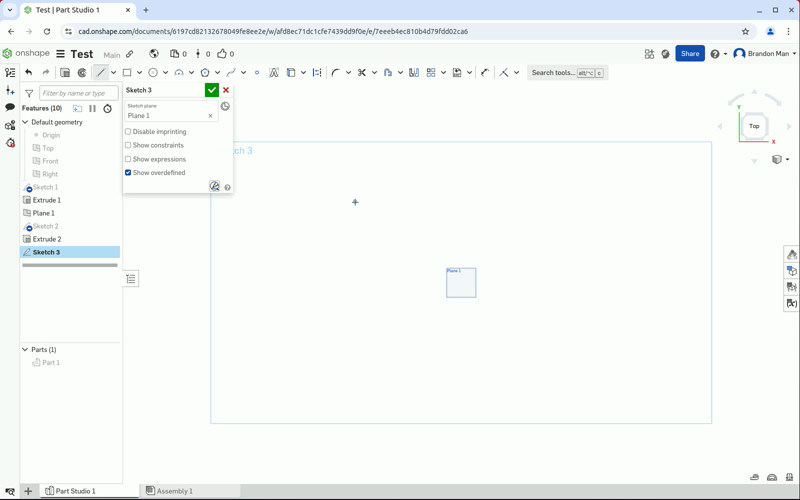
key_down(shift)
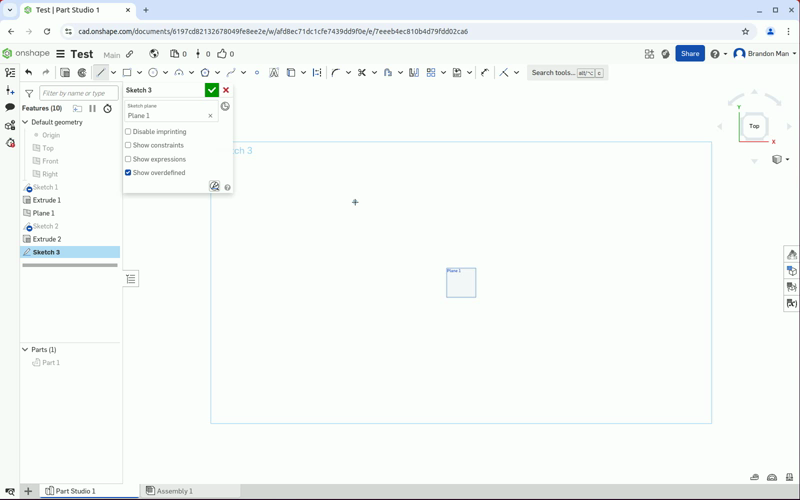
mouse_move(385, 201)
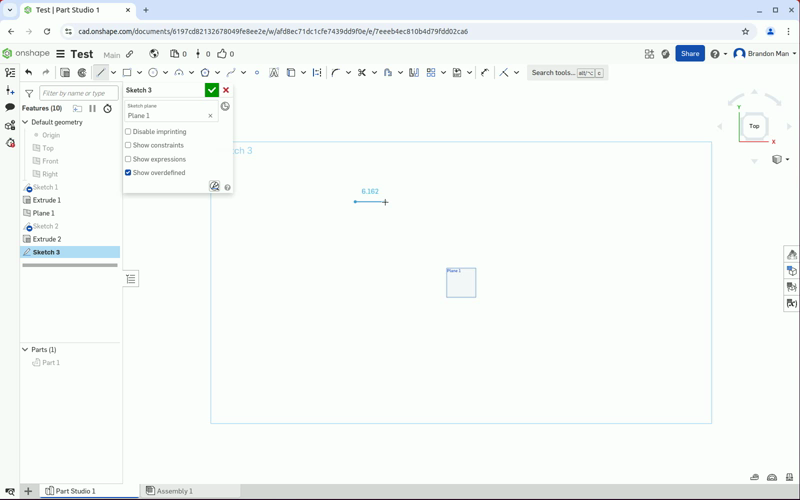
mouse_move(364, 195)
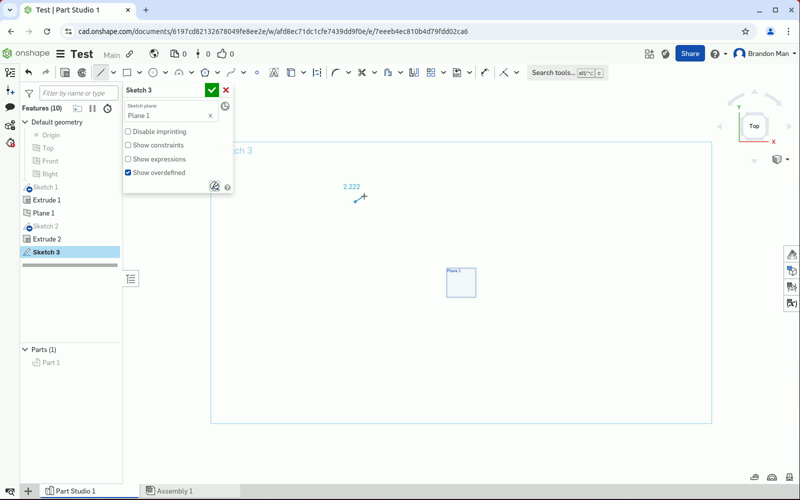
click(364, 195)
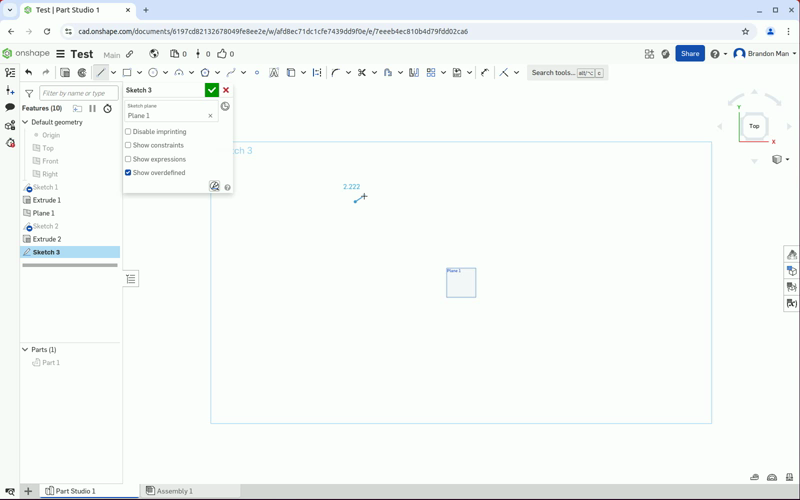
key_up(shift)
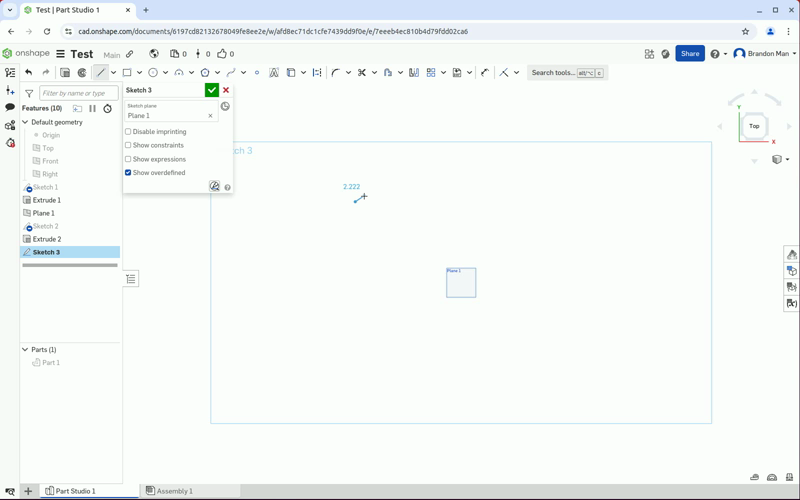
key_down(shift)
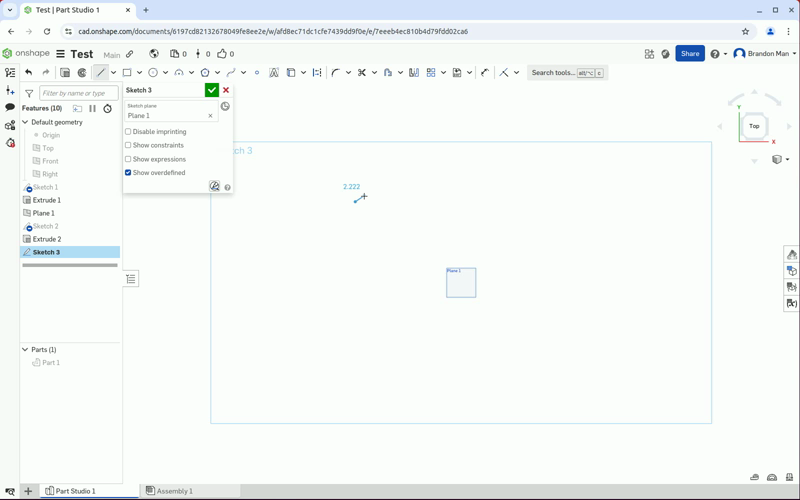
mouse_move(394, 195)
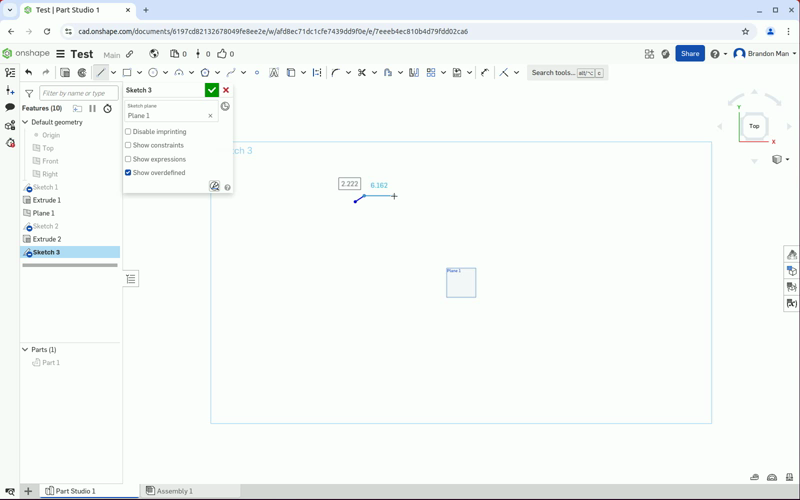
mouse_move(355, 195)
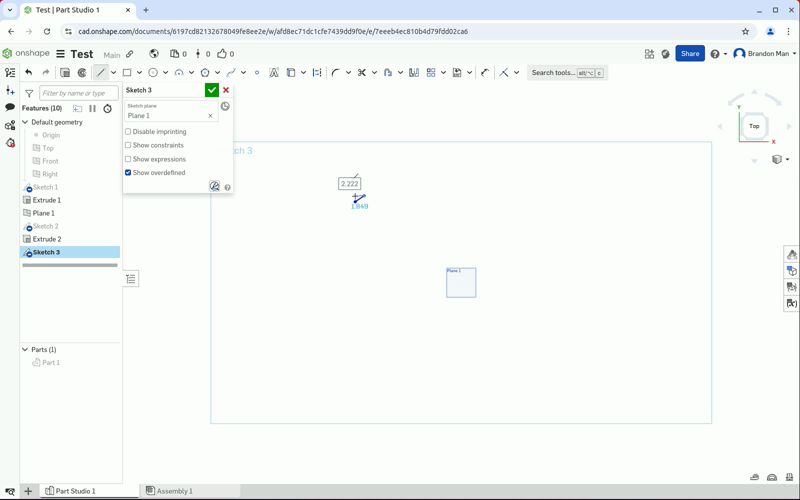
click(355, 195)
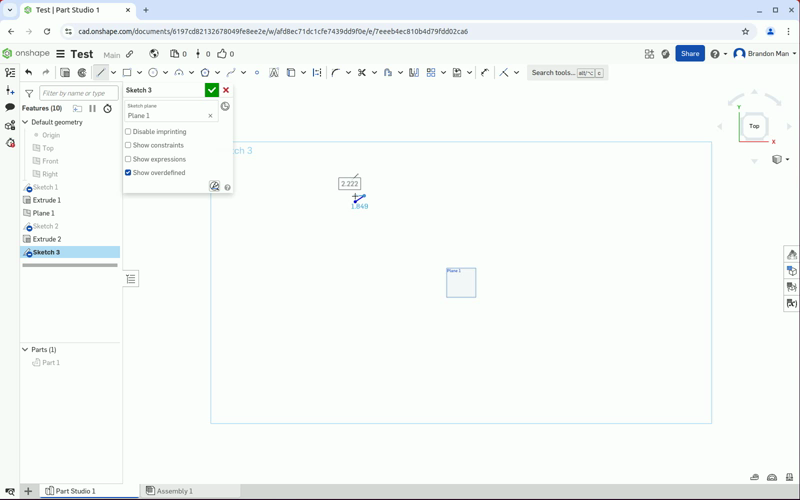
key_up(shift)
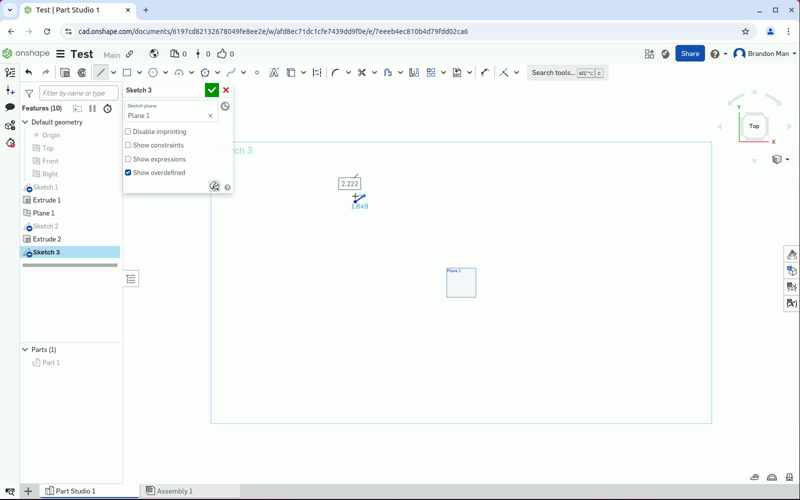
mouse_move(385, 195)
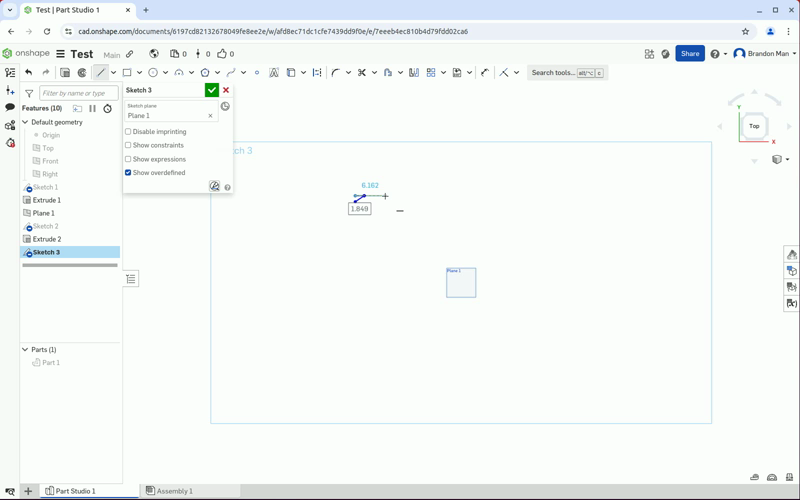
key_down(shift)
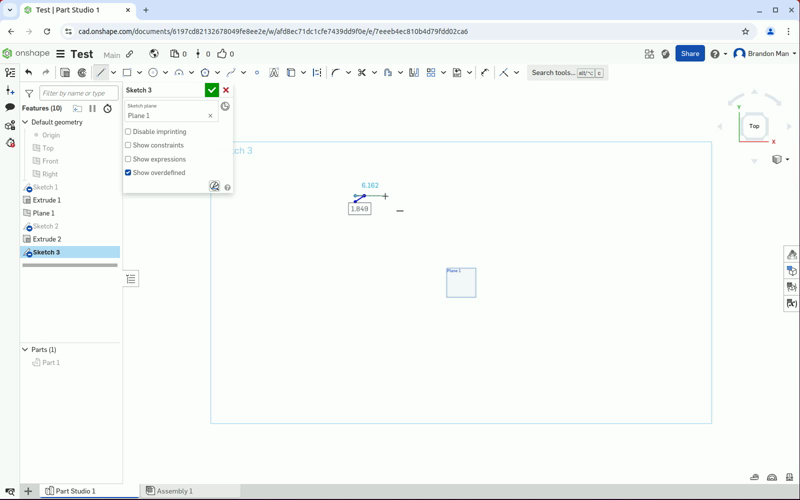
mouse_move(355, 201)
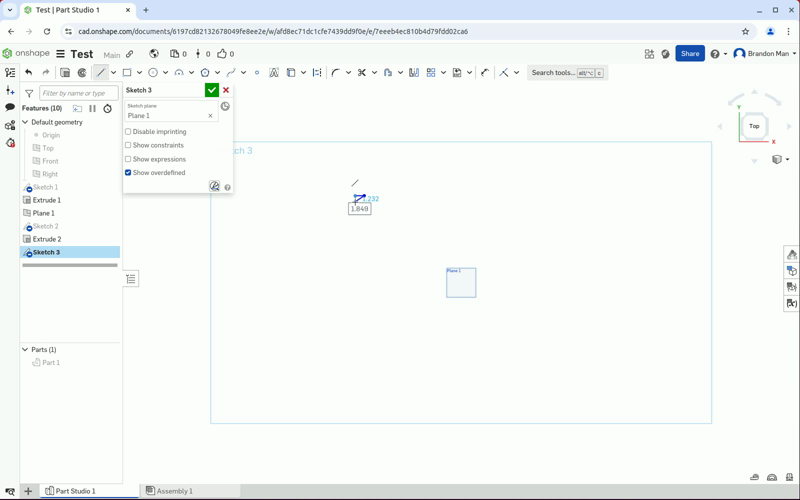
scroll(6)
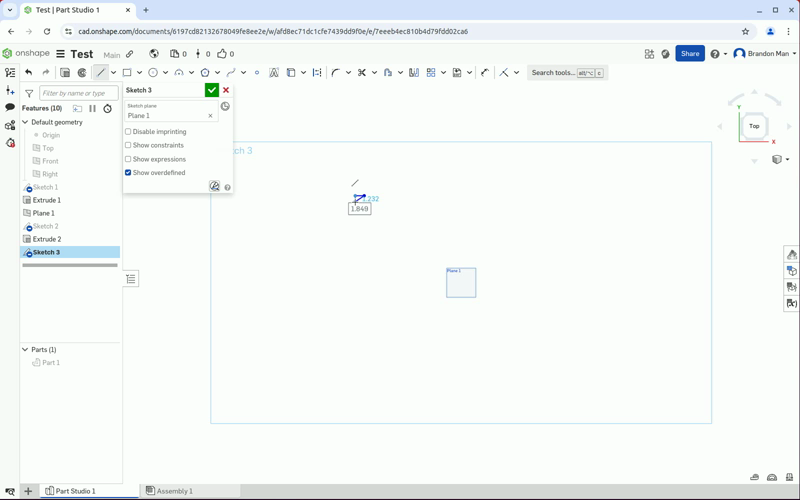
scroll(6)
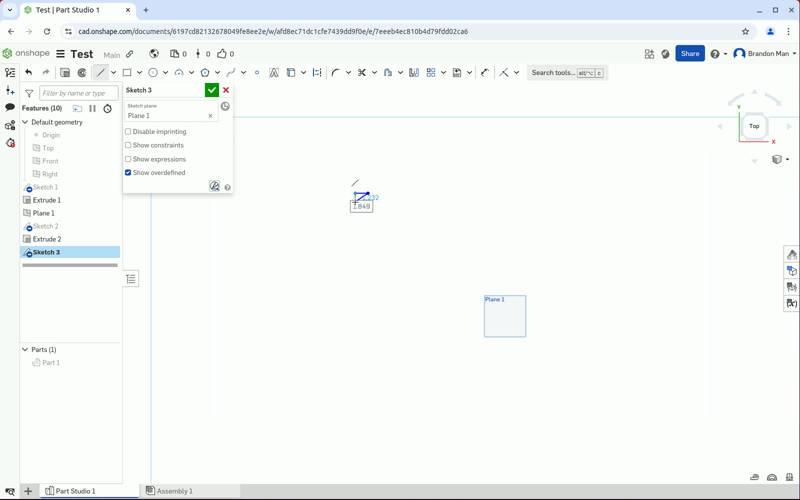
scroll(6)
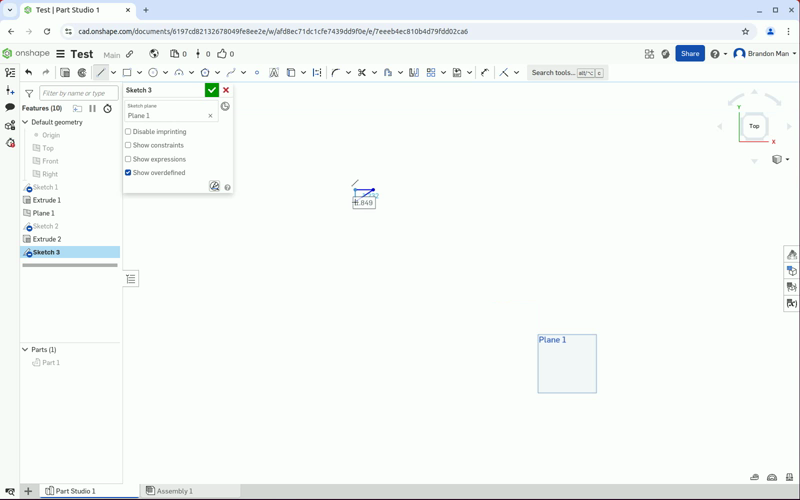
scroll(6)
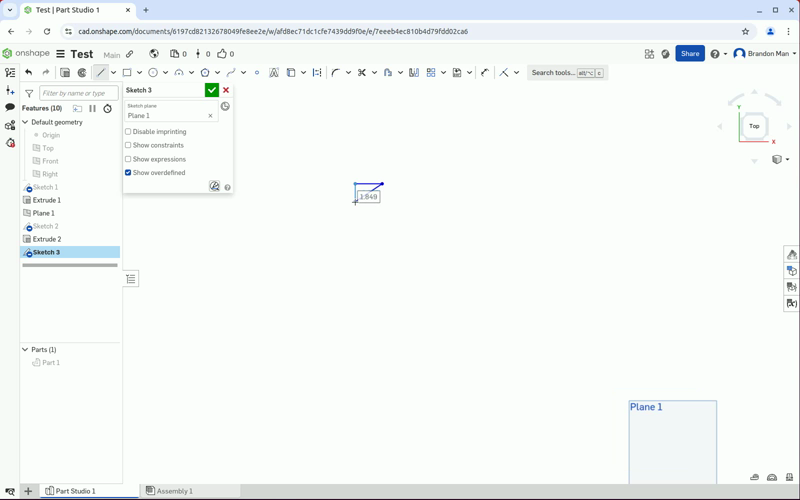
scroll(6)
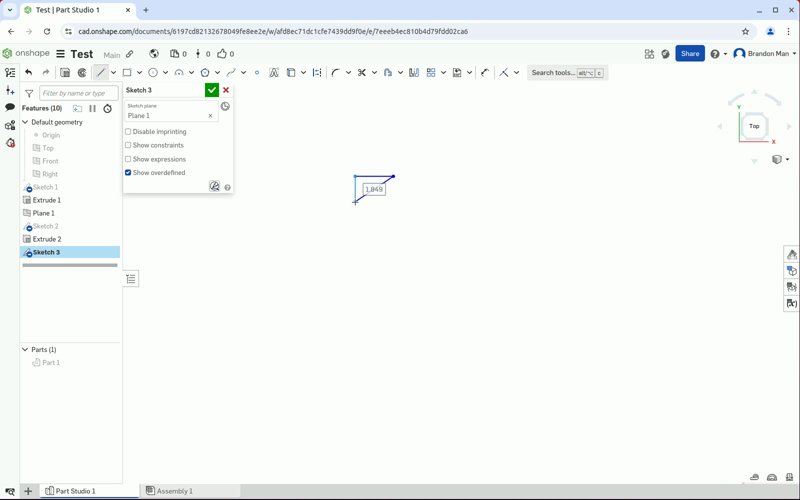
scroll(6)
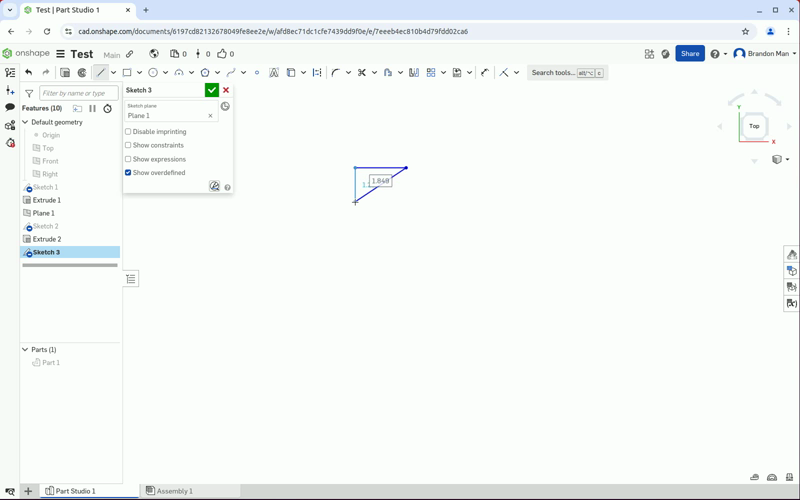
scroll(6)
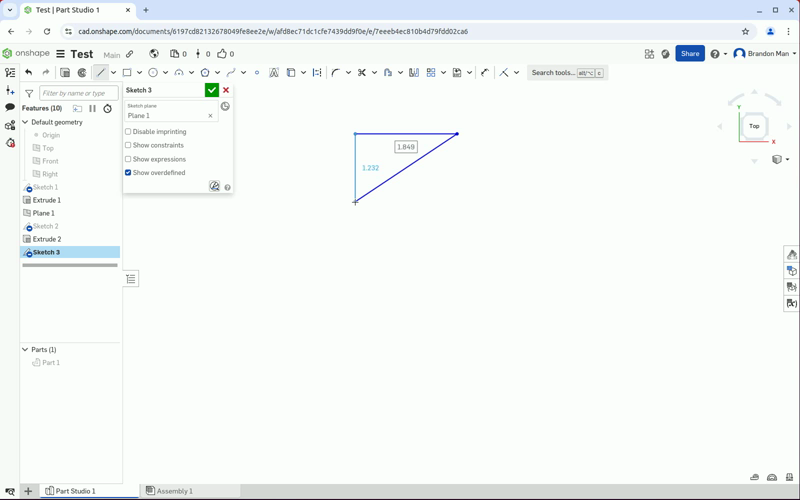
key_up(shift)
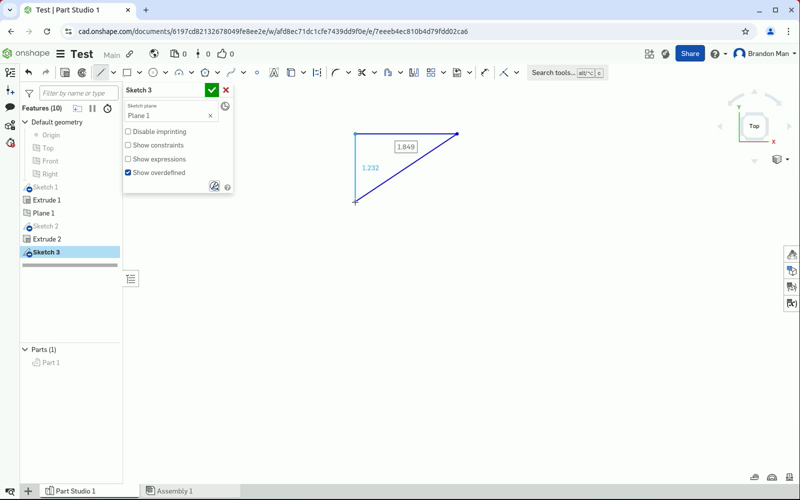
click(355, 201)
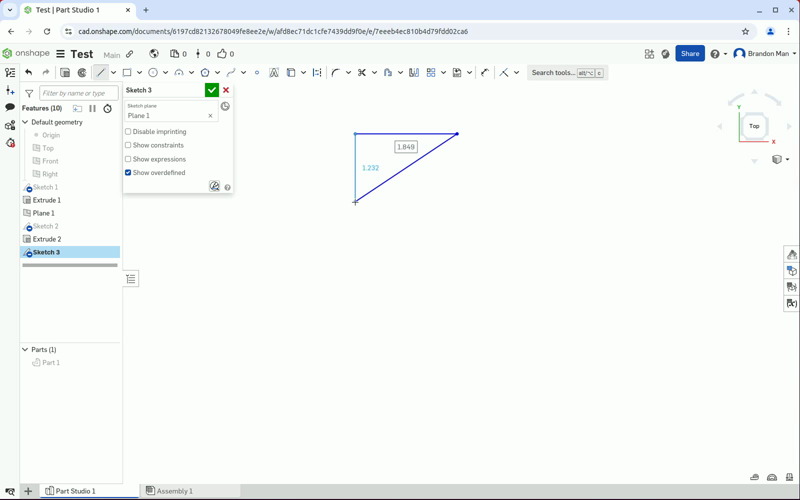
scroll(-6)
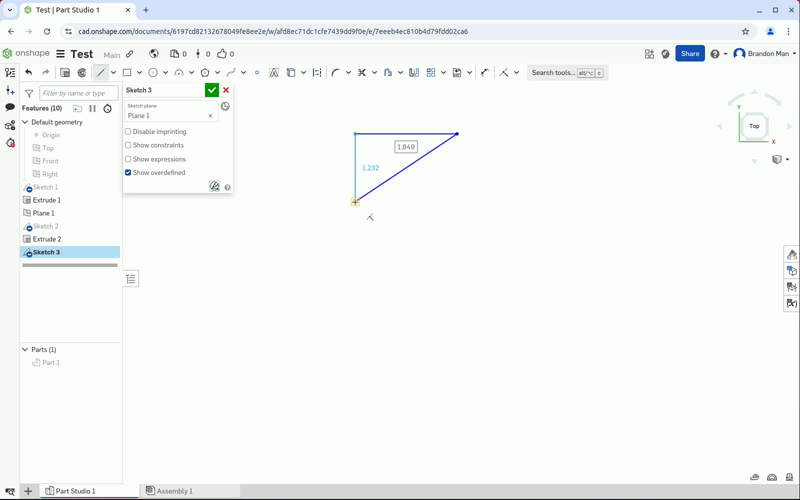
scroll(-6)
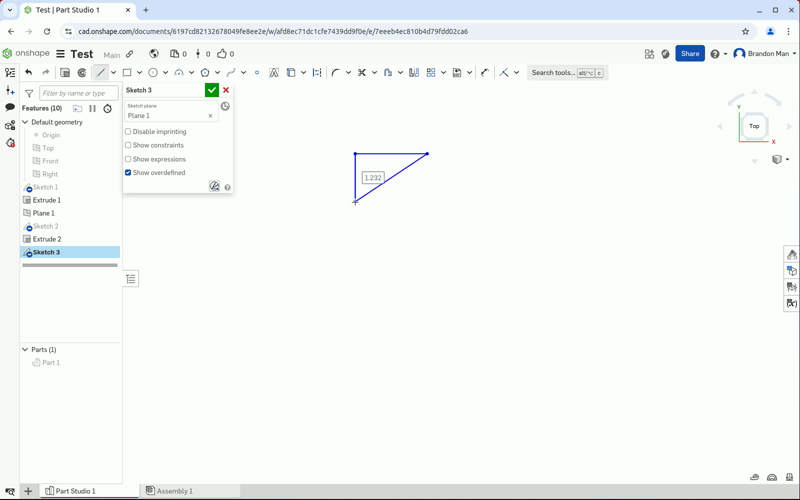
scroll(-6)
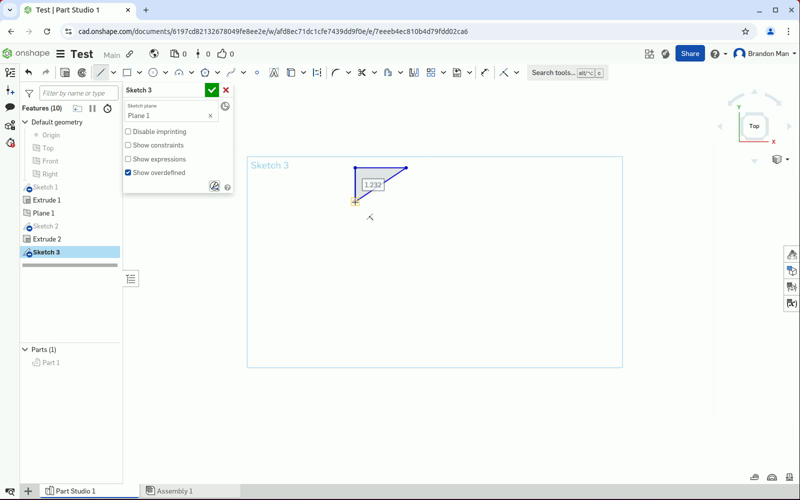
scroll(-6)
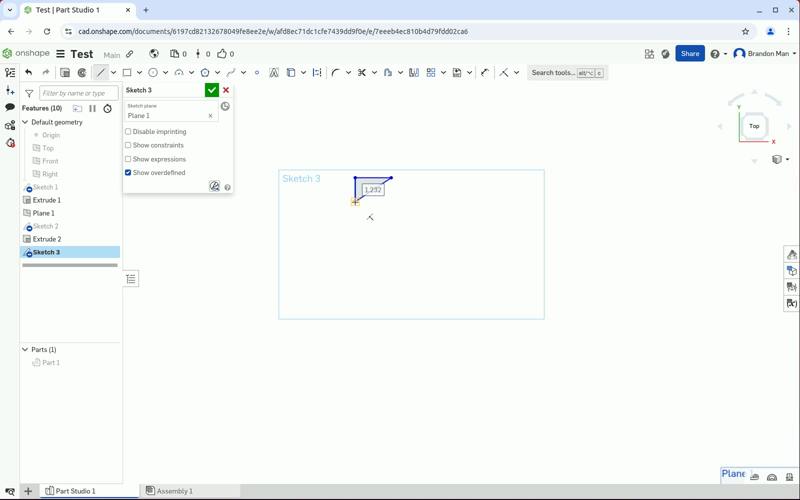
scroll(-6)
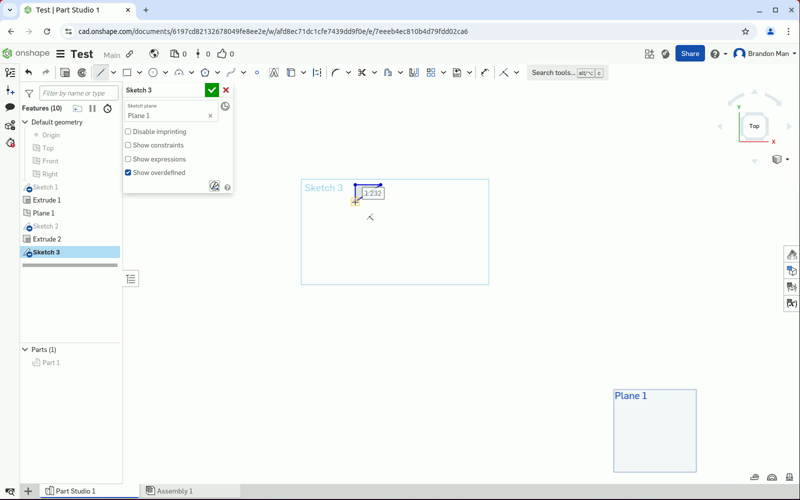
scroll(-6)
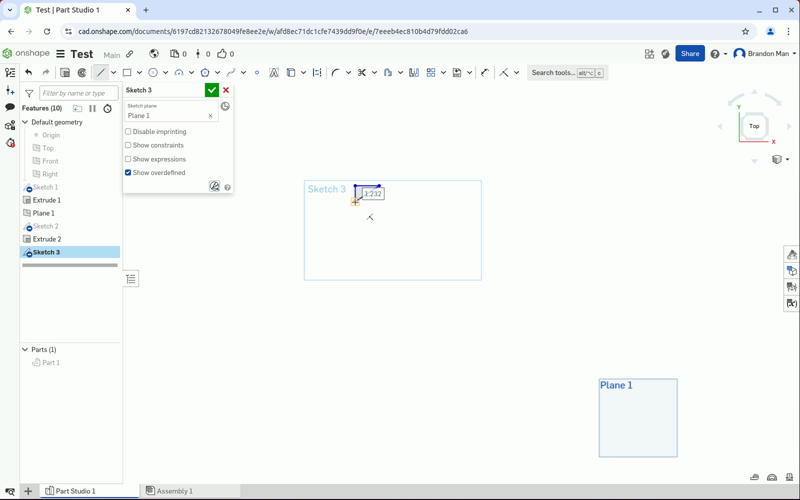
scroll(-6)
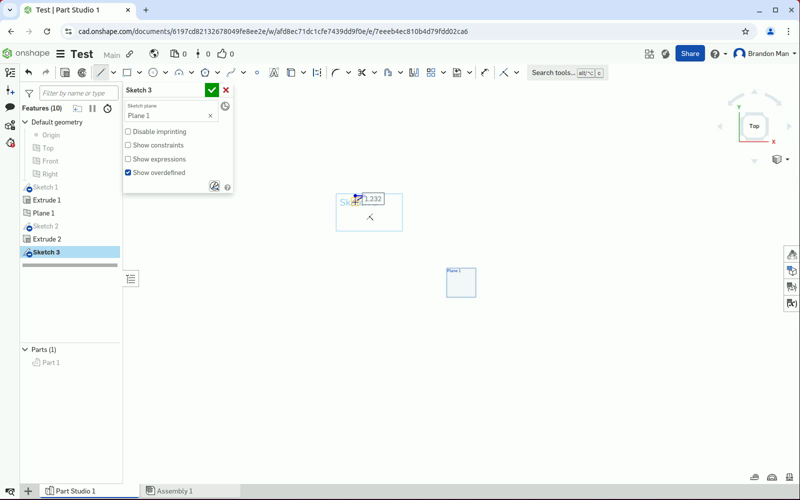
key(esc)
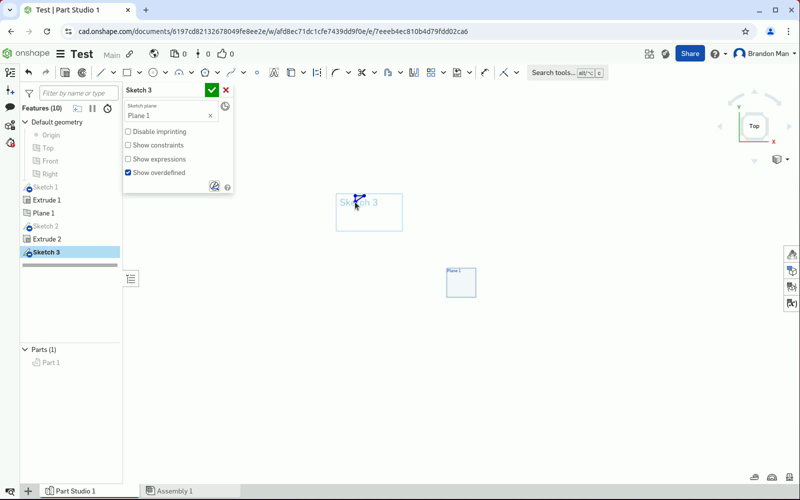
mouse_move(356, 199)
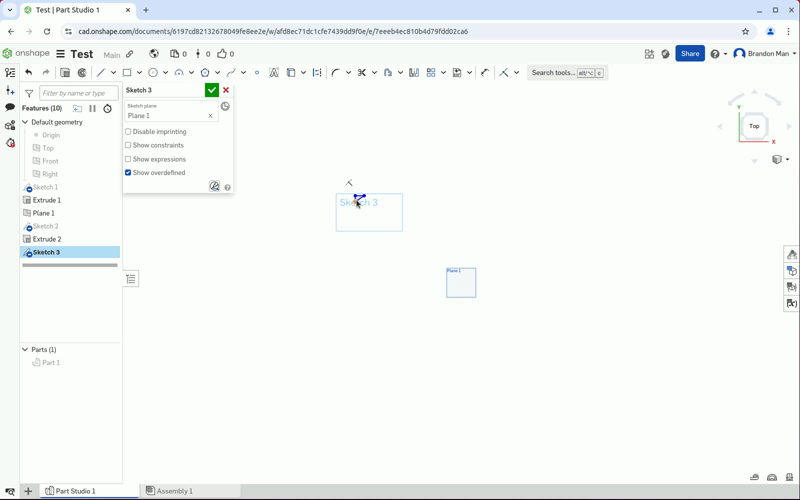
scroll(6)
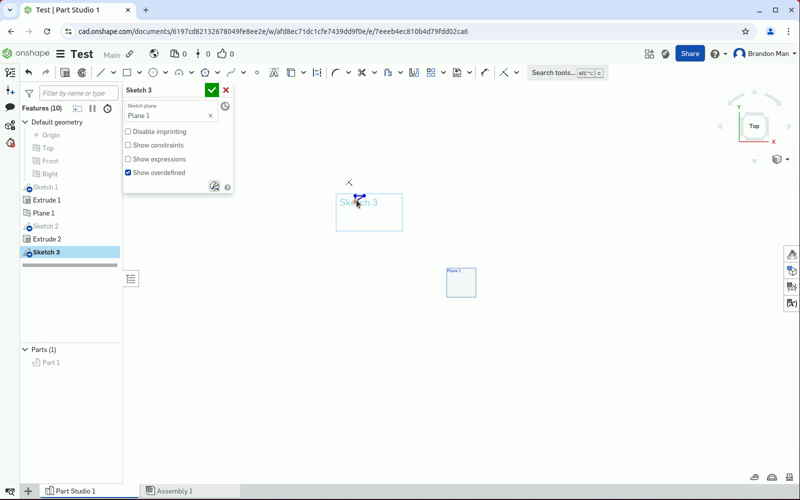
scroll(6)
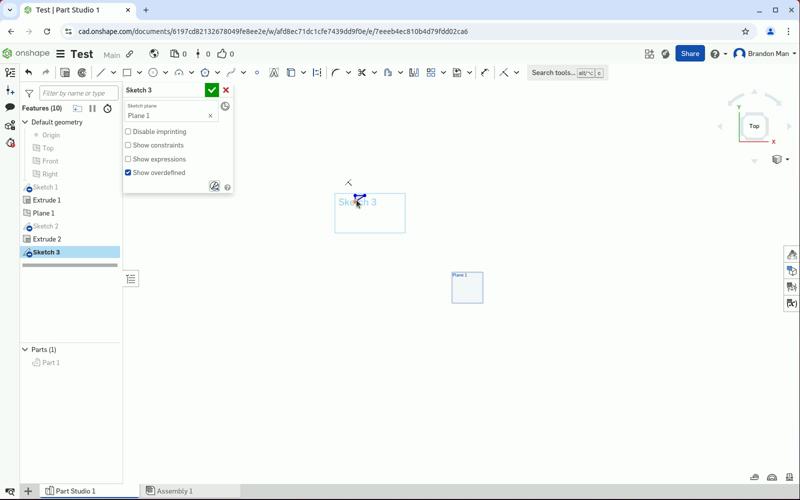
scroll(6)
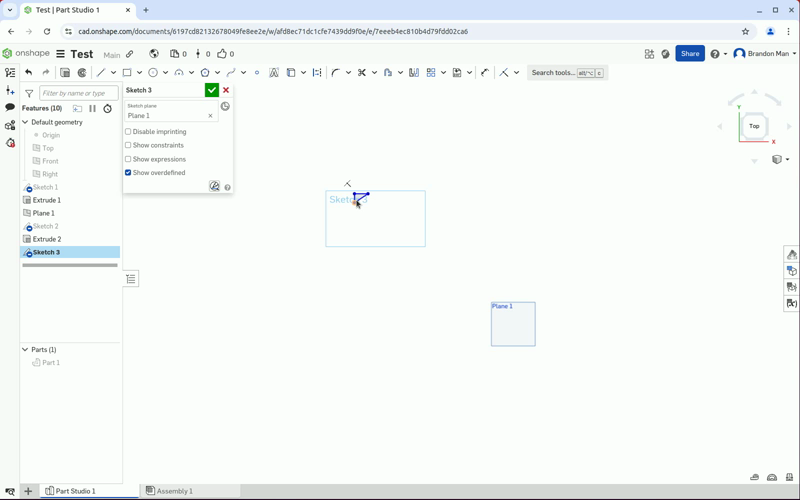
scroll(6)
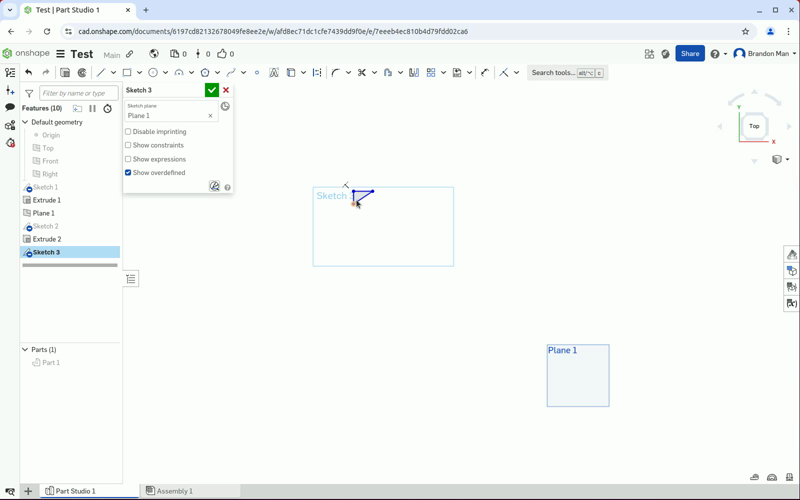
scroll(6)
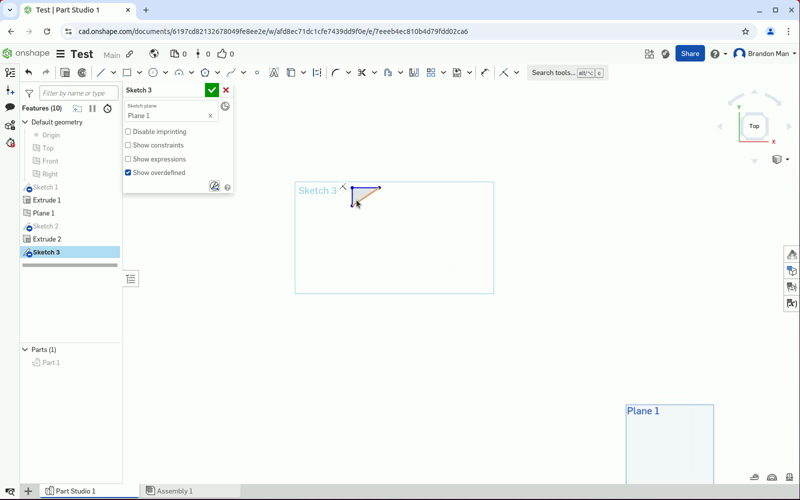
scroll(6)
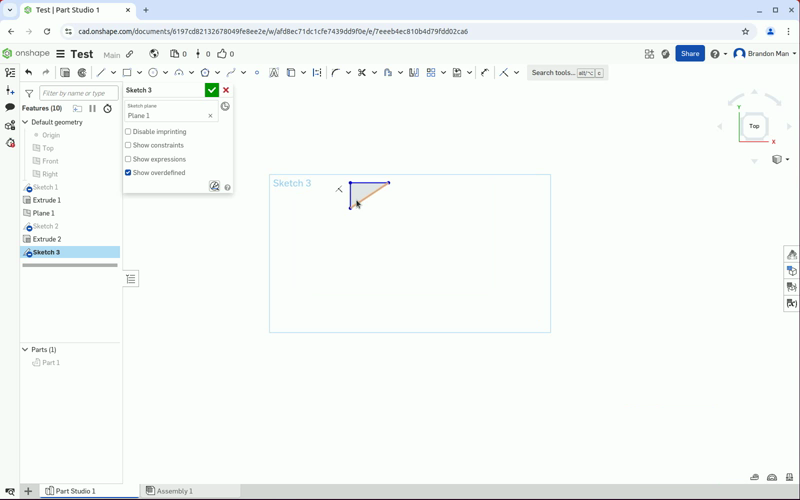
scroll(6)
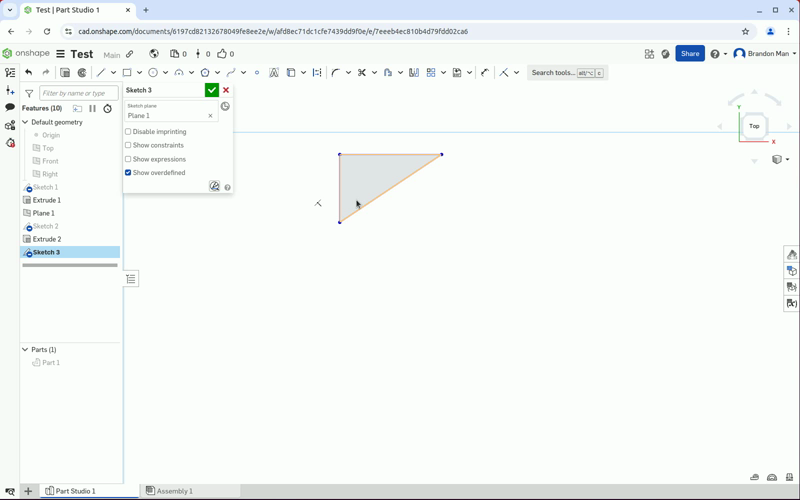
click(356, 199)
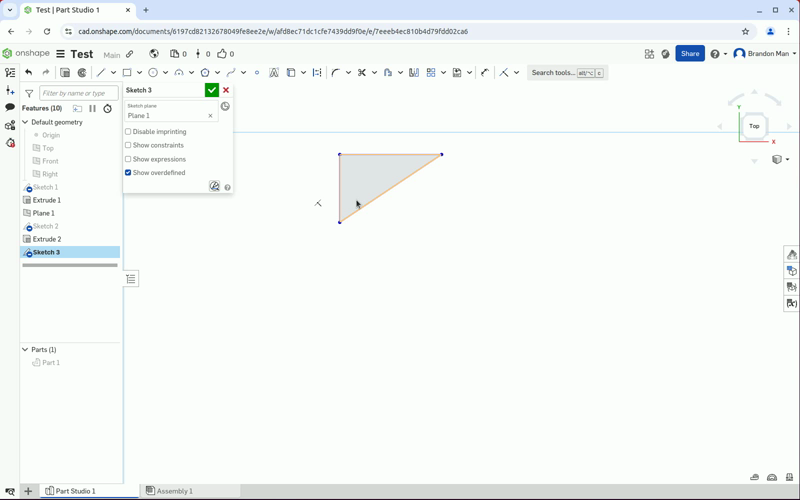
scroll(-6)
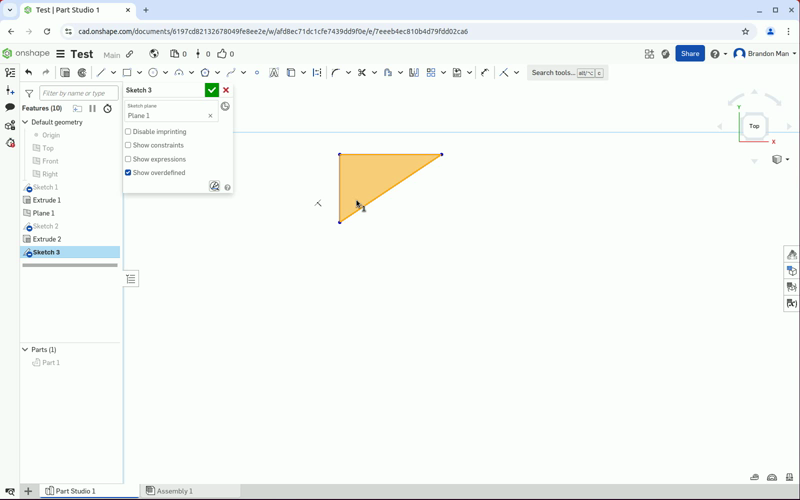
scroll(-6)
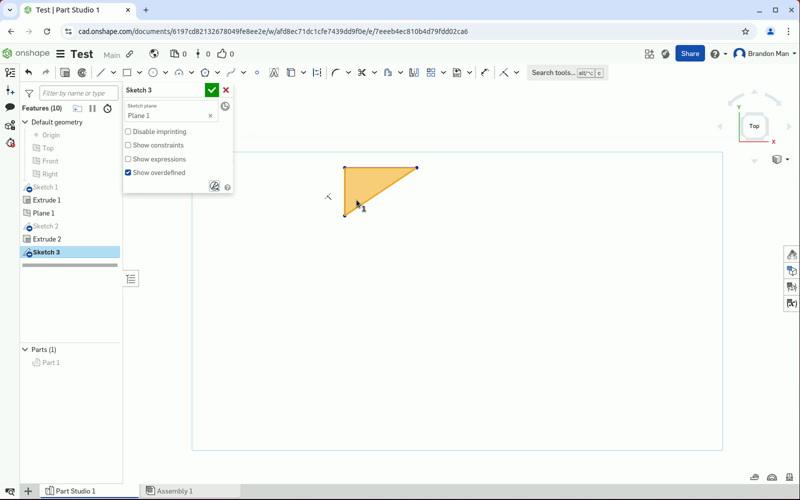
scroll(-6)
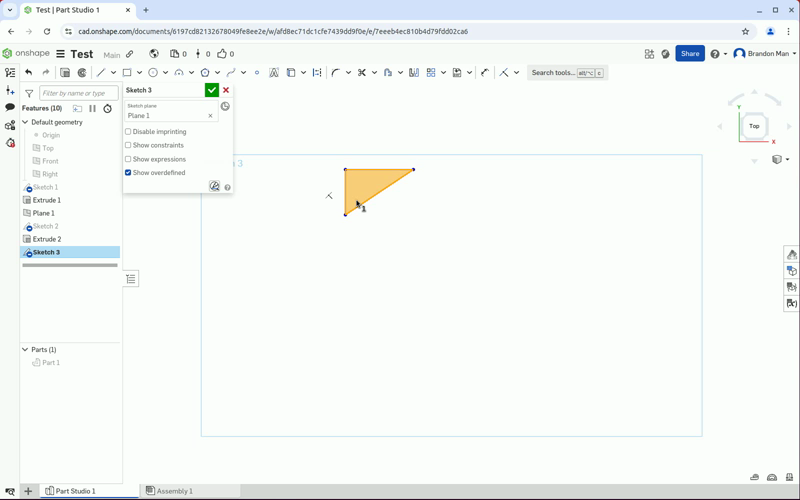
scroll(-6)
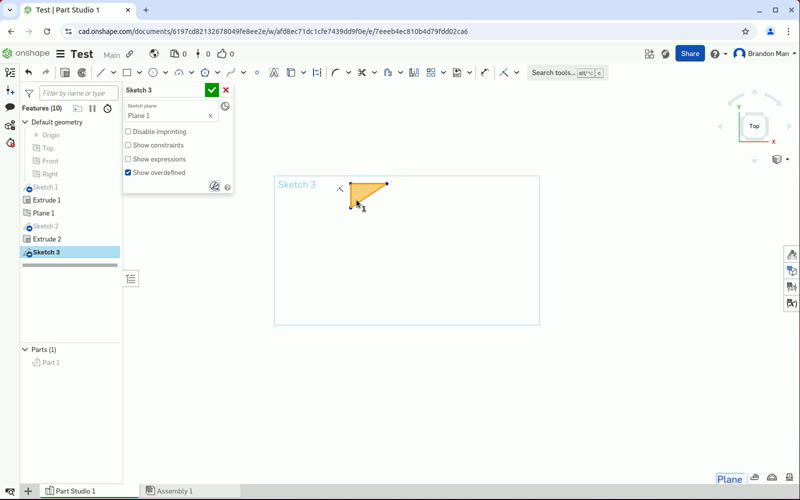
scroll(-6)
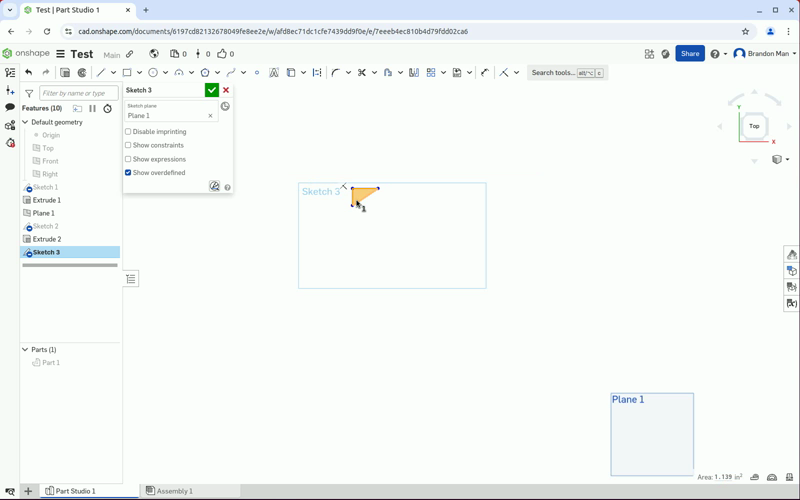
scroll(-6)
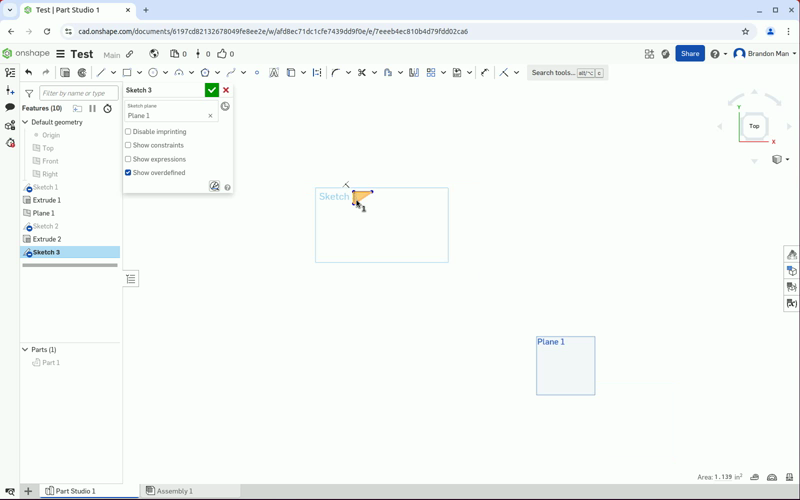
scroll(-6)
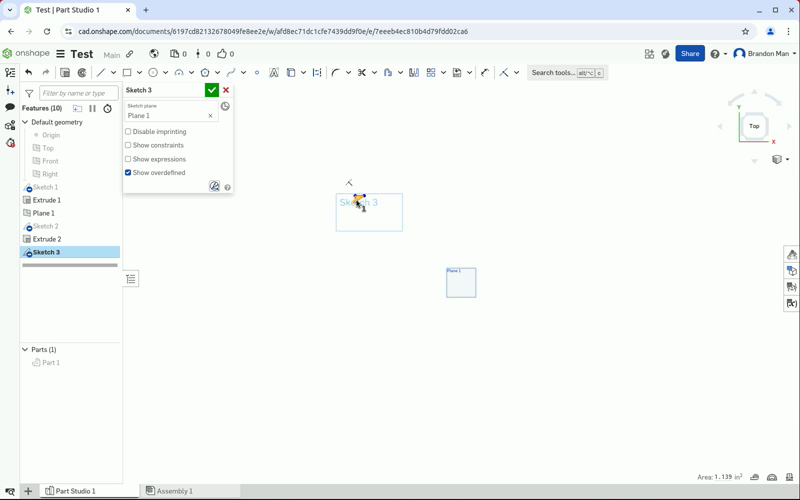
mouse_move(73, 352)
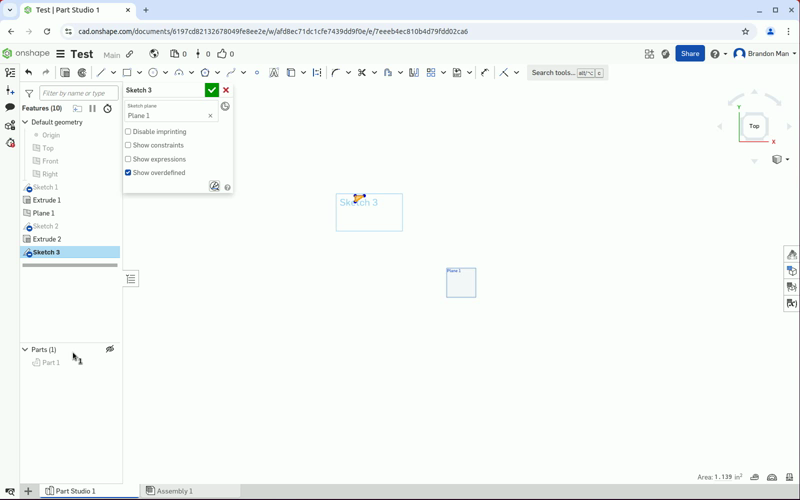
key(shift+y)
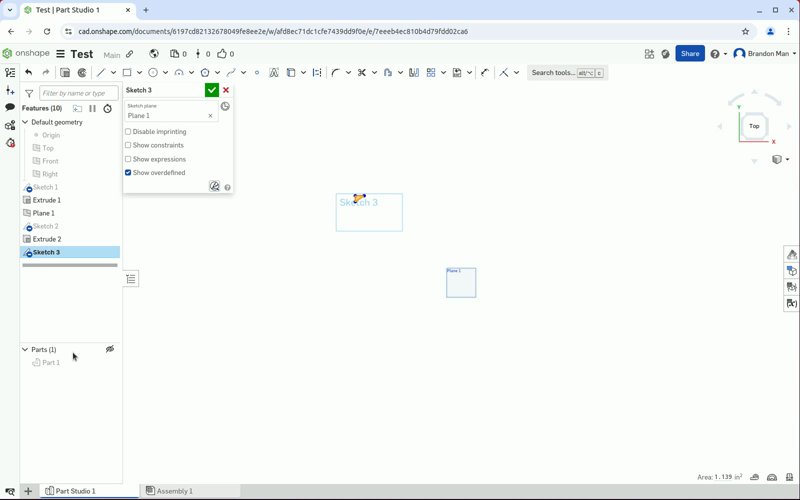
key(shift+e)
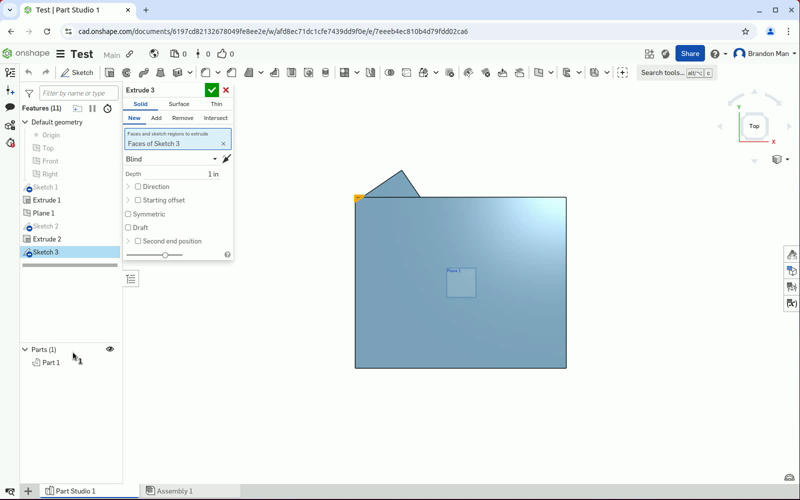
mouse_move(143, 106)
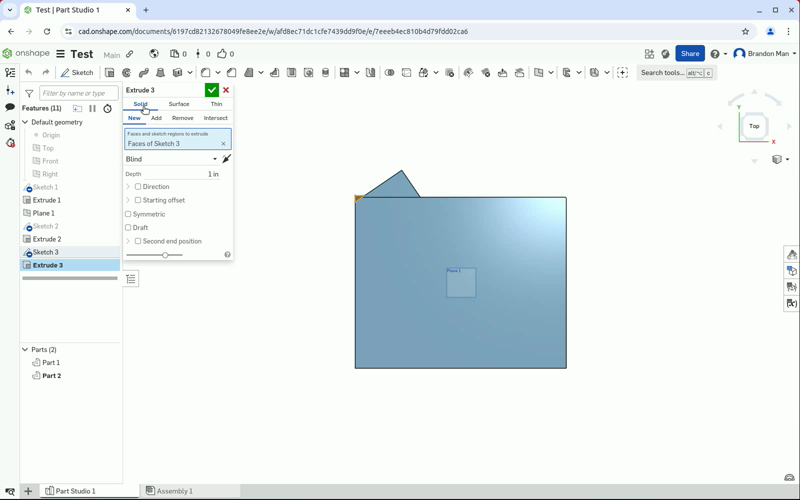
click(143, 106)
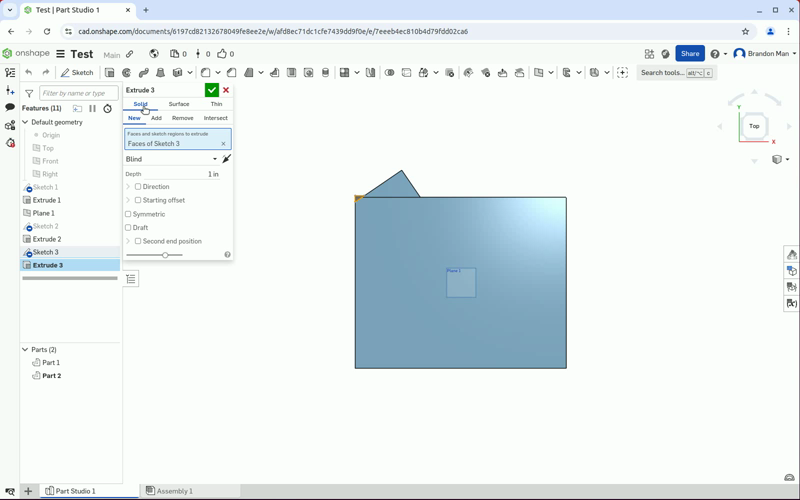
mouse_move(186, 120)
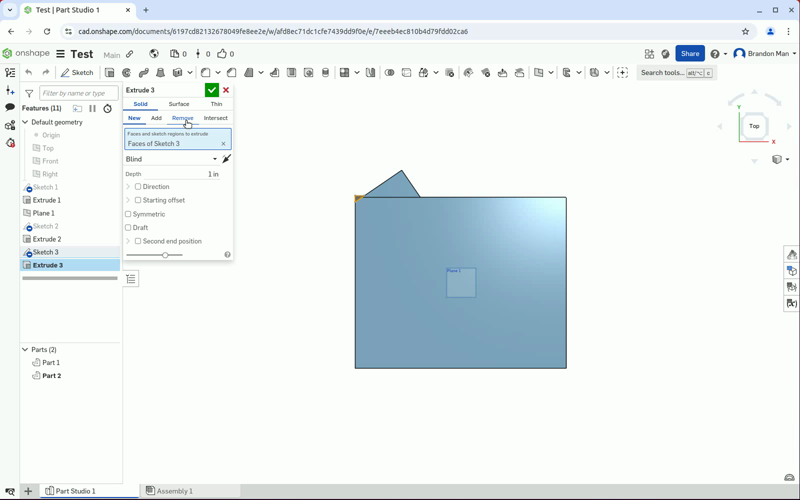
click(186, 120)
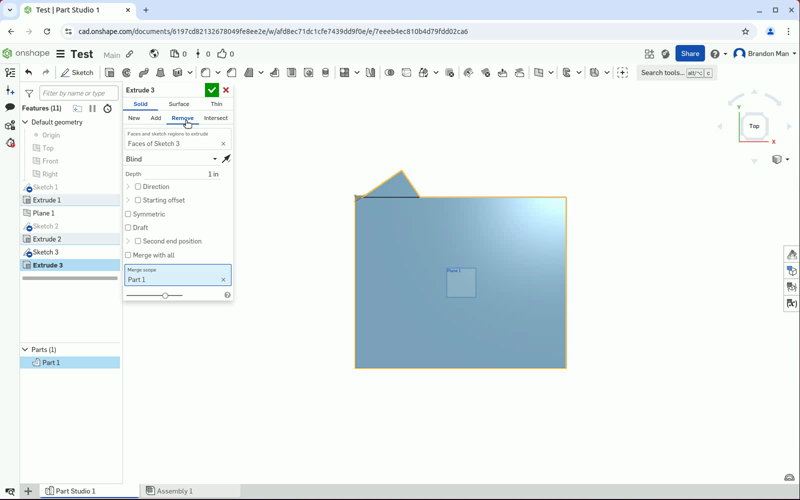
key(tab, 4)
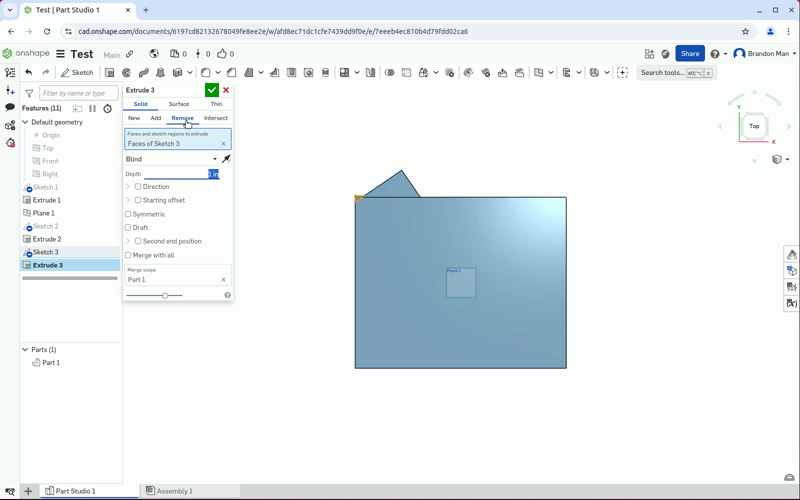
text(0.241)
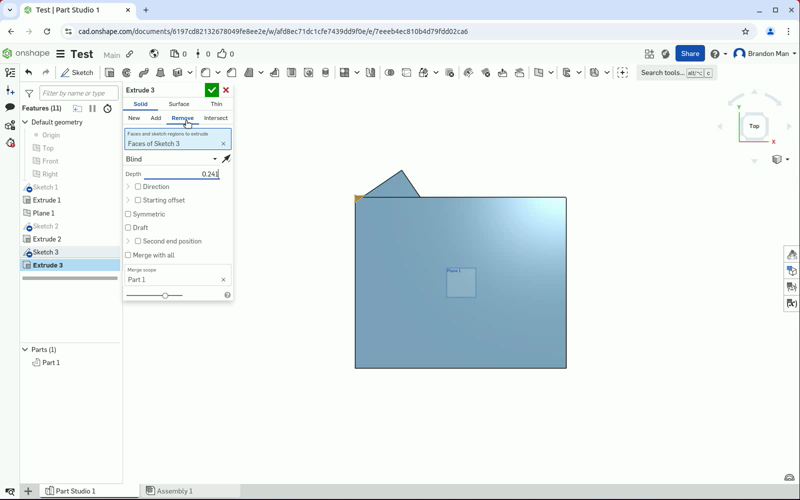
key(tab, 6)
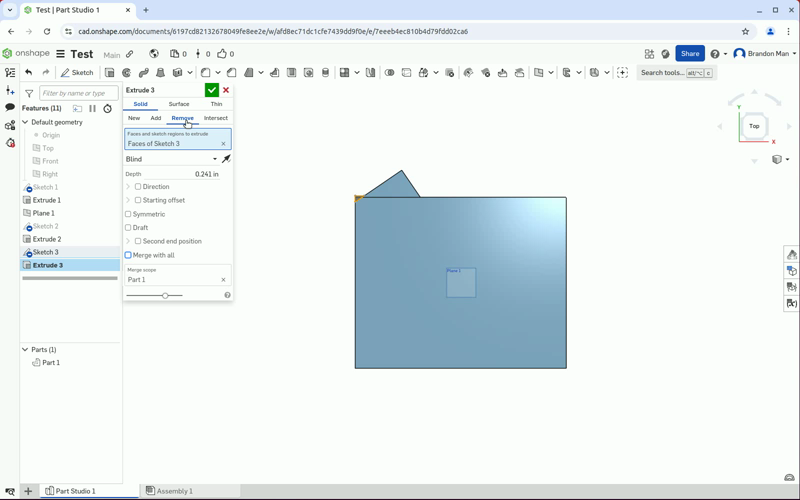
key(space)
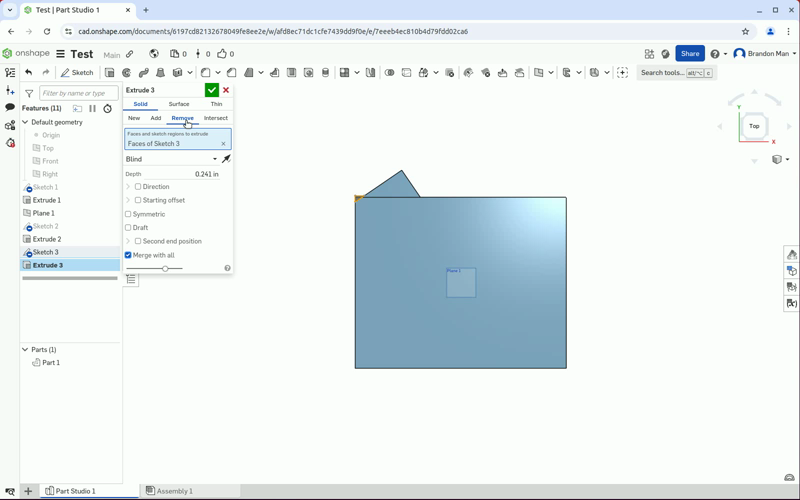
key(enter)
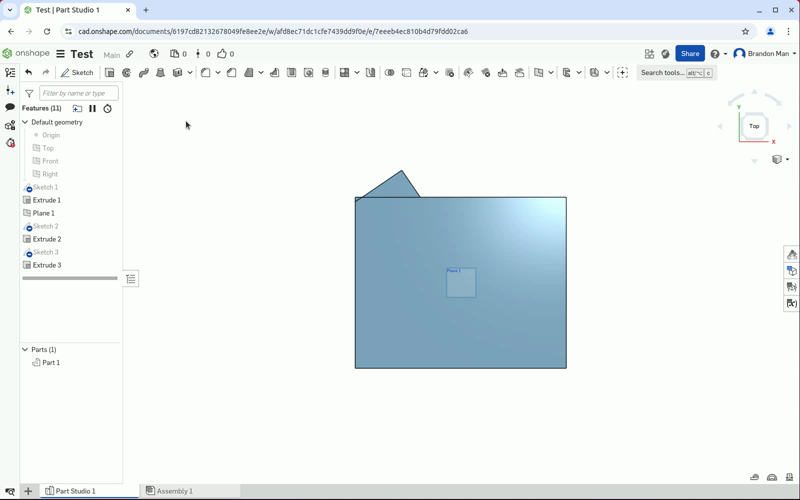
key(shift+h)
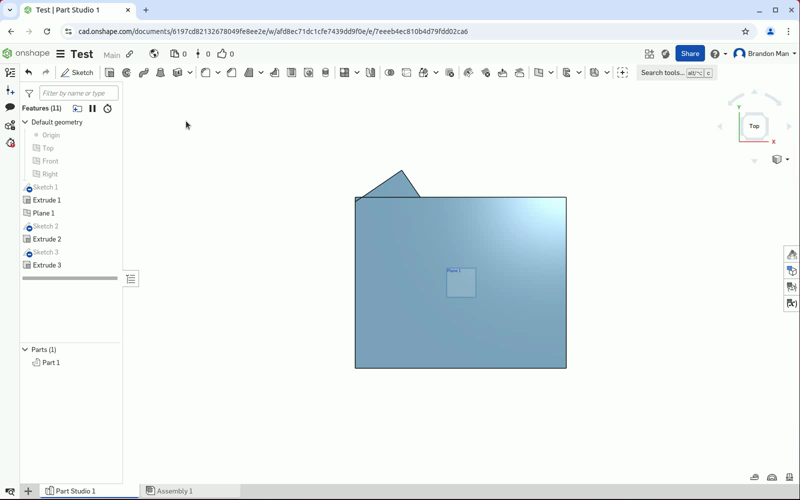
key(shift+h)
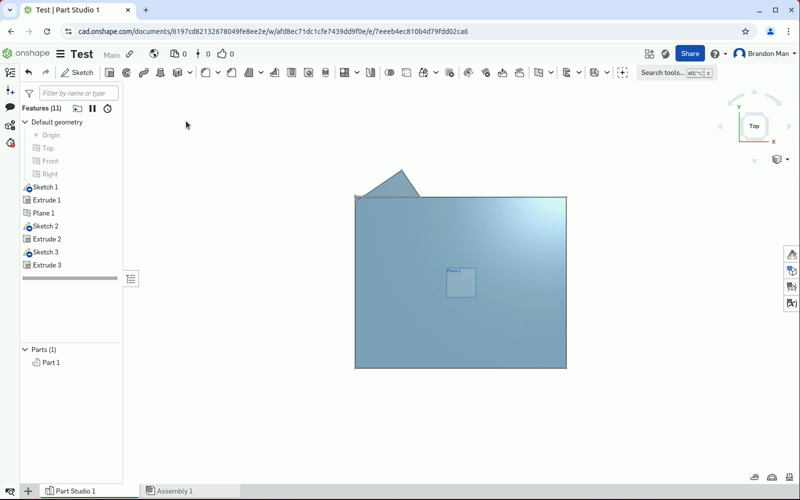
key(shift+7)
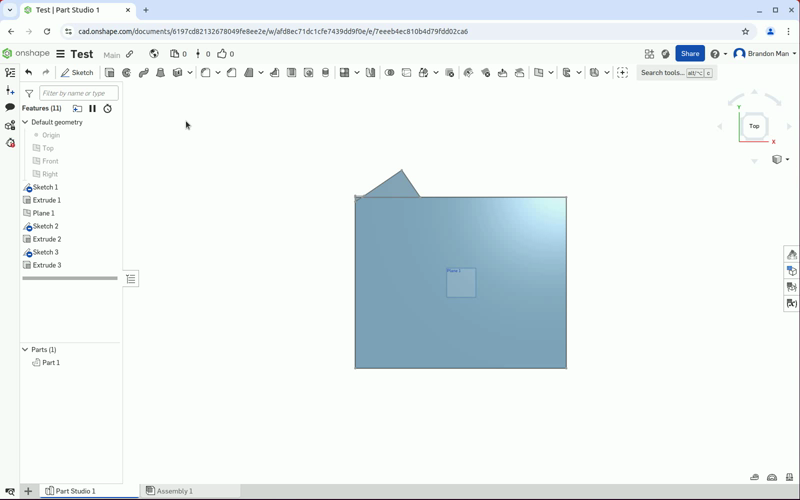
key(up, 3)
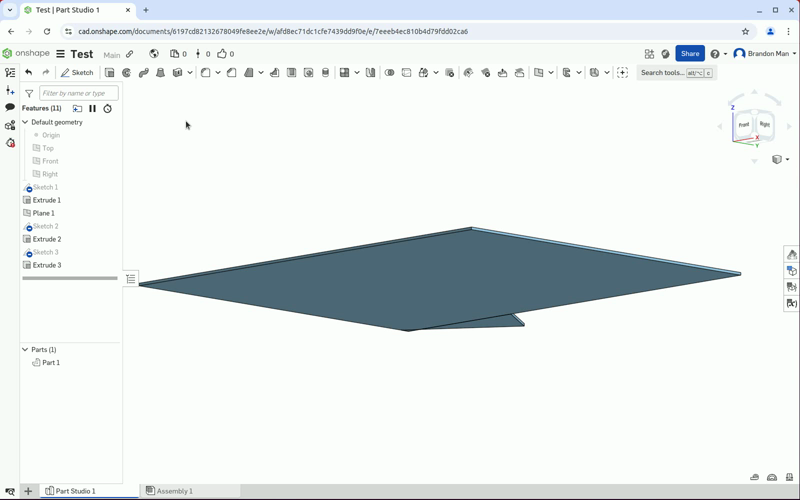
key(left, 3)
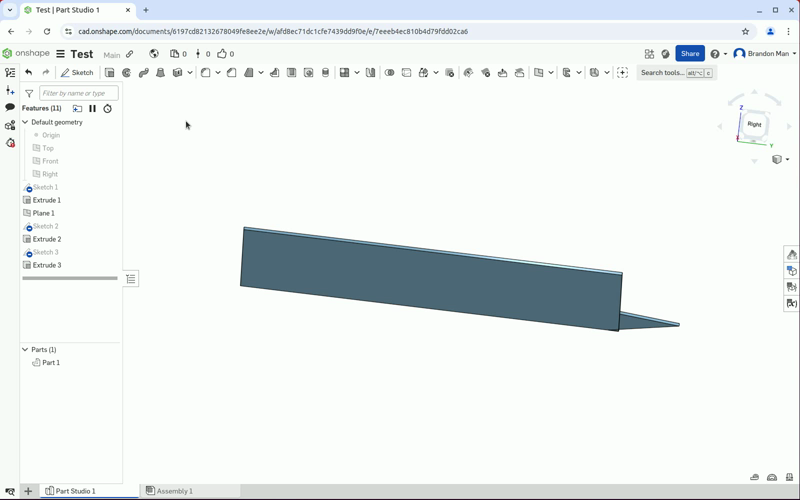
key(right, 3)
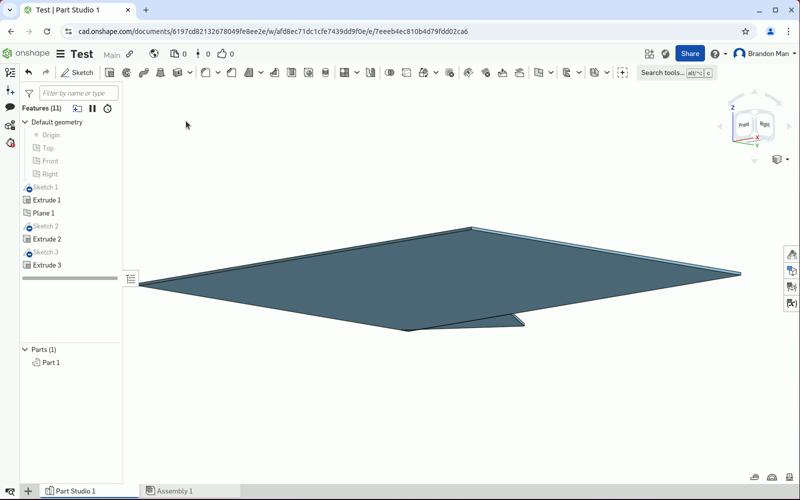
key(down, 3)
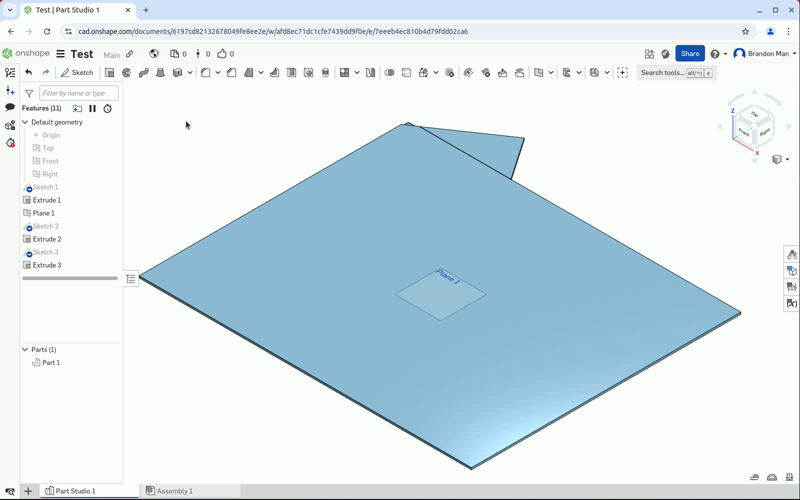
mouse_move(73, 189)
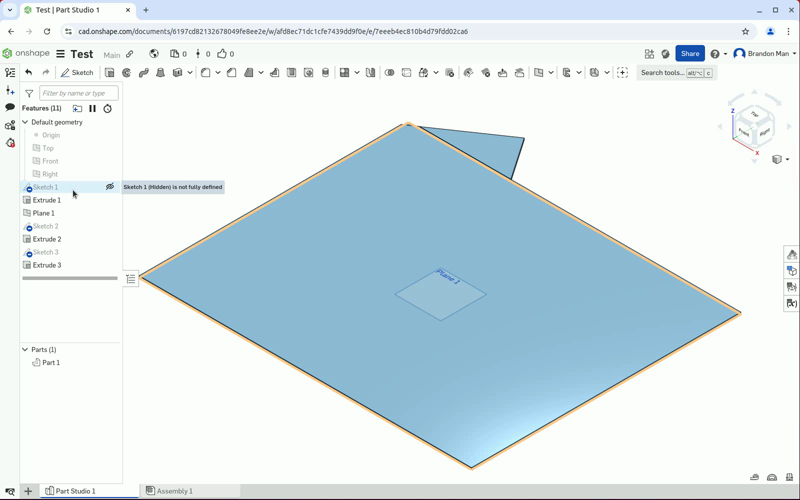
click(73, 189)